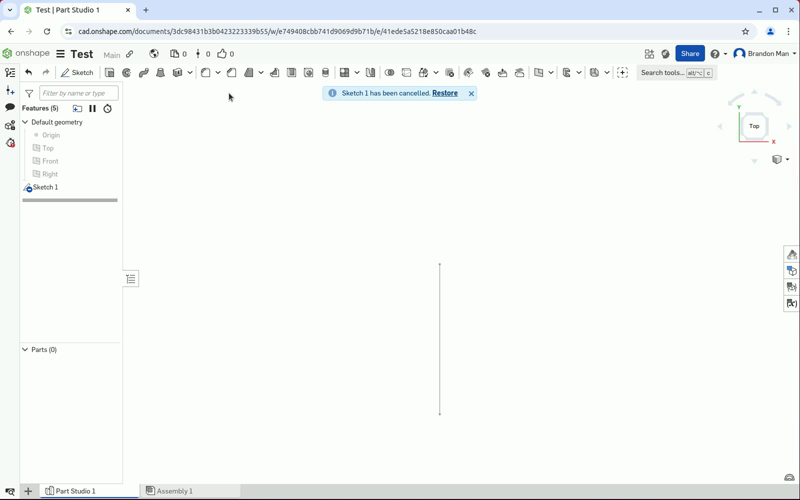
key(shift+h)
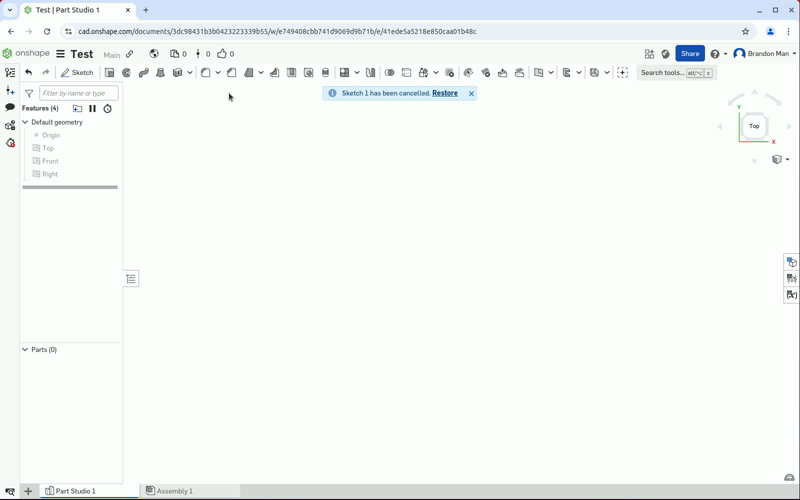
mouse_move(73, 352)
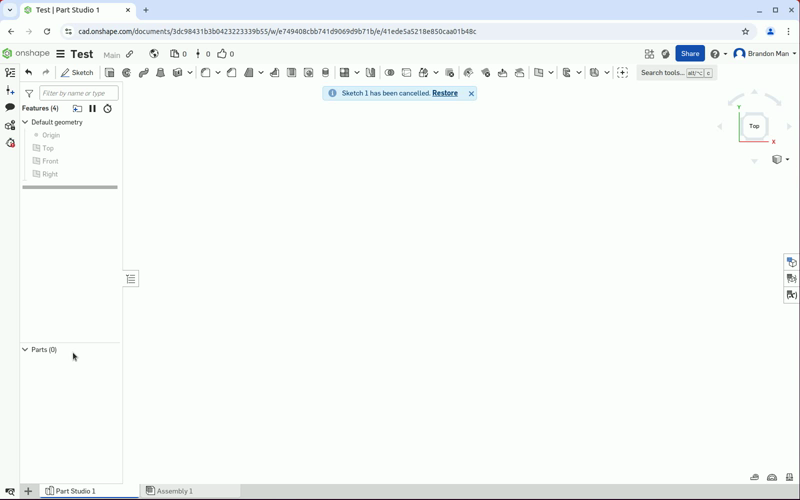
key(y)
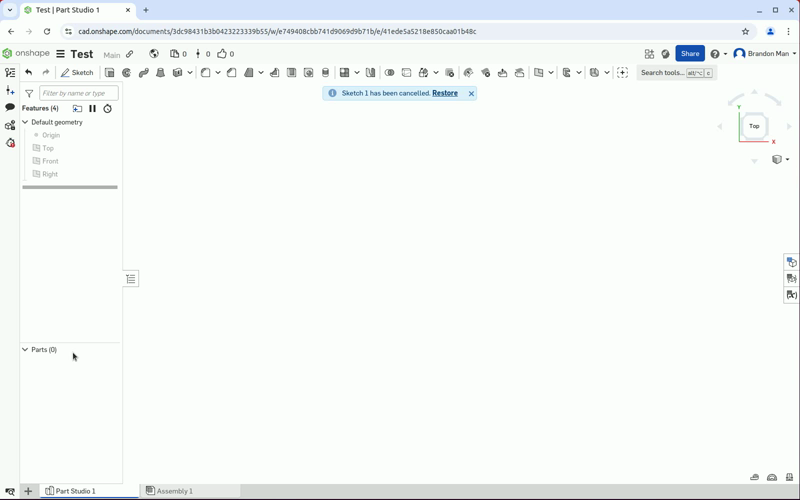
key(shift+p)
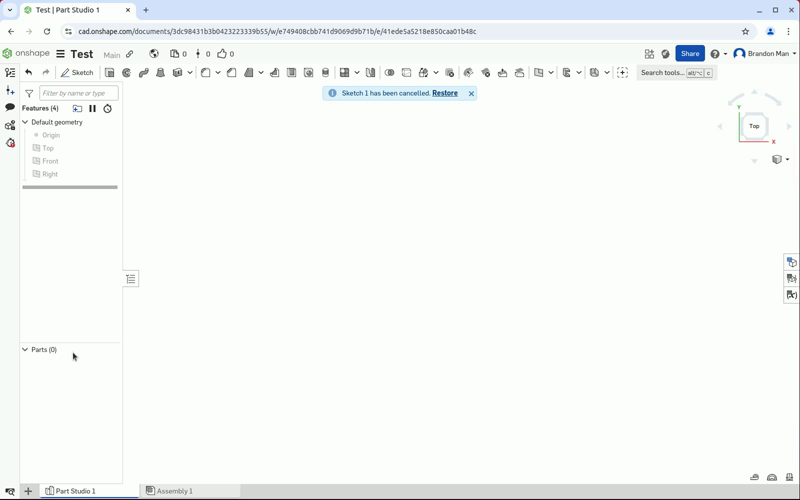
key(space)
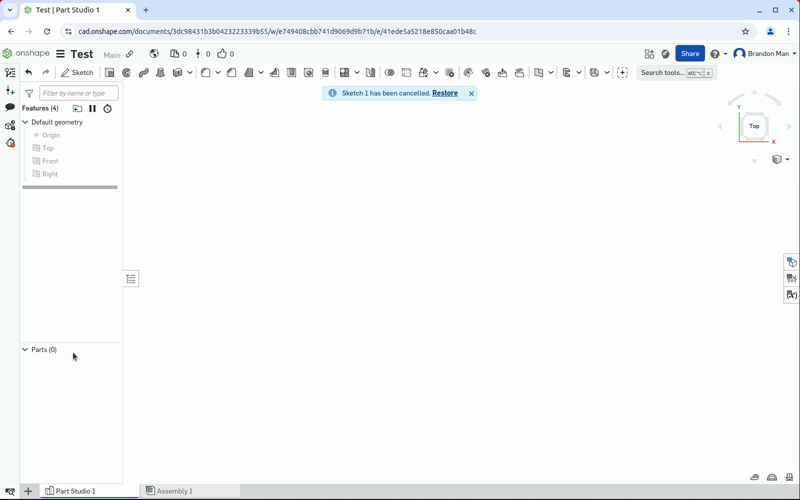
key_down(shift)
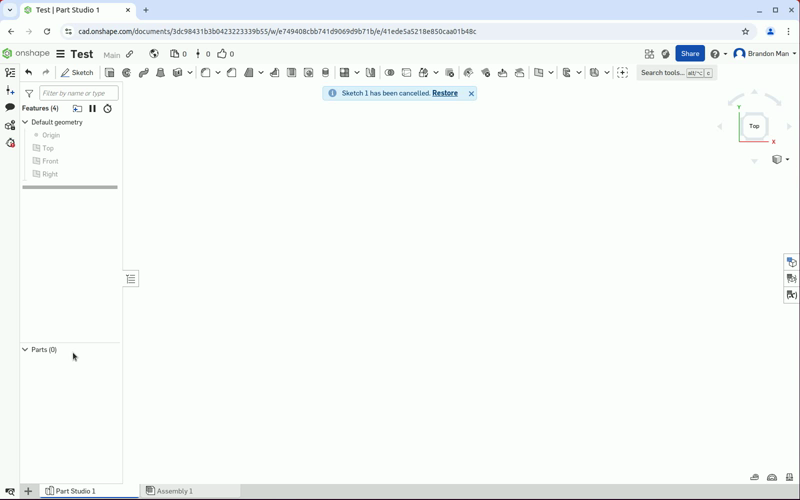
key(up)
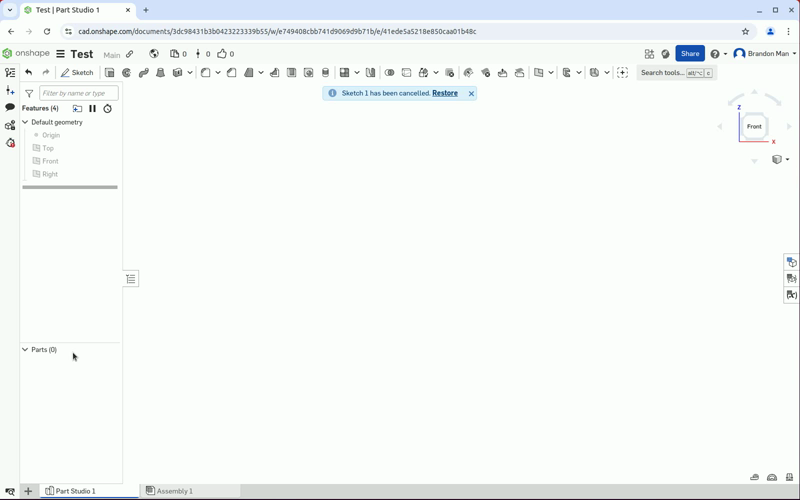
key_up(shift)
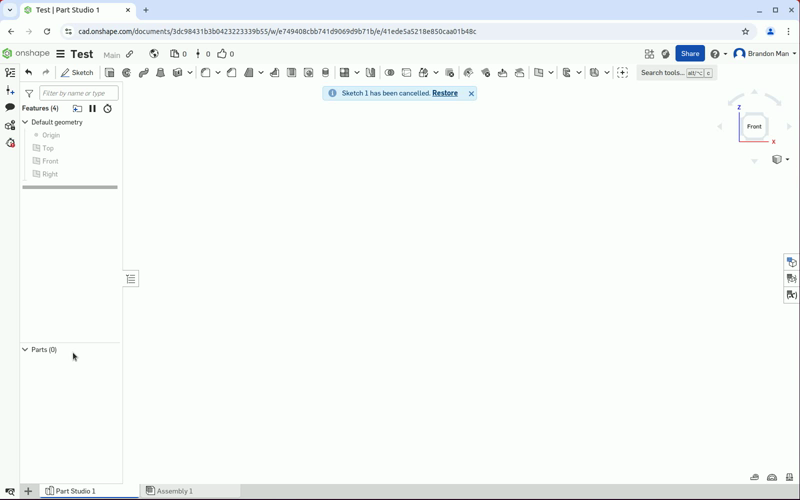
mouse_move(73, 352)
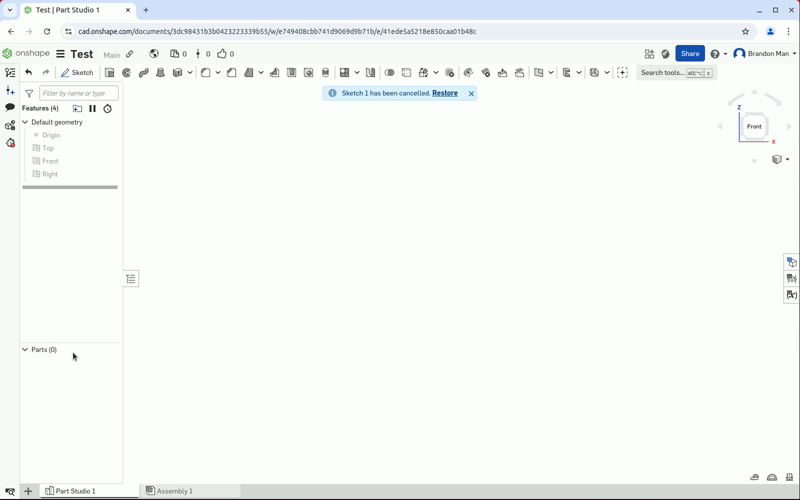
key(shift+y)
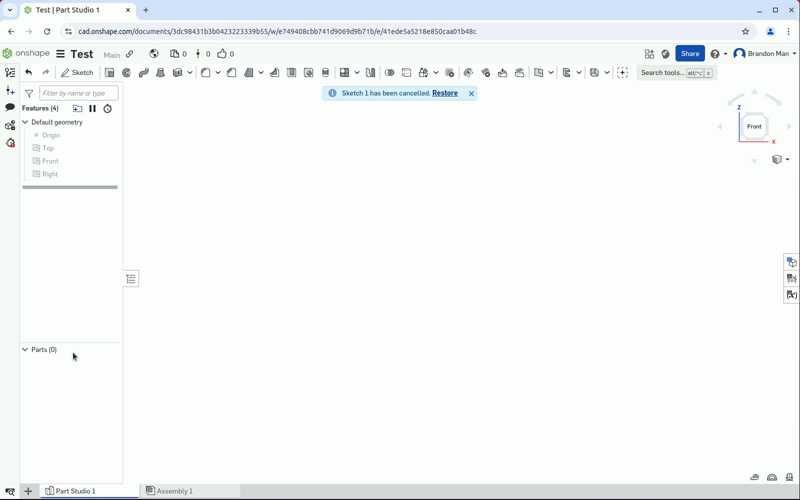
key(shift+s)
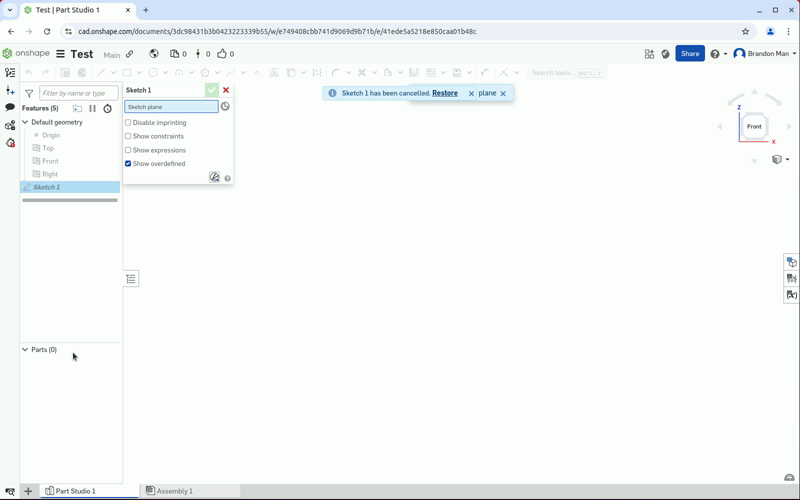
mouse_move(73, 163)
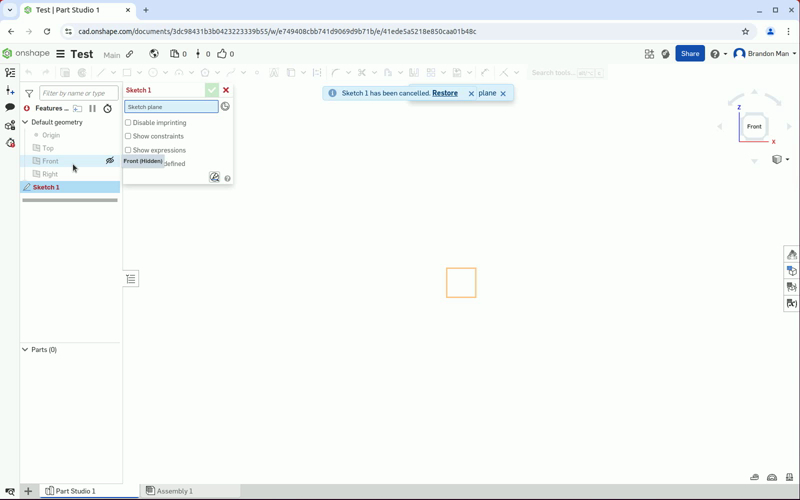
click(73, 163)
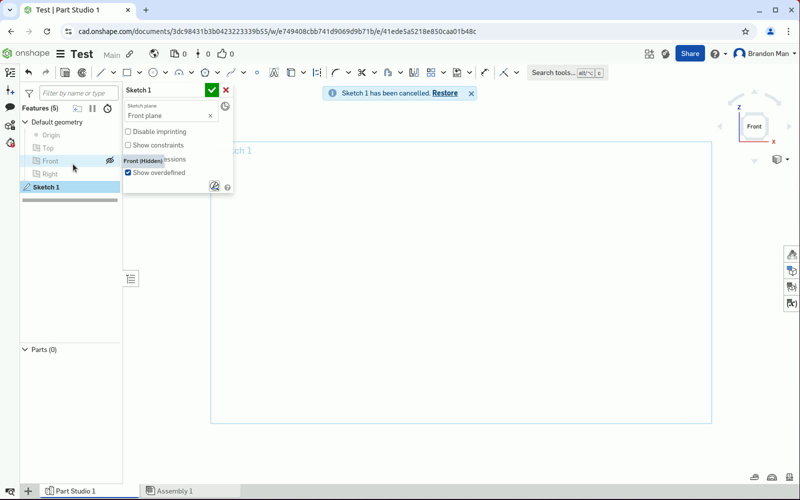
mouse_move(73, 352)
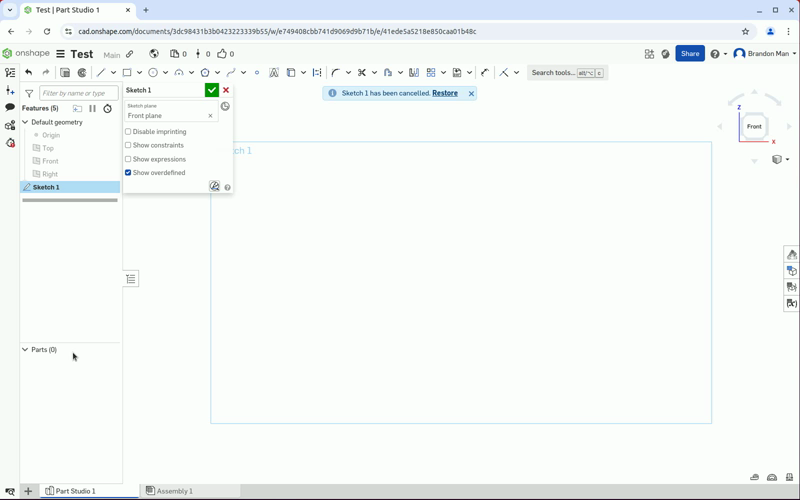
key(y)
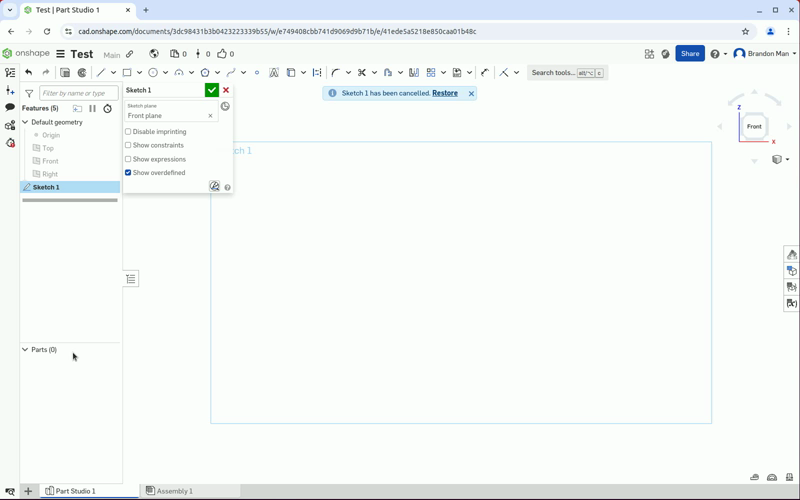
key(l)
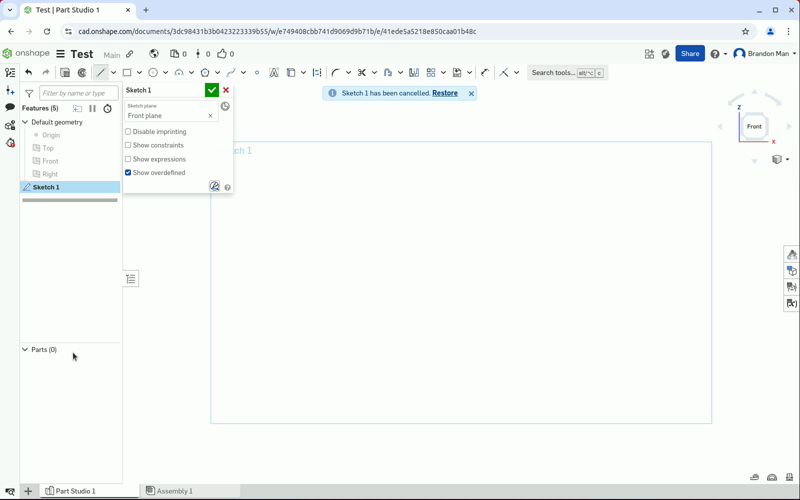
key_down(shift)
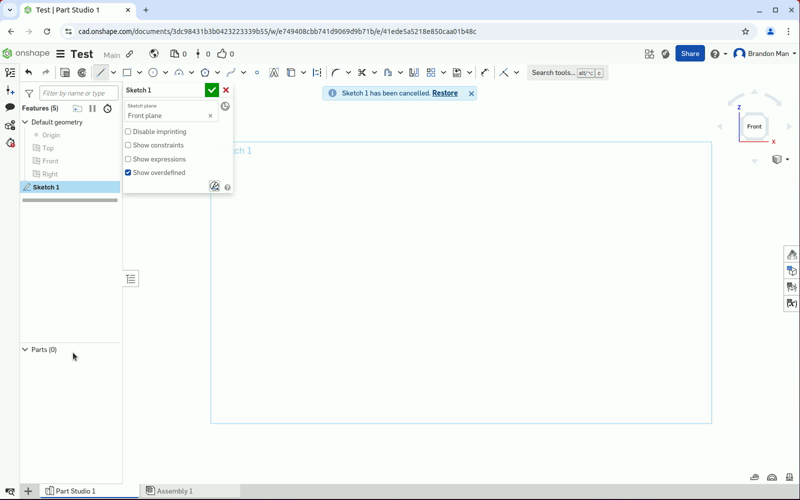
mouse_move(385, 232)
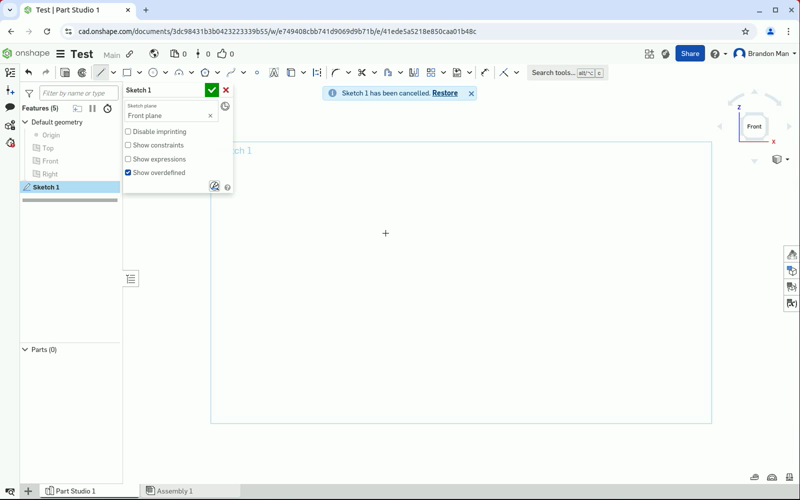
click(385, 232)
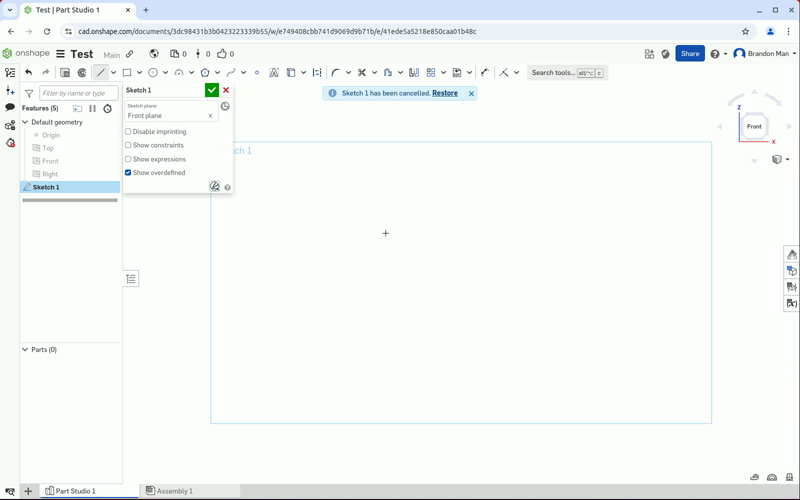
key_up(shift)
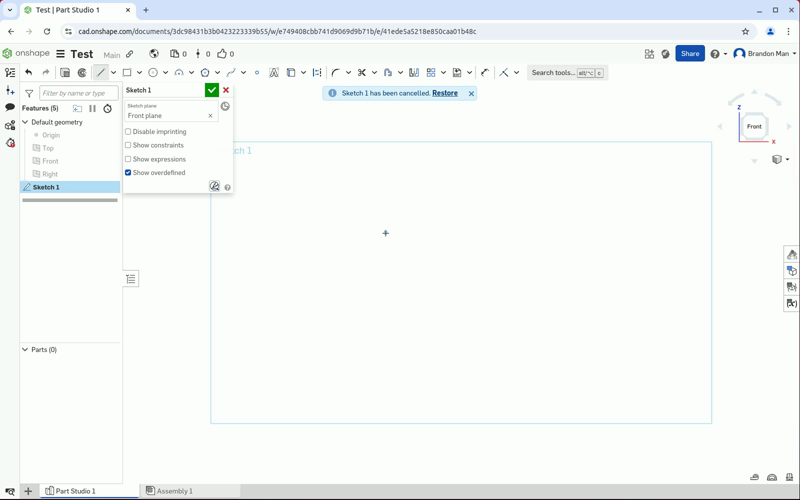
key_down(shift)
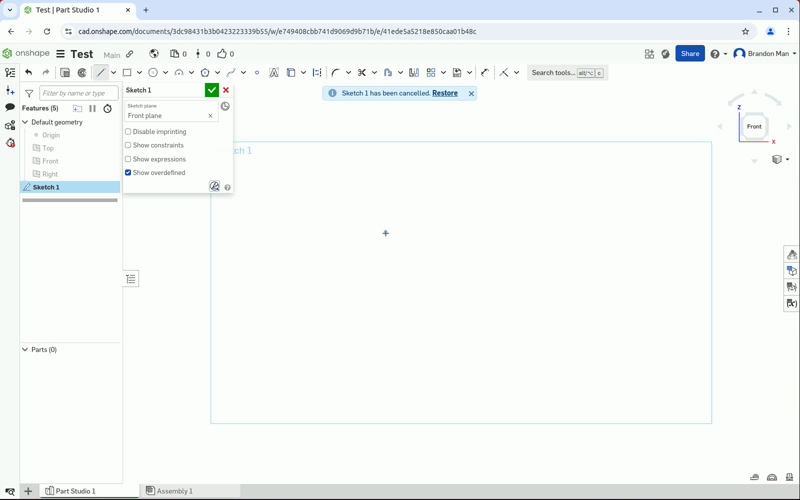
mouse_move(445, 345)
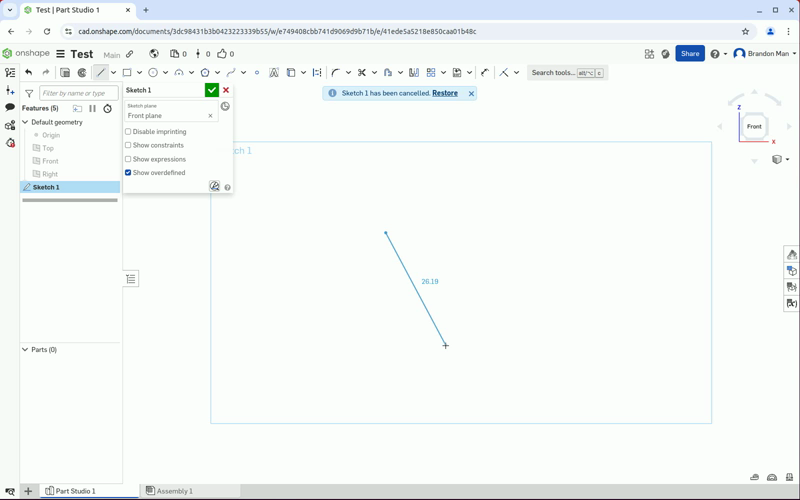
click(445, 345)
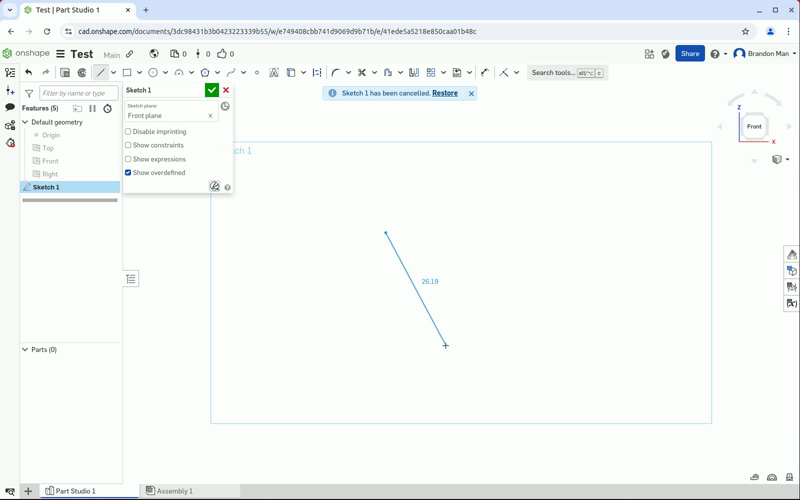
key_up(shift)
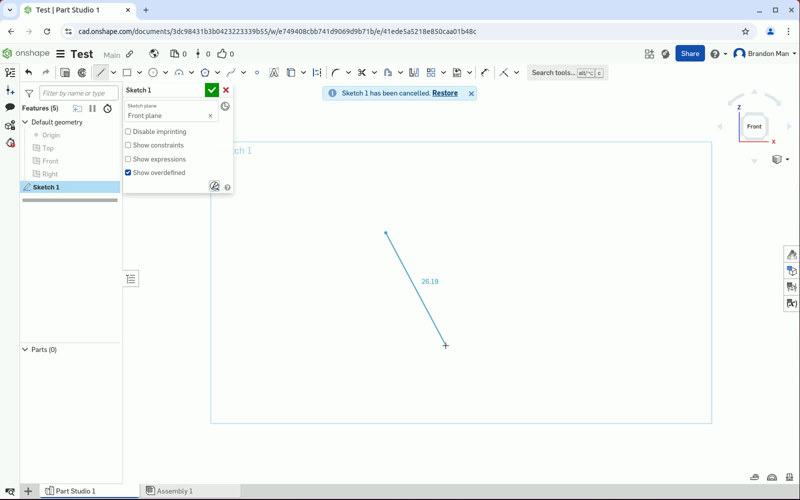
key(esc)
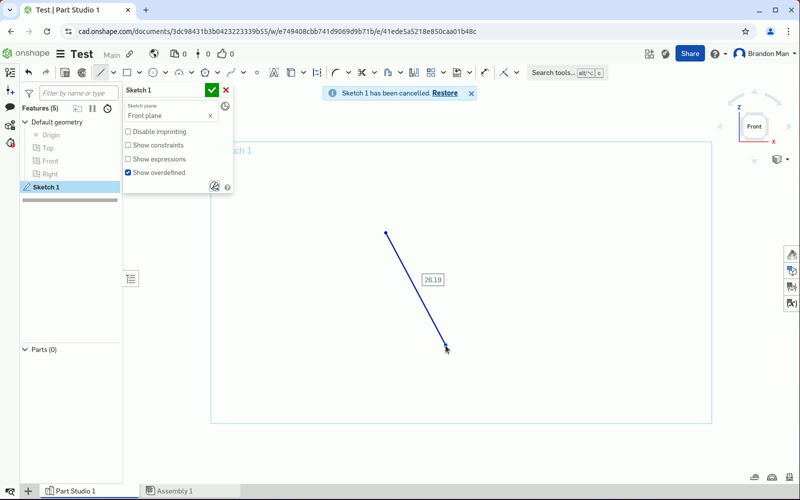
key(a)
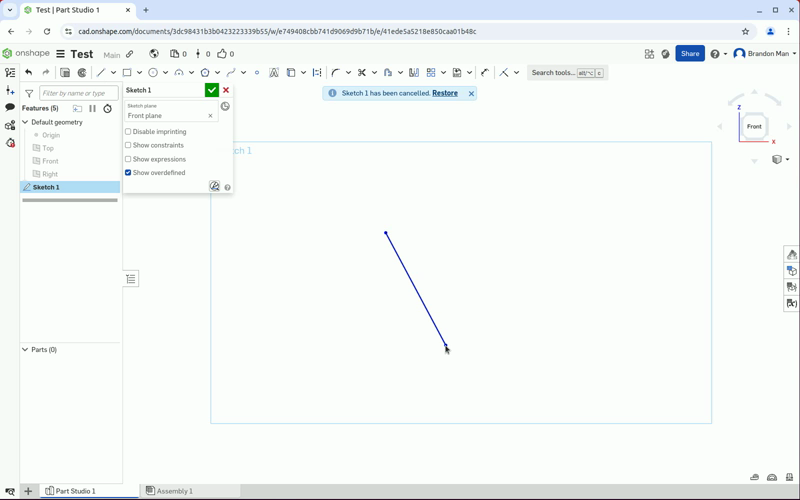
mouse_move(445, 345)
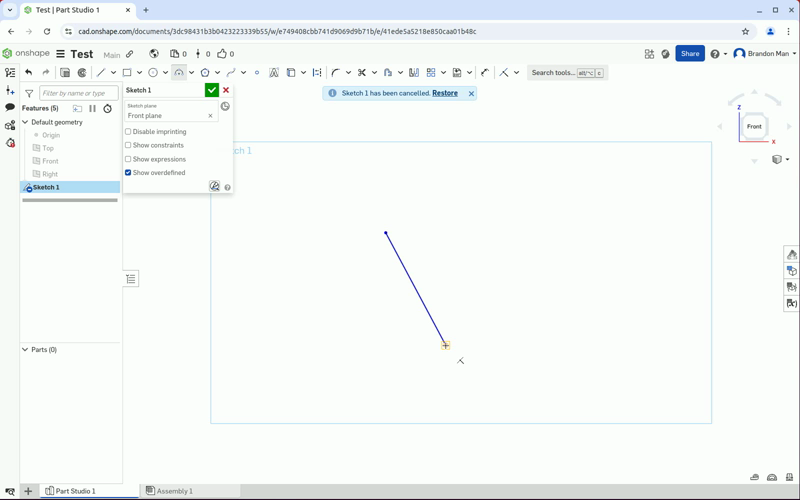
click(445, 345)
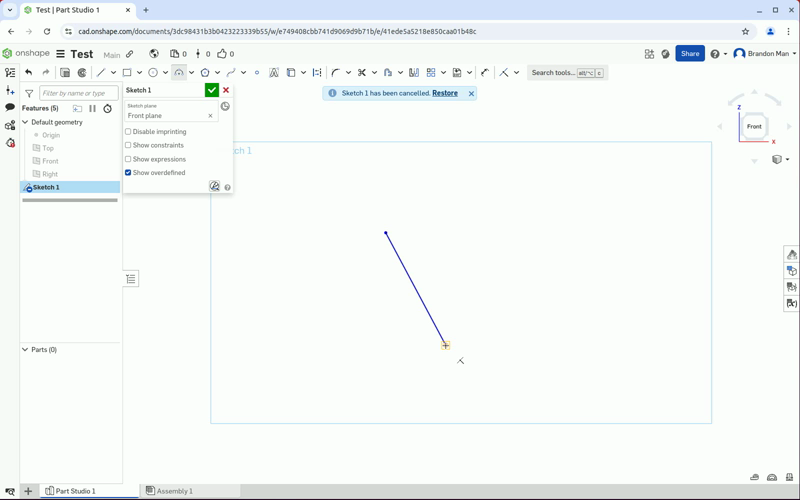
key_down(shift)
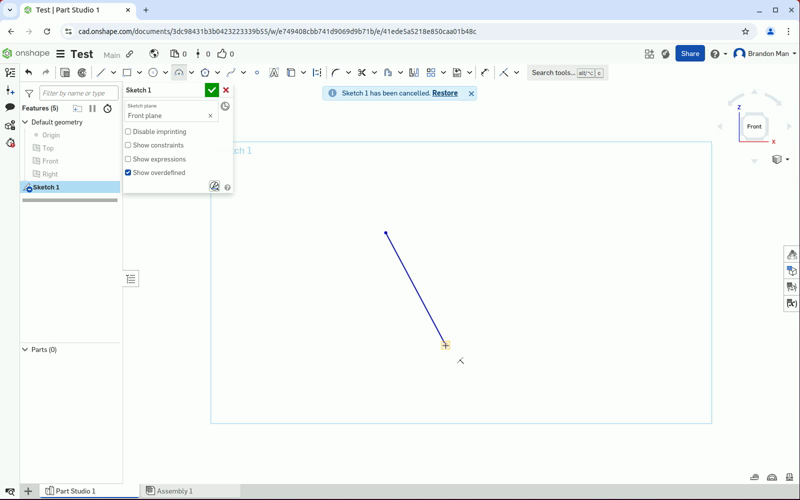
mouse_move(514, 270)
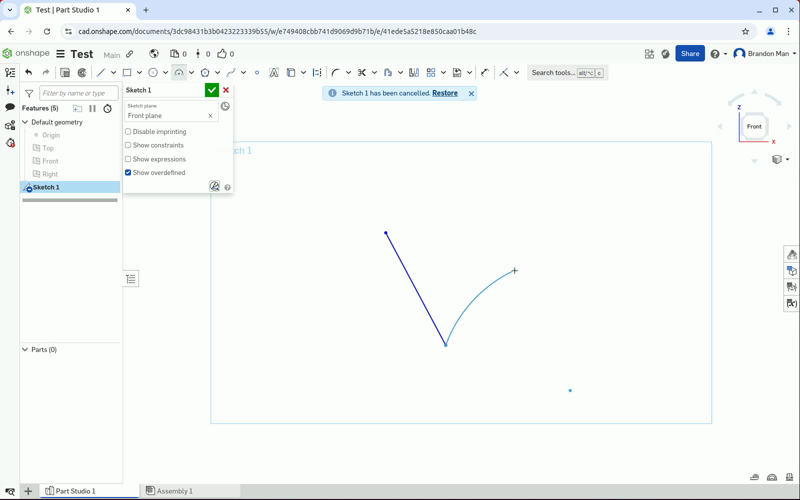
click(514, 270)
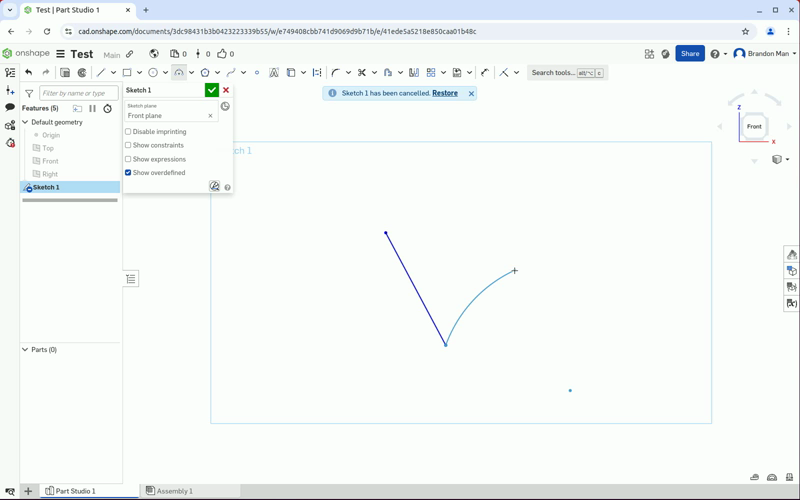
mouse_move(453, 282)
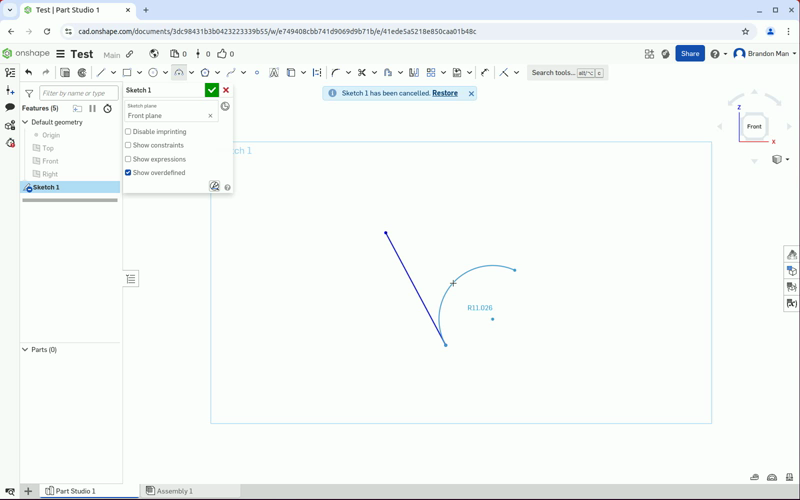
click(453, 282)
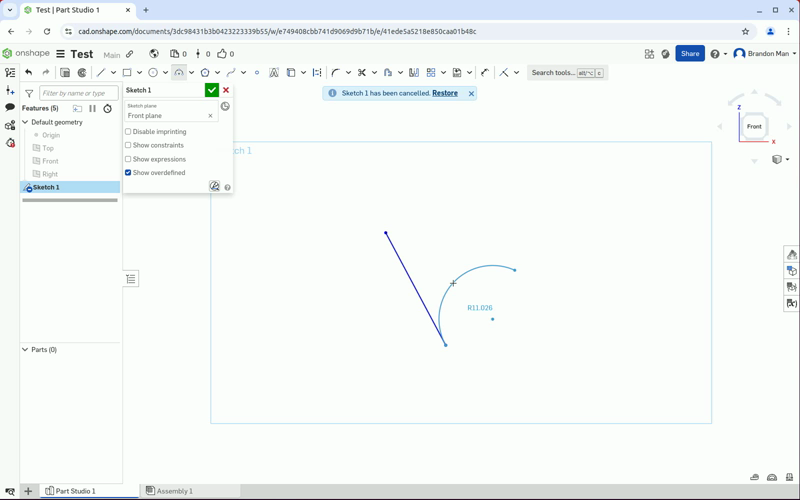
key_up(shift)
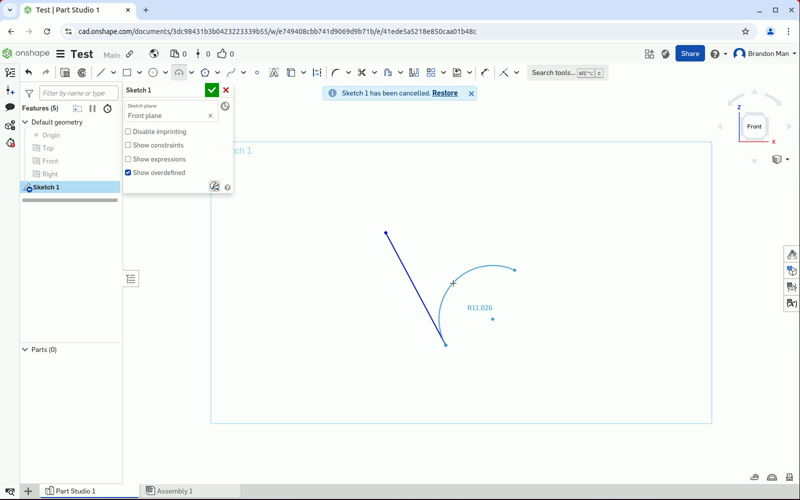
key(esc)
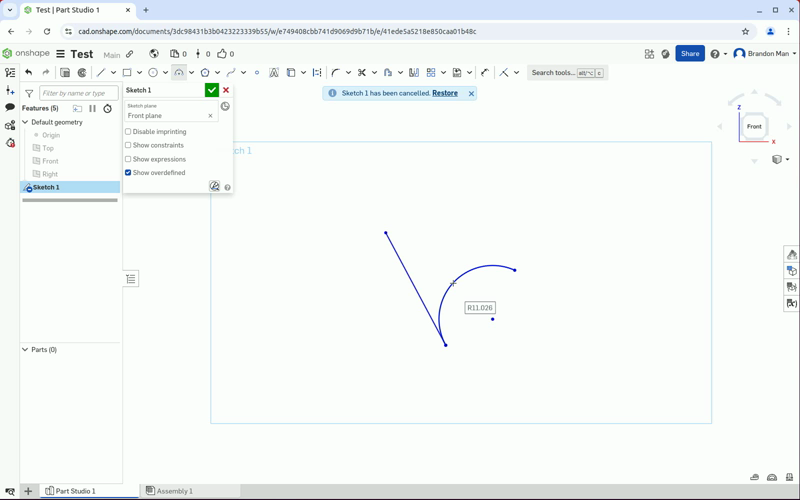
key(l)
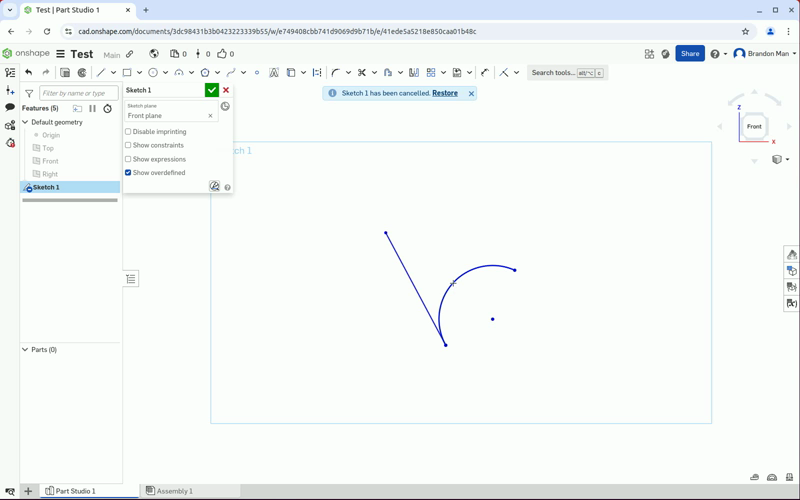
mouse_move(514, 270)
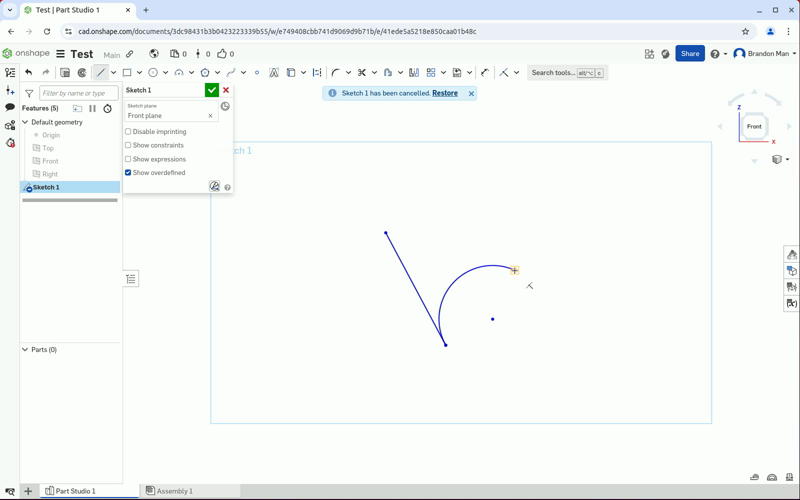
click(514, 270)
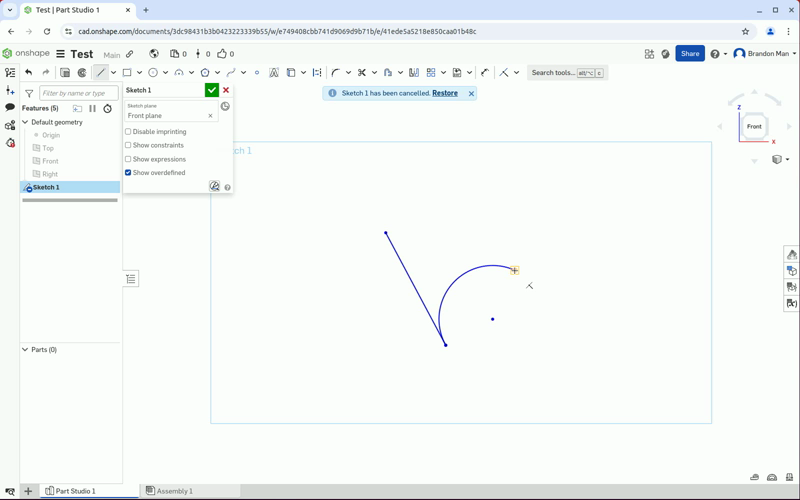
key_down(shift)
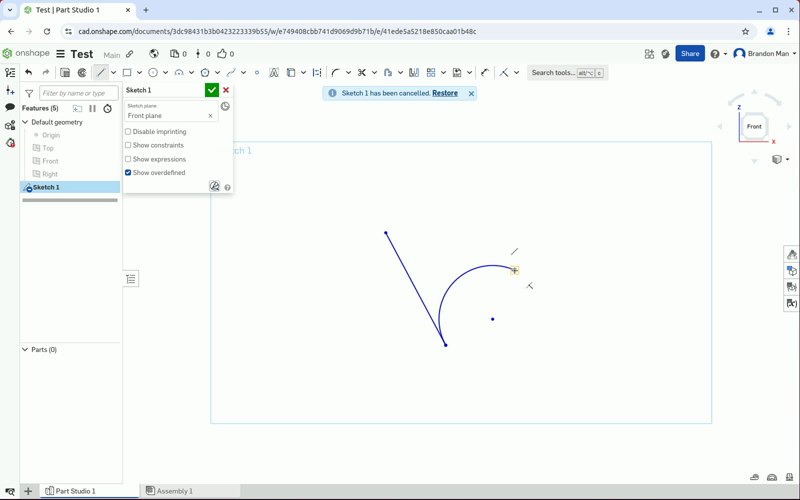
mouse_move(412, 227)
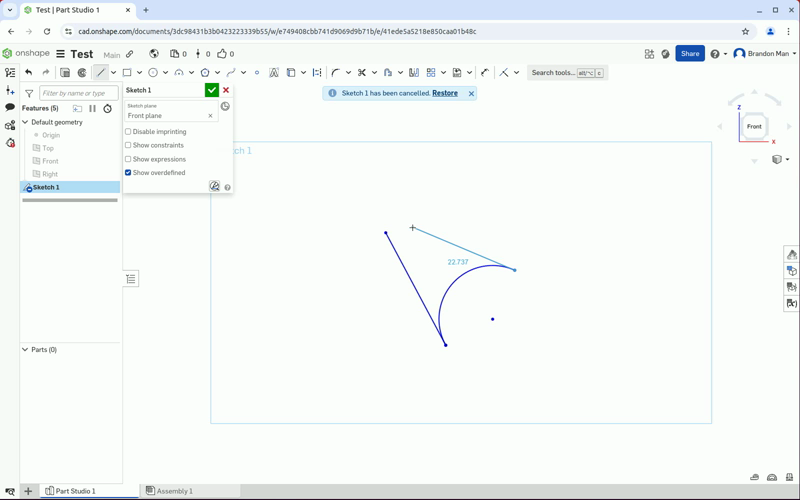
click(412, 227)
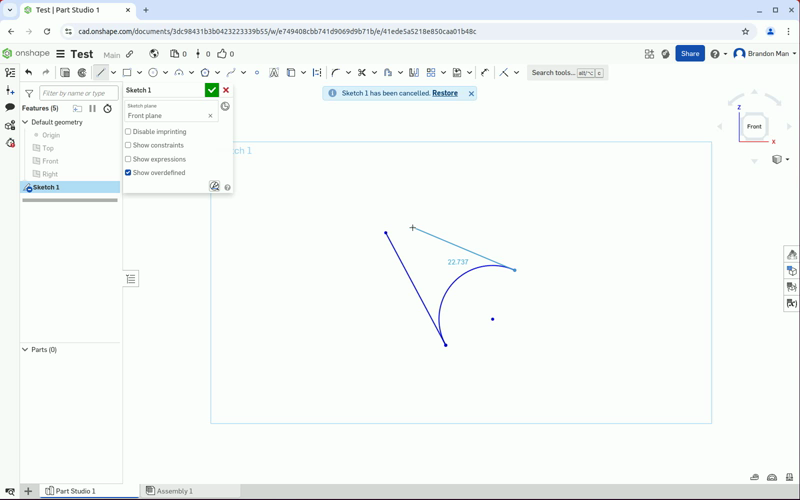
key_up(shift)
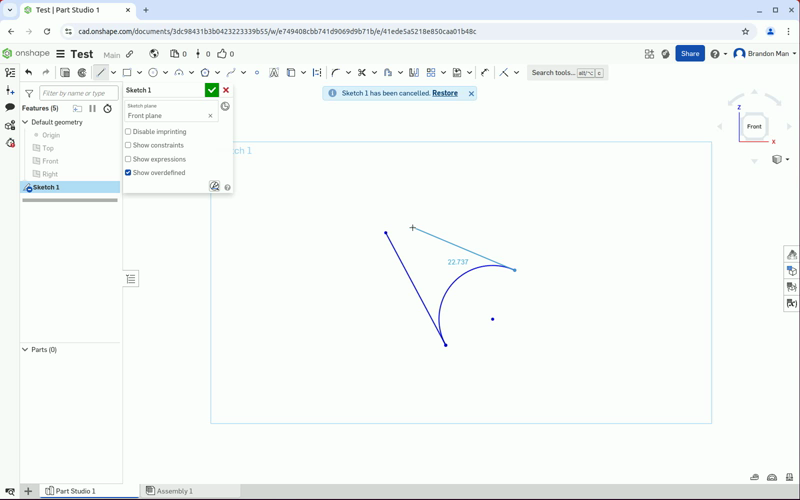
key(esc)
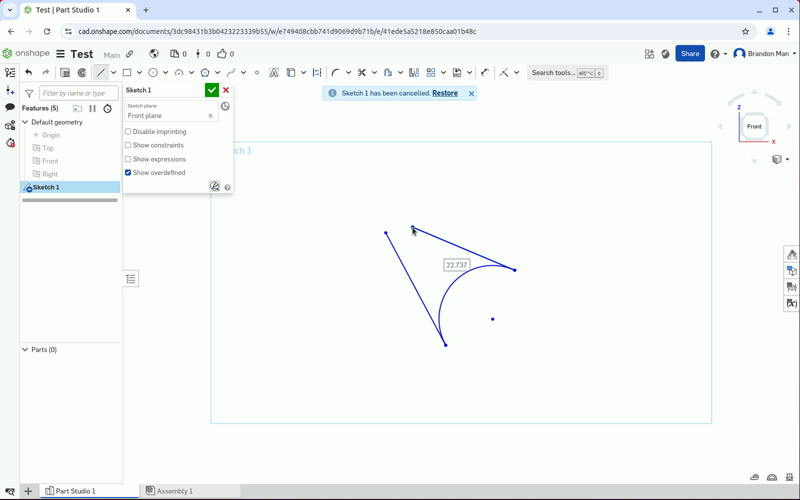
key(a)
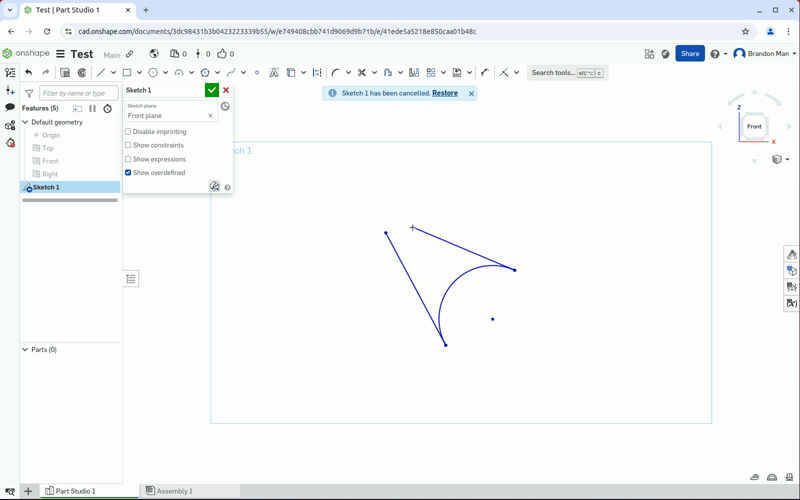
mouse_move(412, 227)
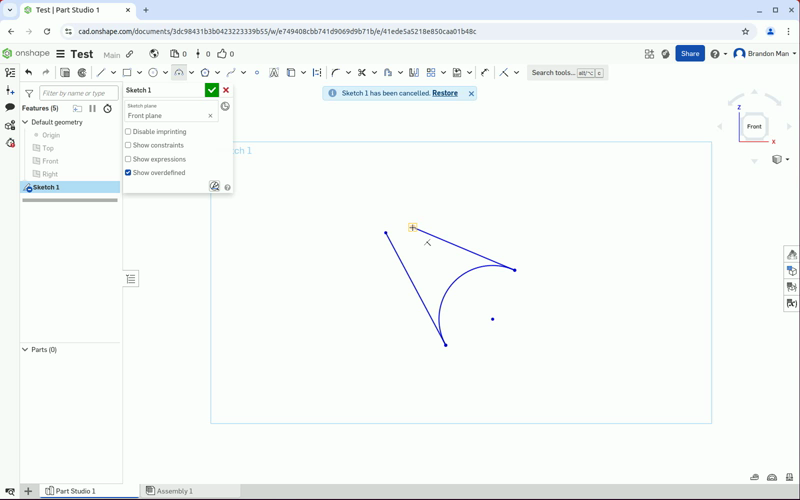
click(412, 227)
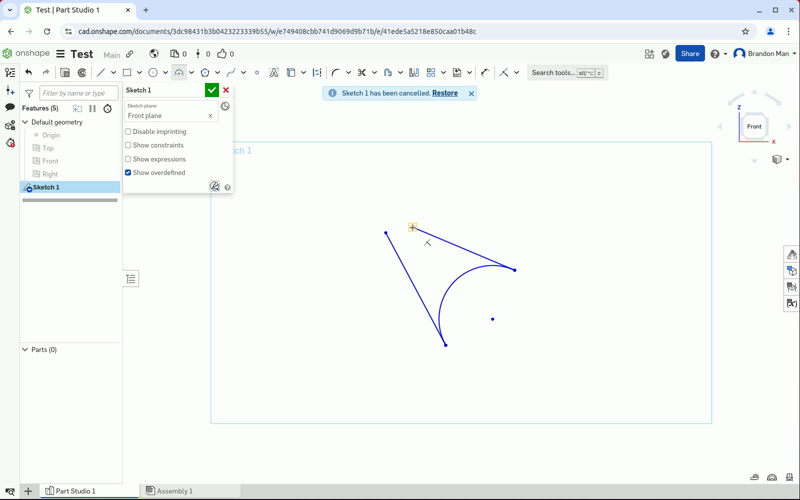
mouse_move(385, 232)
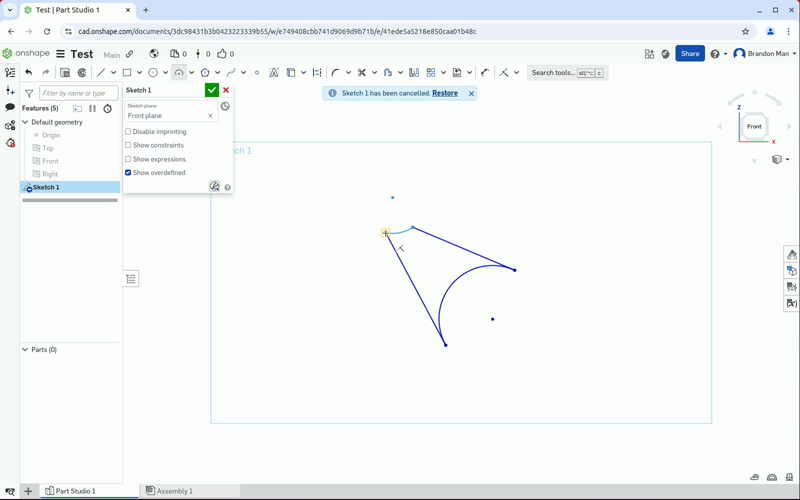
click(385, 232)
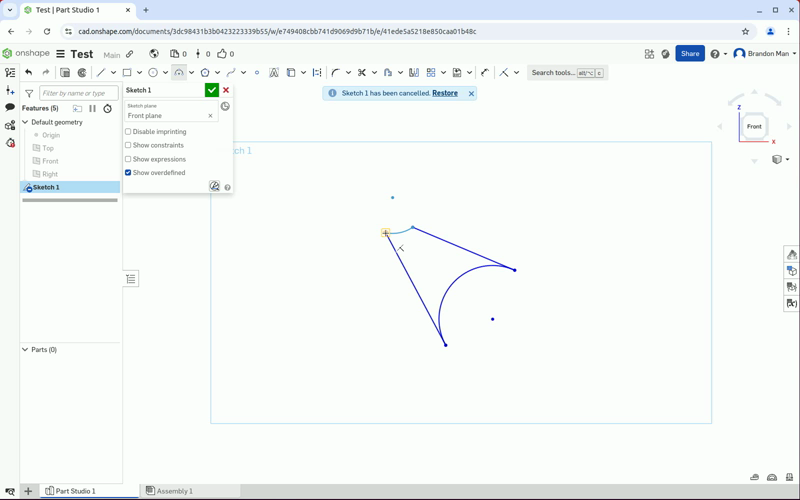
key_down(shift)
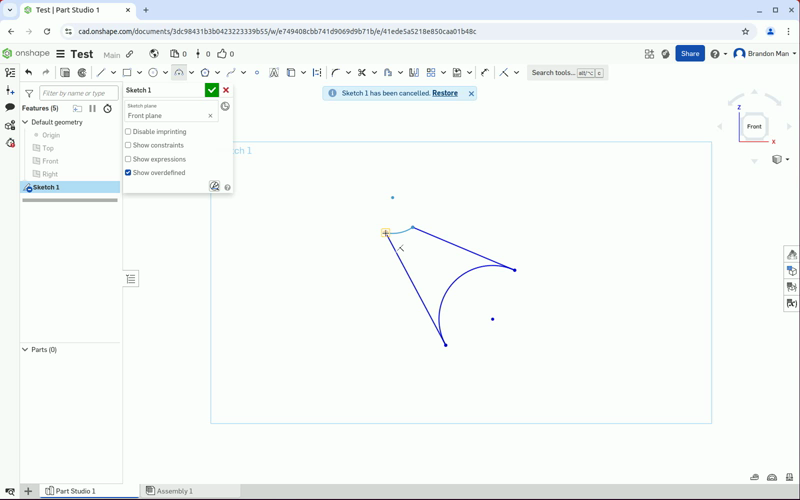
mouse_move(400, 237)
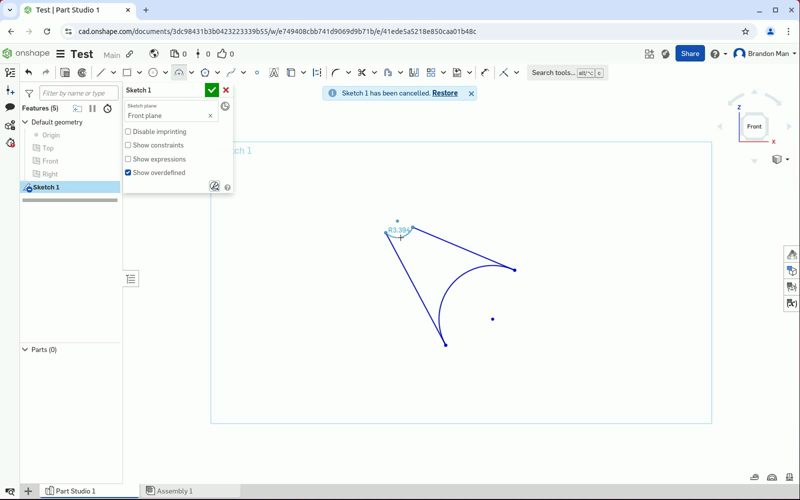
click(400, 237)
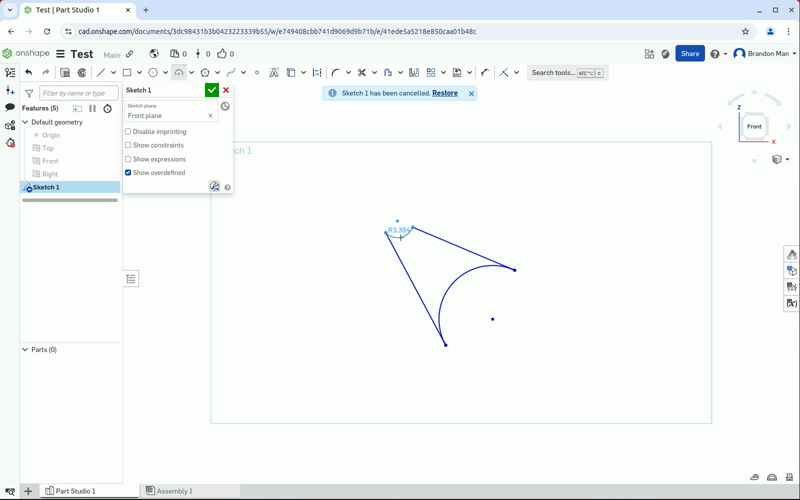
key_up(shift)
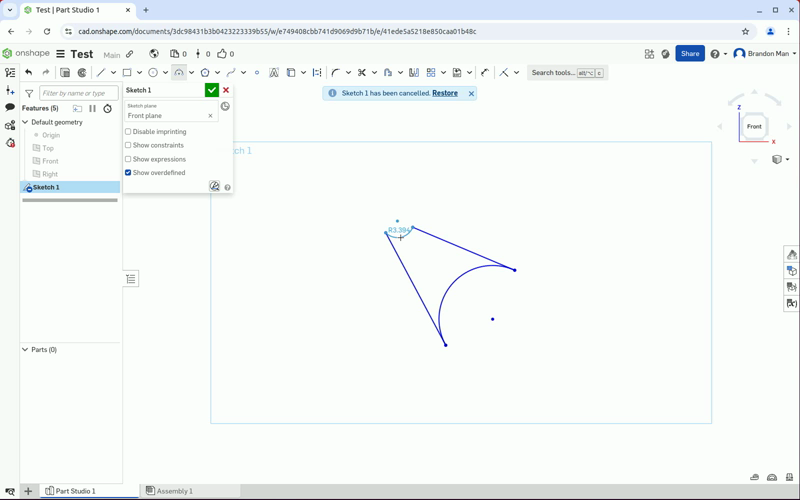
key(esc)
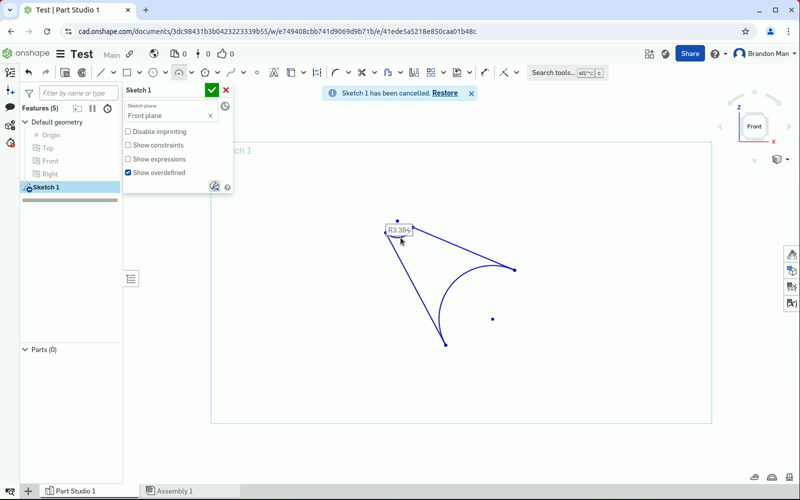
mouse_move(419, 267)
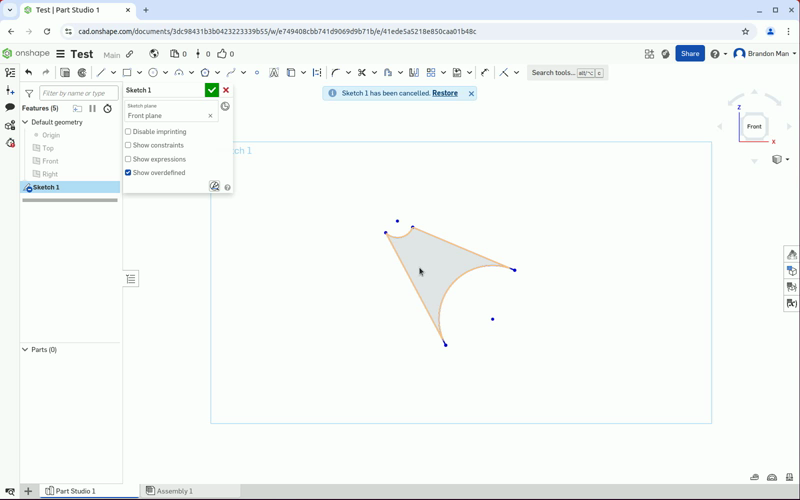
click(419, 267)
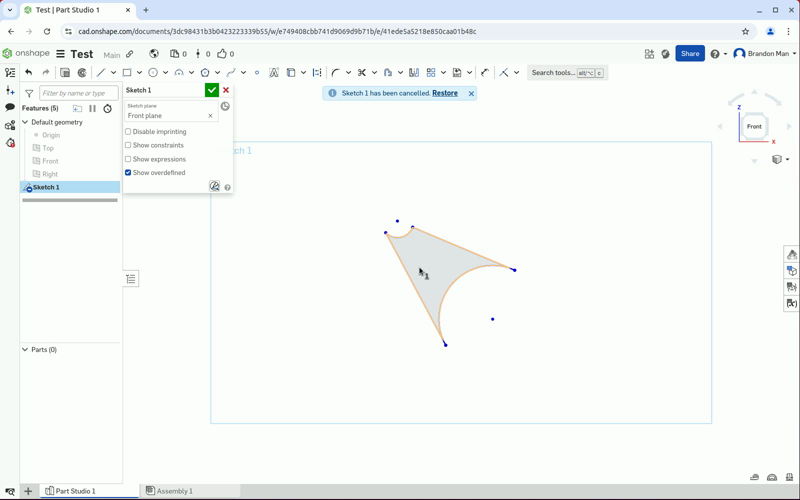
mouse_move(73, 352)
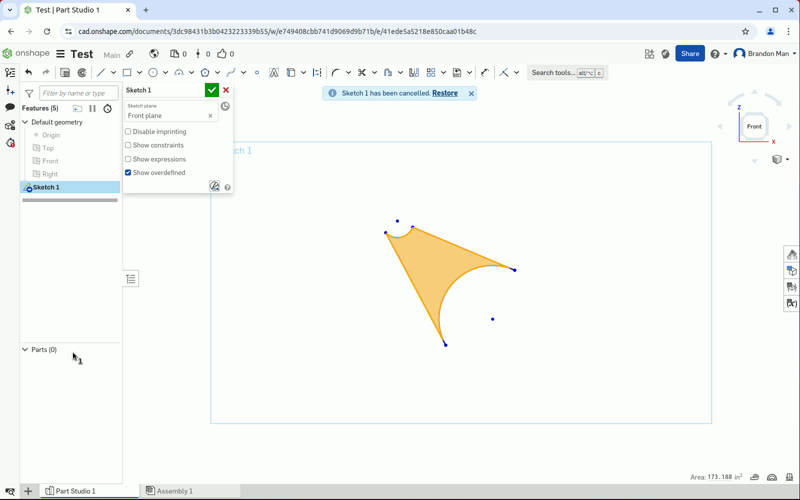
key(shift+y)
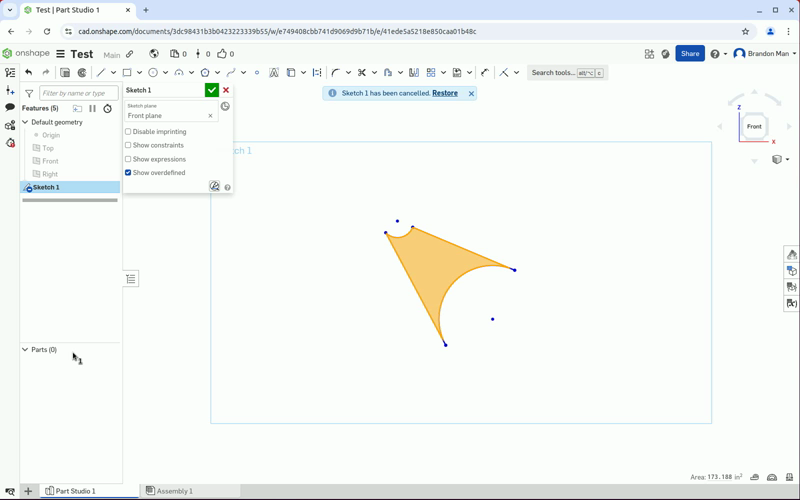
key(shift+e)
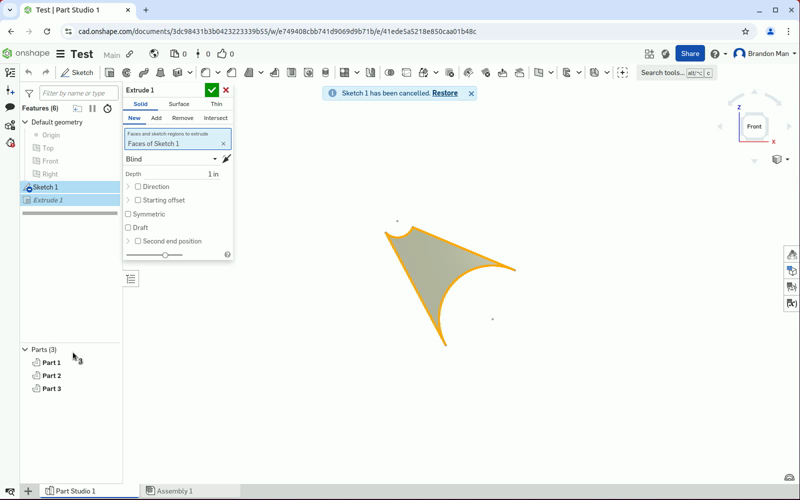
mouse_move(143, 106)
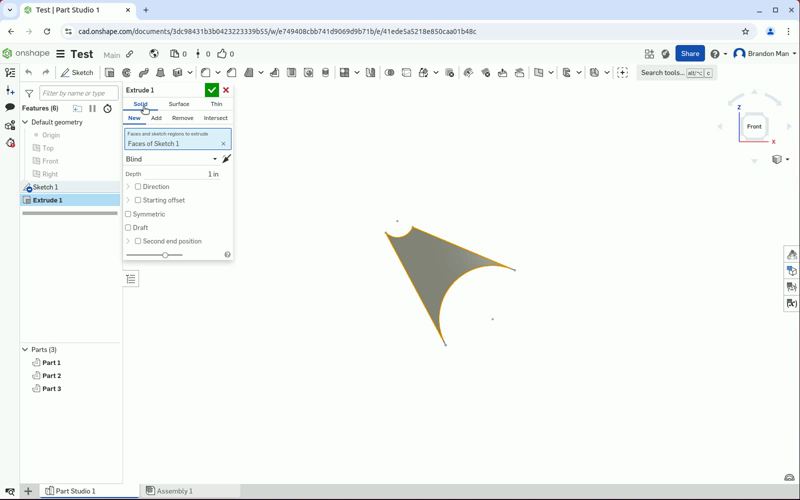
click(143, 106)
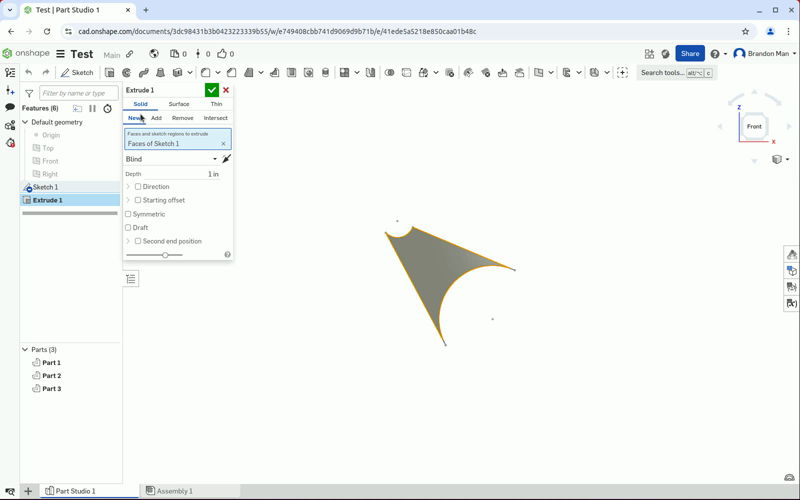
mouse_move(137, 120)
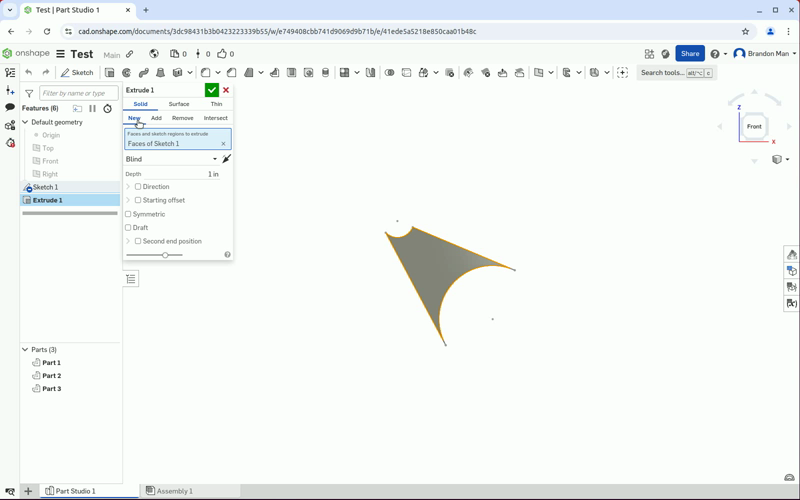
click(137, 120)
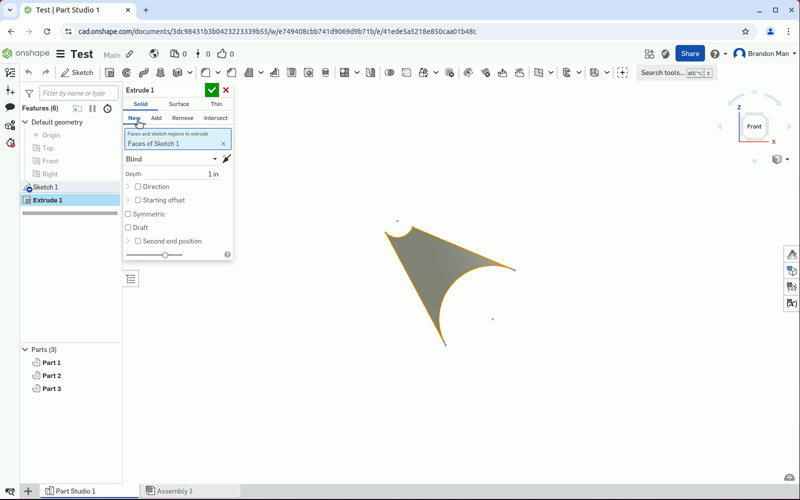
key(tab, 4)
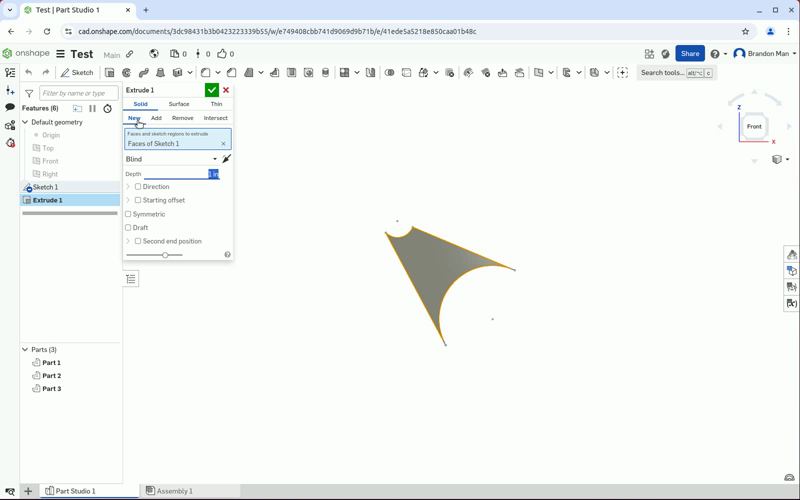
text(2.408)
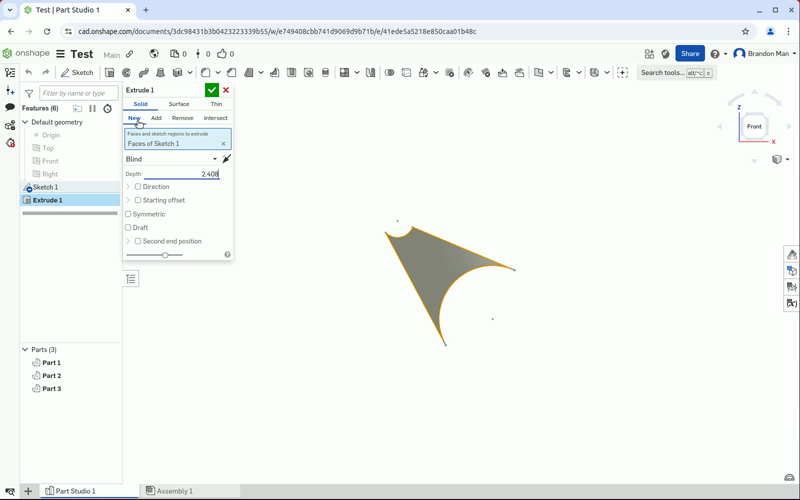
key(tab, 3)
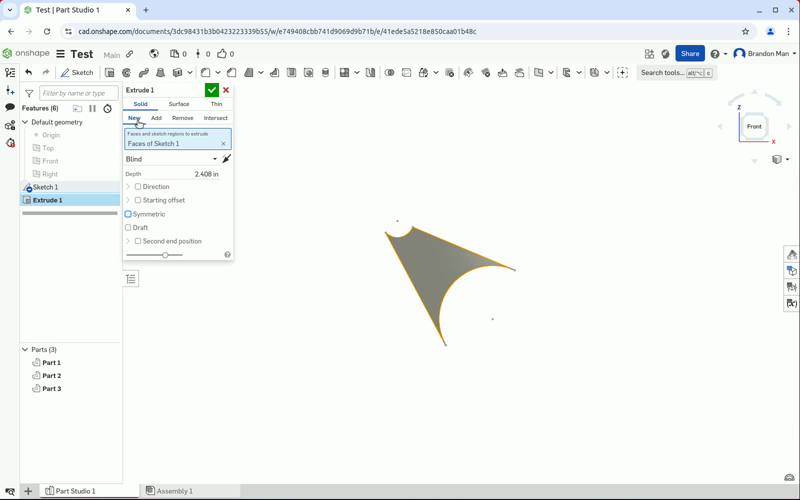
key(space)
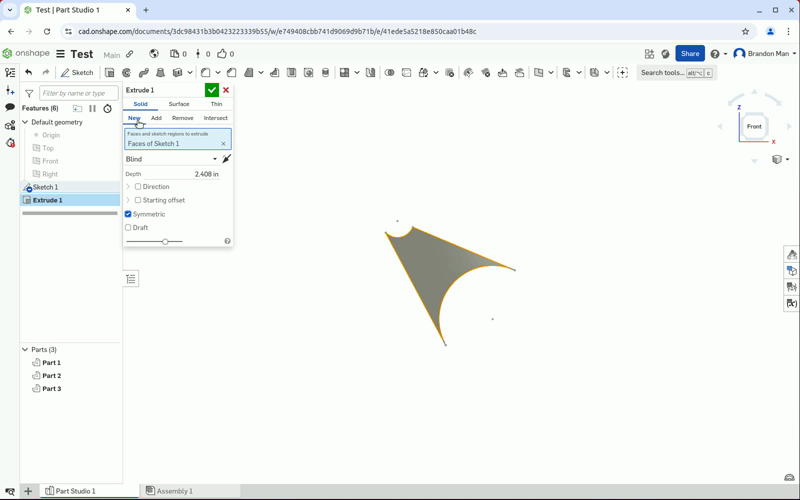
key(enter)
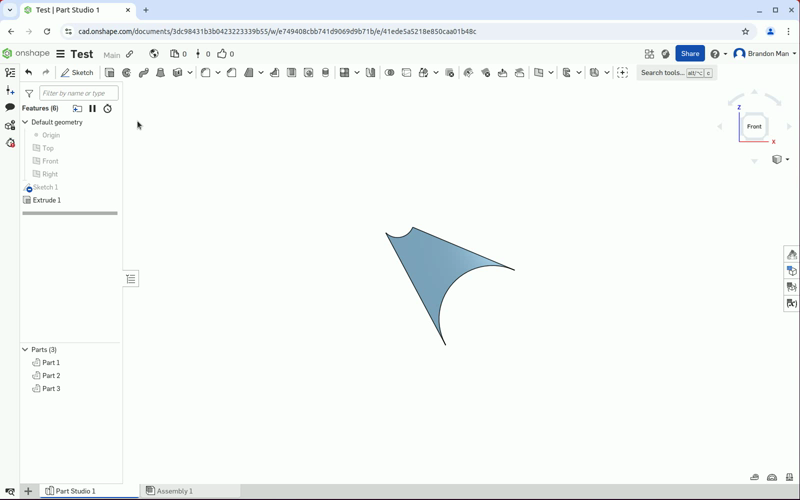
key(shift+h)
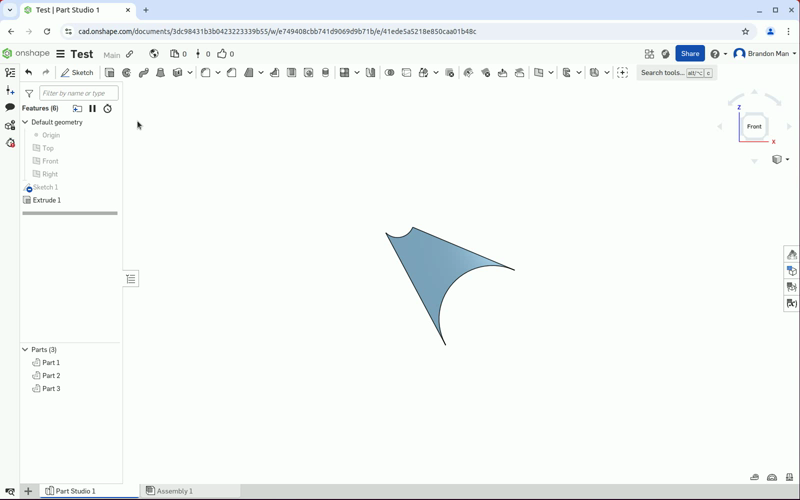
key(shift+h)
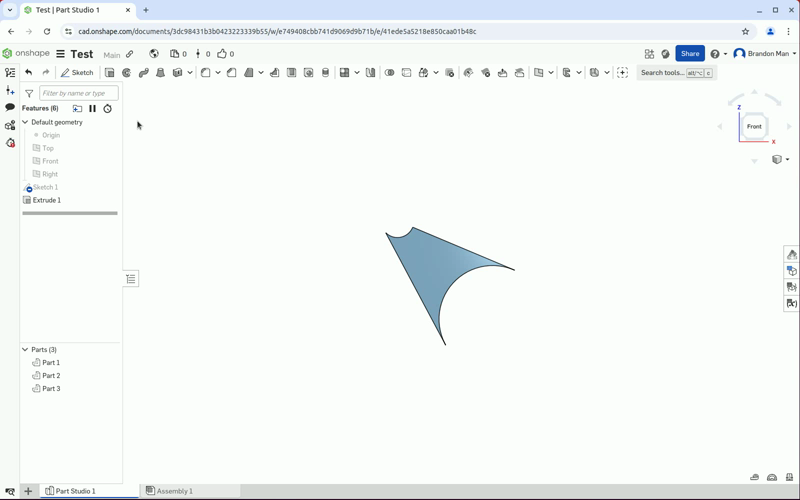
mouse_move(73, 189)
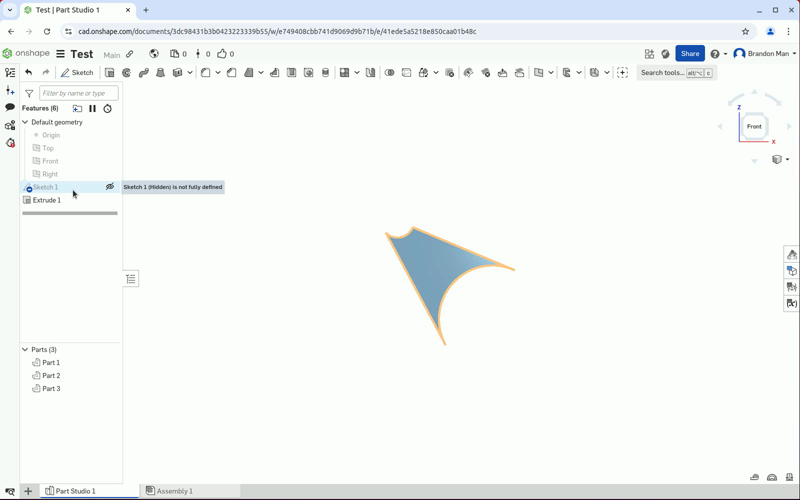
click(73, 189)
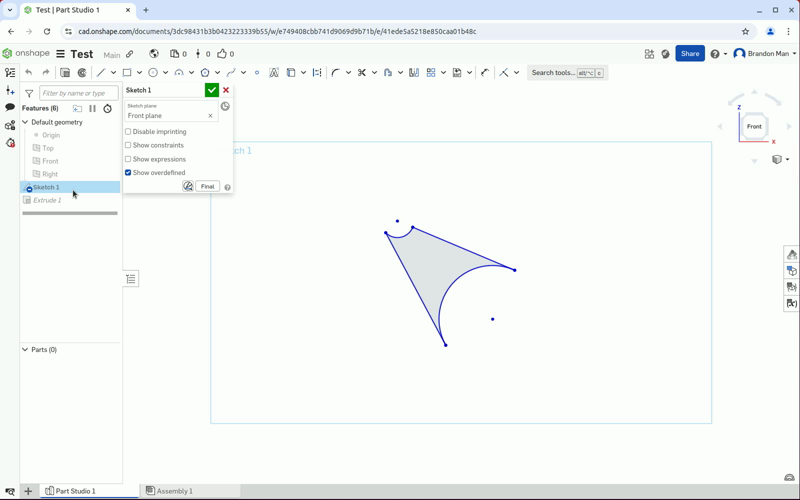
mouse_move(229, 92)
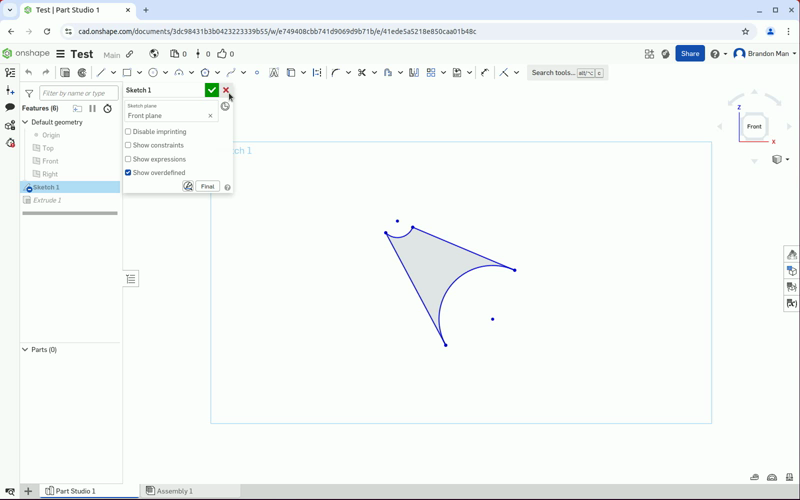
click(229, 92)
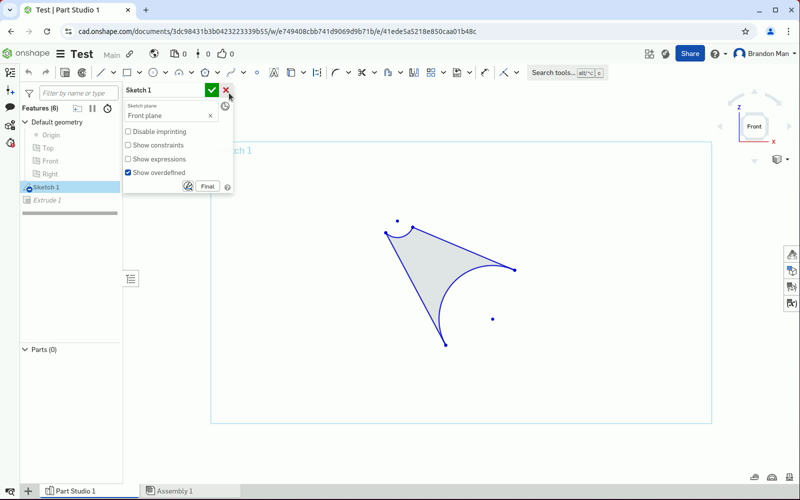
key(shift+s)
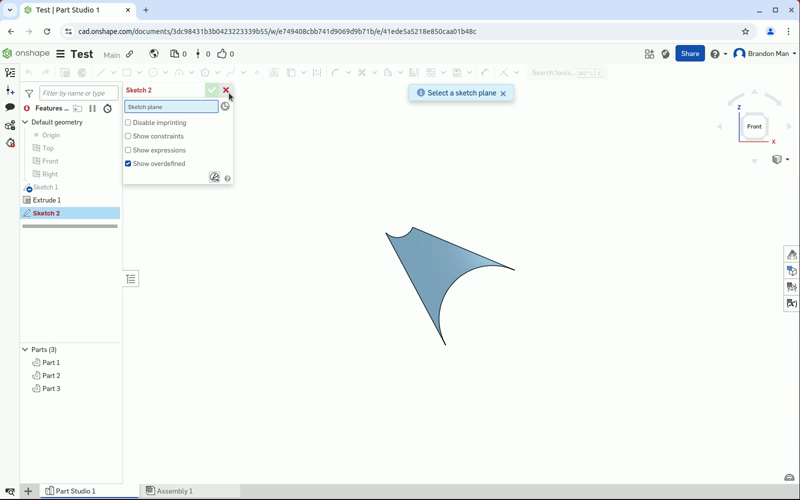
mouse_move(73, 163)
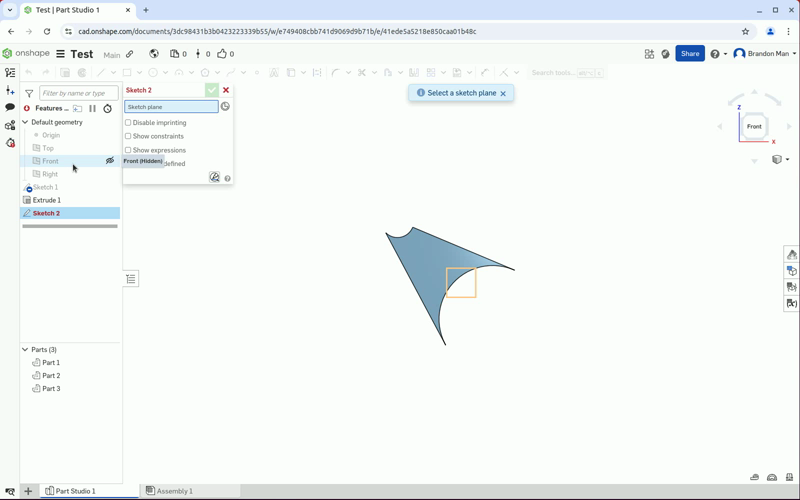
click(73, 163)
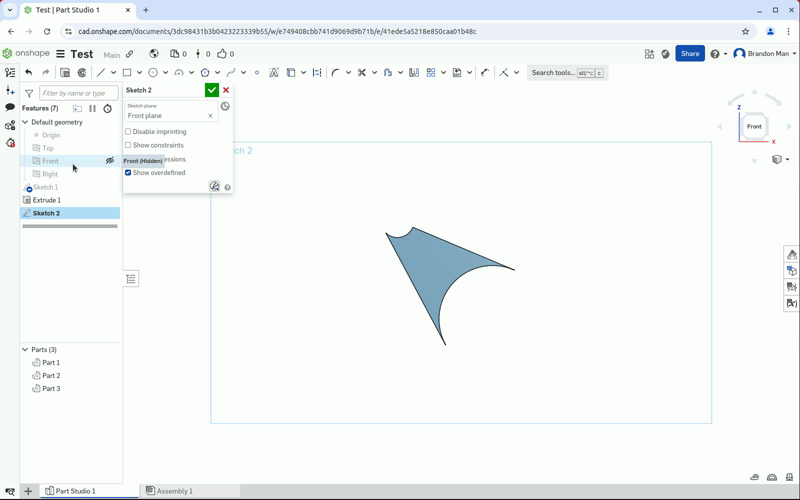
mouse_move(73, 352)
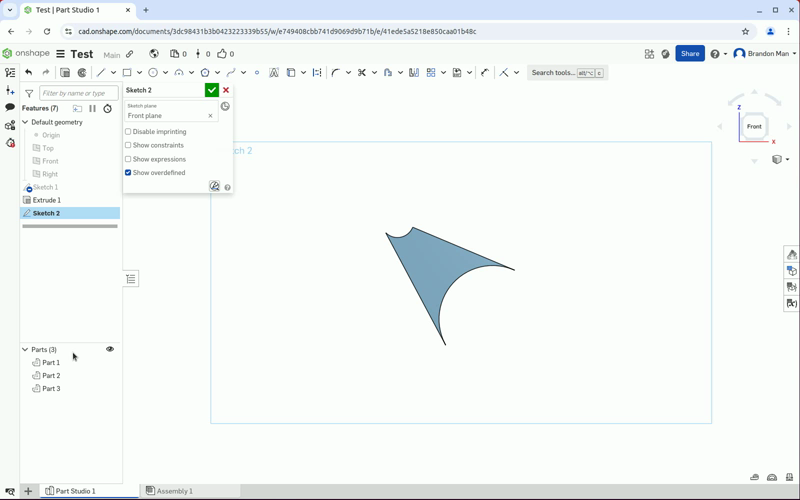
key(y)
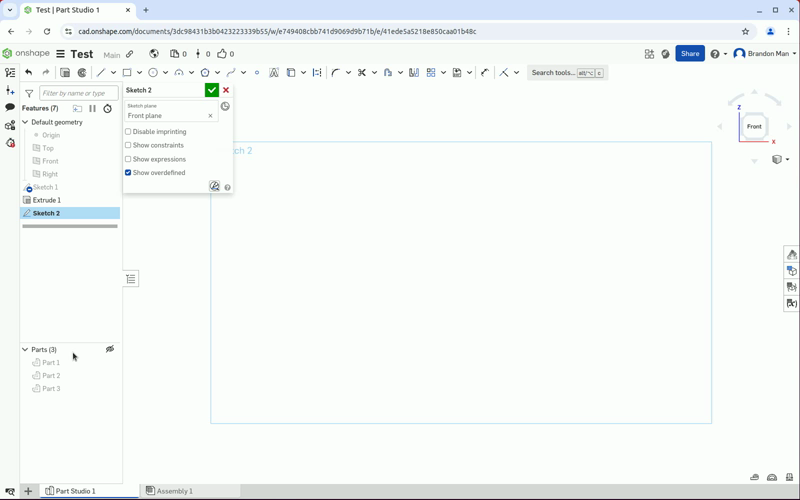
key(c)
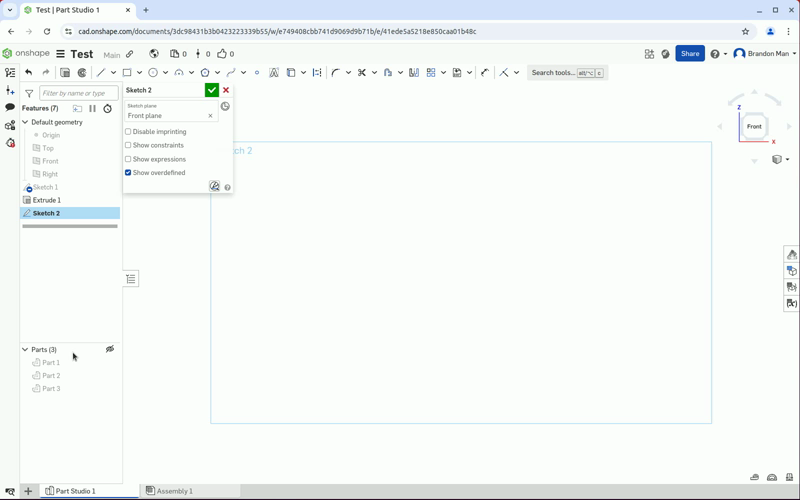
key_down(shift)
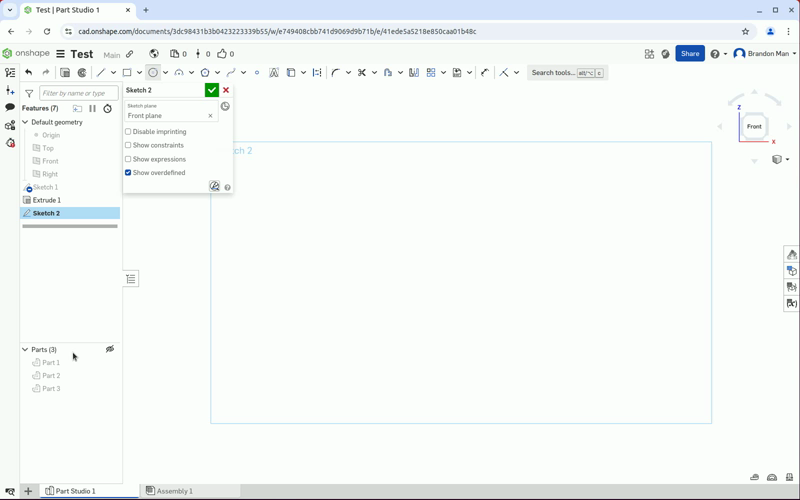
mouse_move(492, 319)
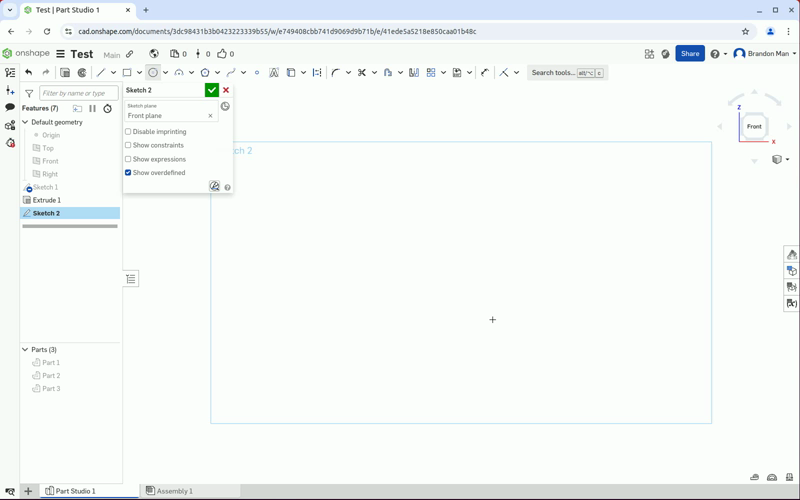
click(492, 319)
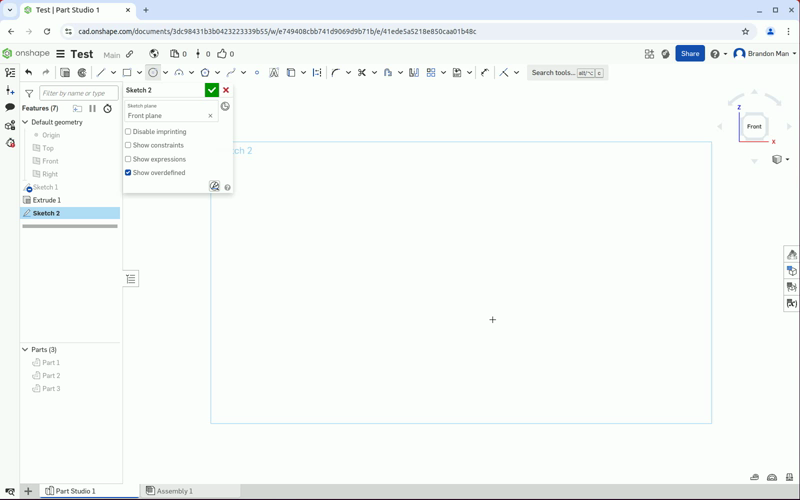
key_up(shift)
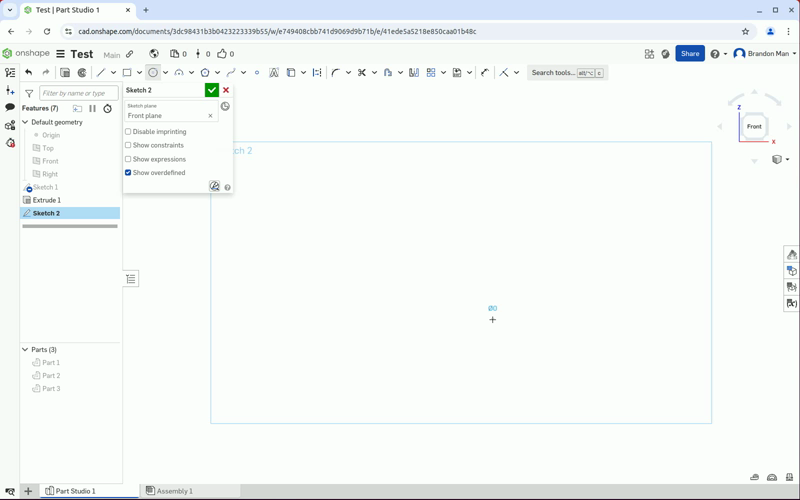
mouse_move(546, 319)
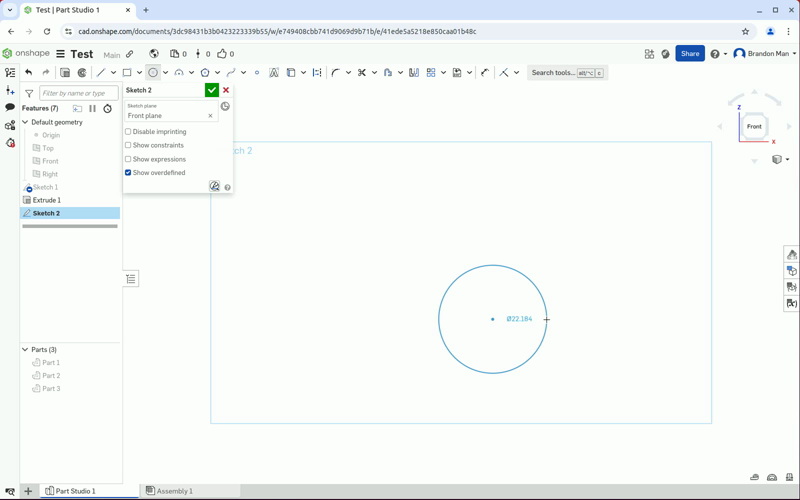
click(546, 319)
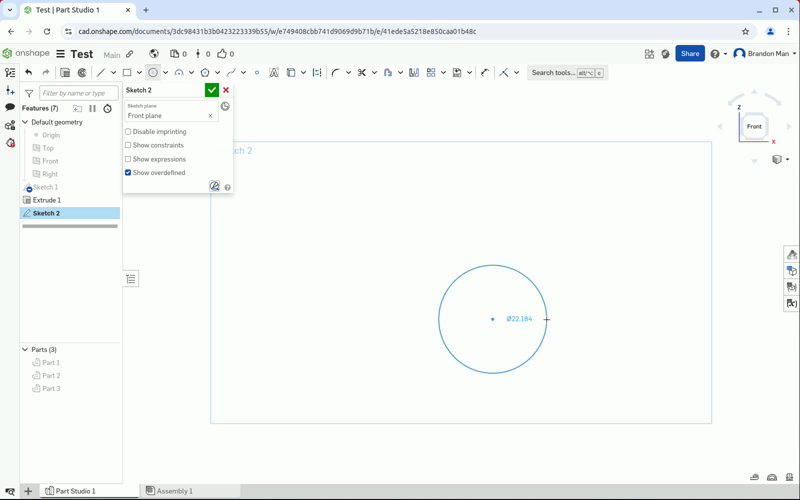
key(esc)
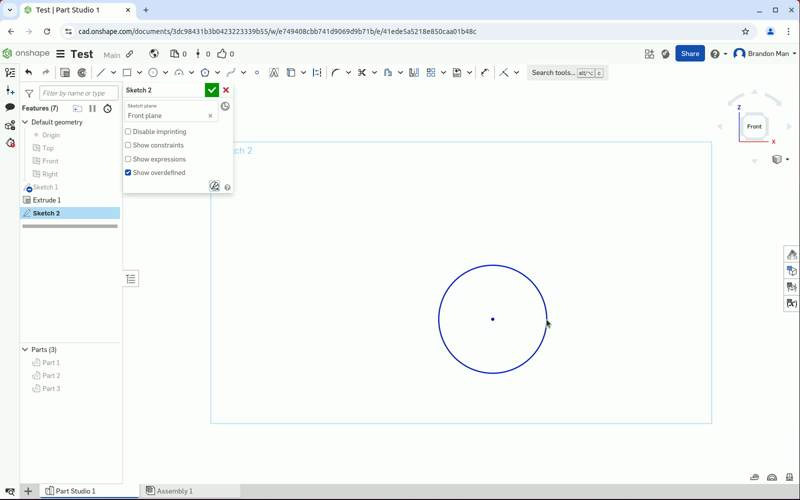
key(l)
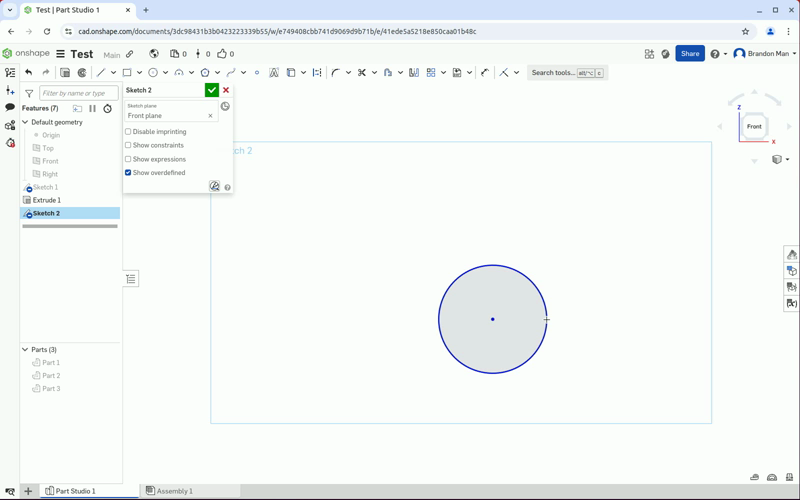
key_down(shift)
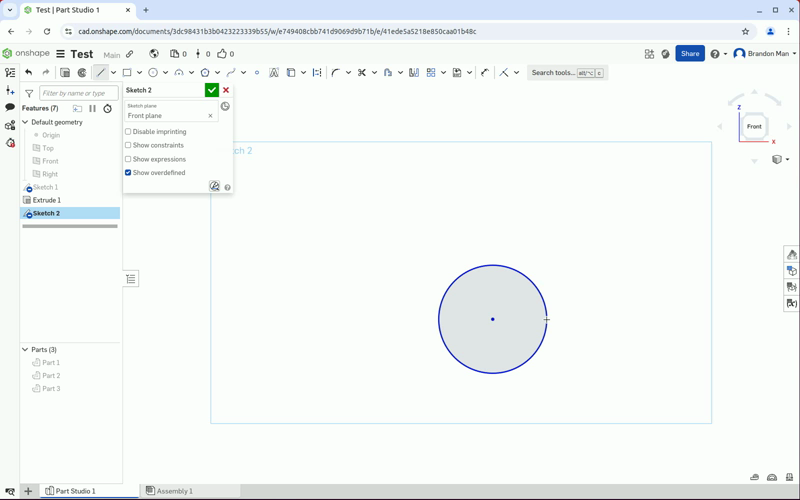
mouse_move(459, 328)
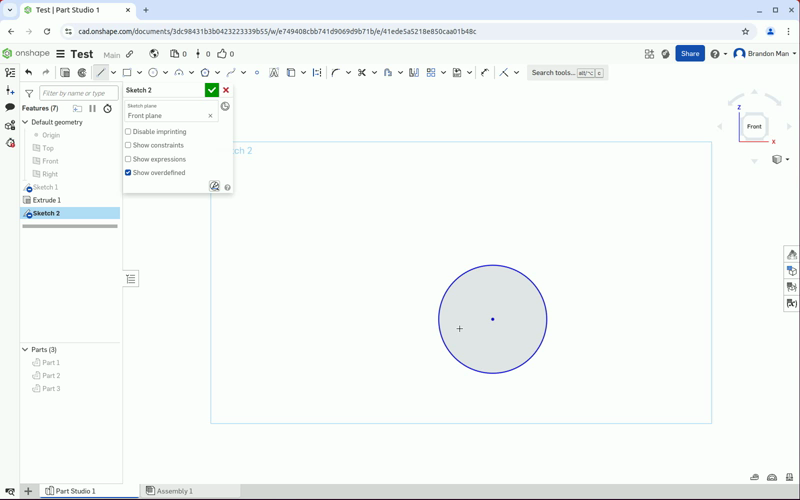
click(459, 328)
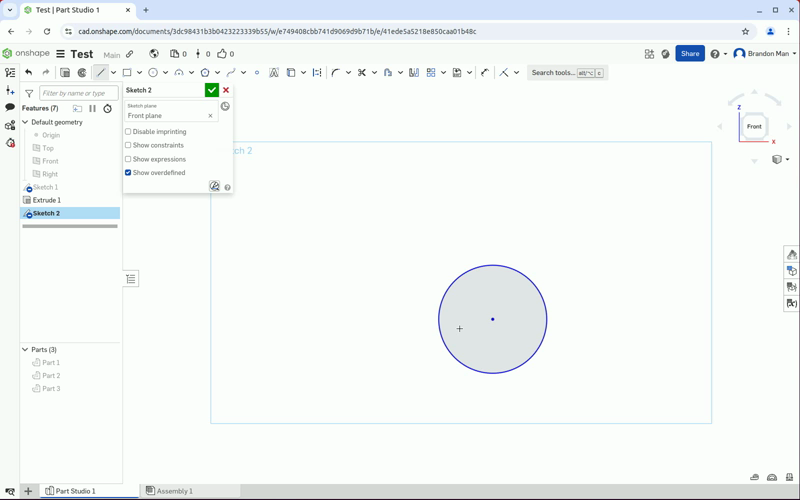
key_up(shift)
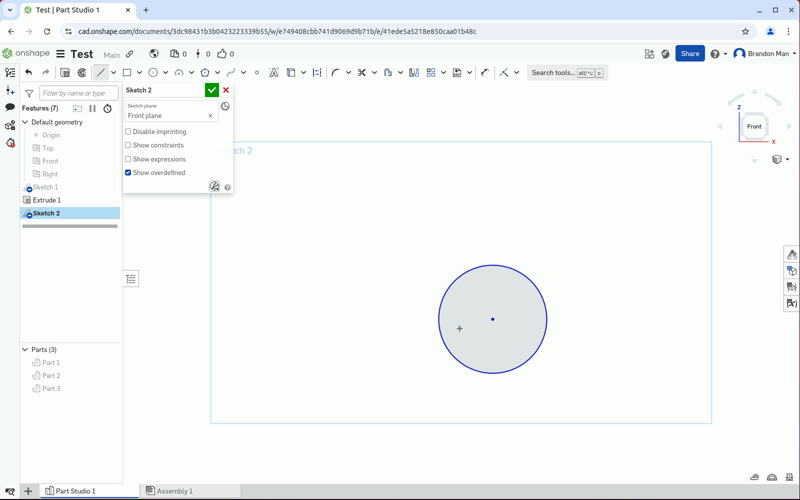
key_down(shift)
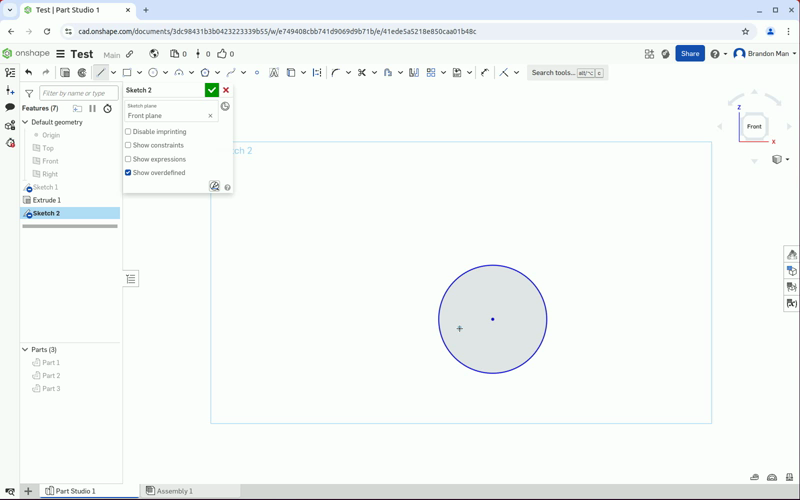
mouse_move(489, 328)
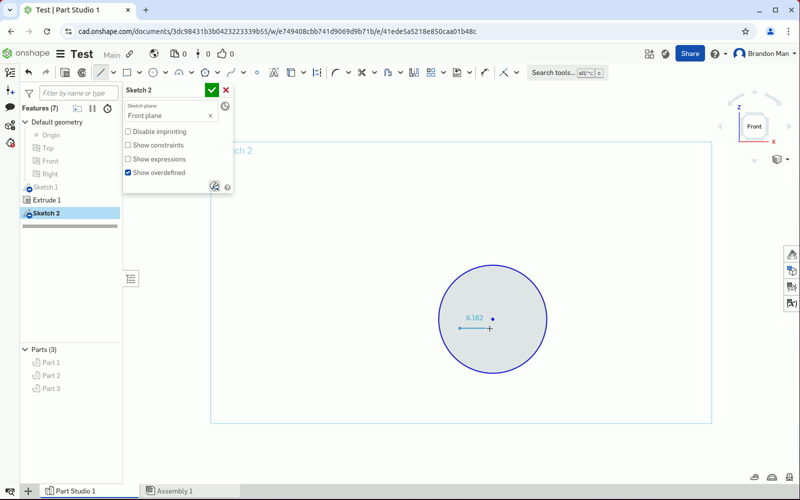
mouse_move(471, 328)
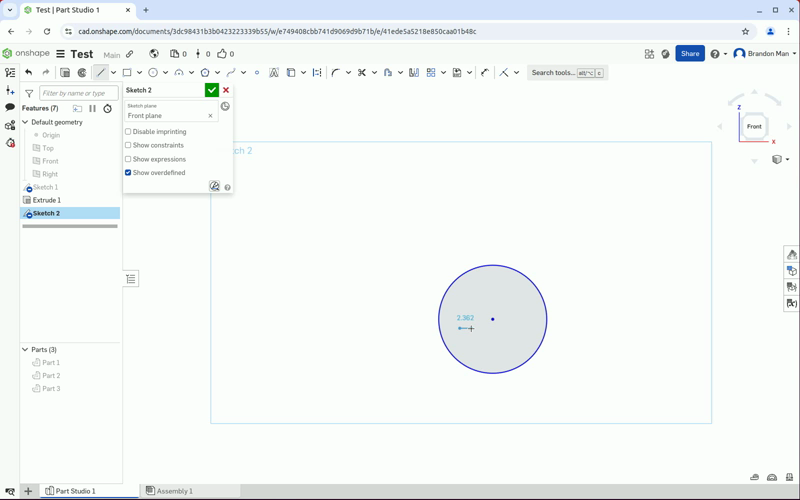
click(471, 328)
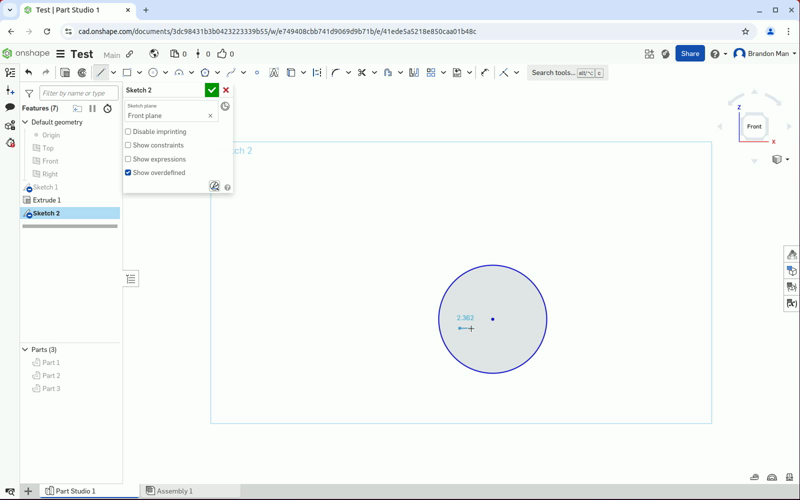
key_up(shift)
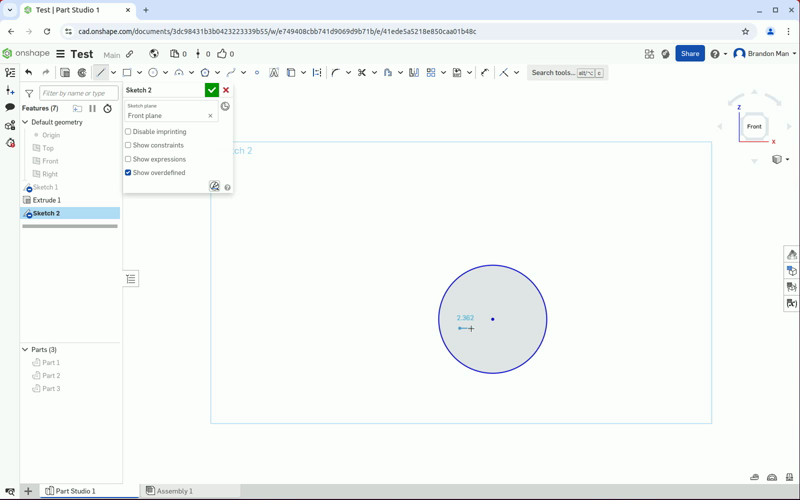
key(esc)
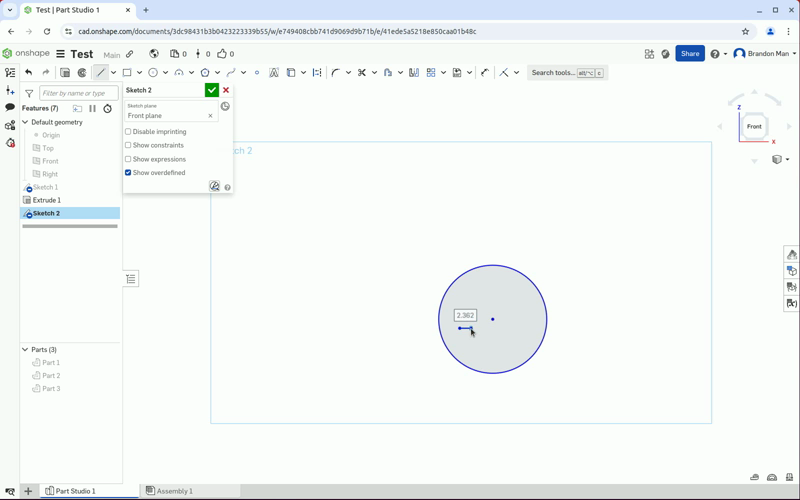
key(a)
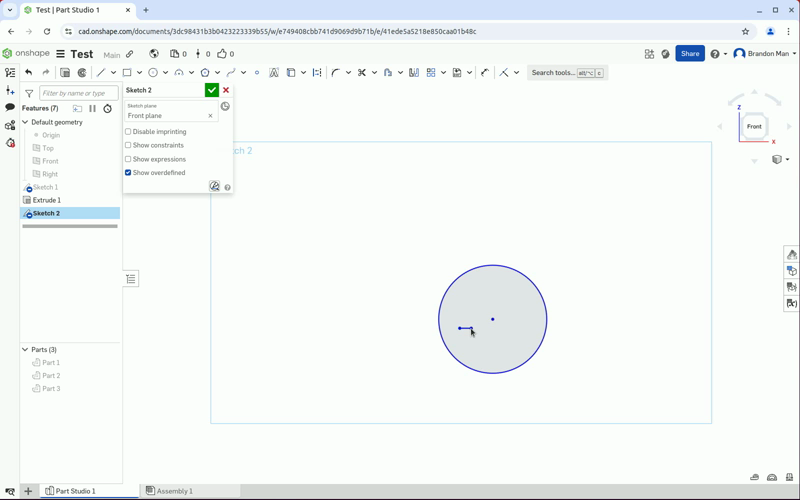
mouse_move(471, 328)
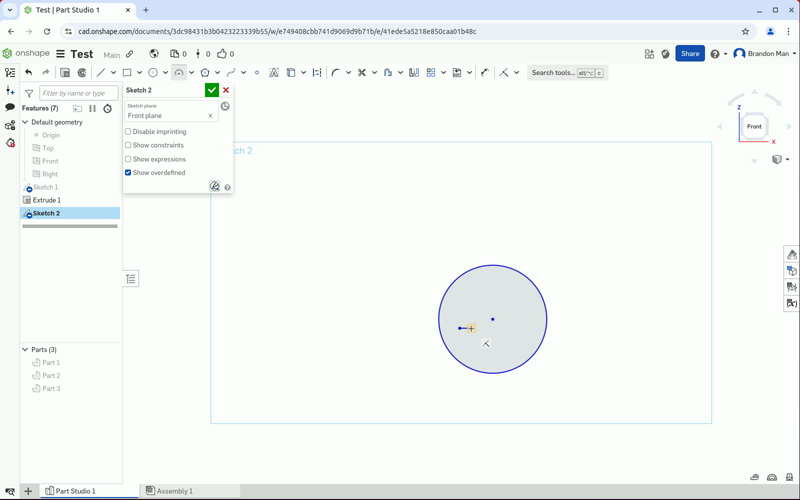
click(471, 328)
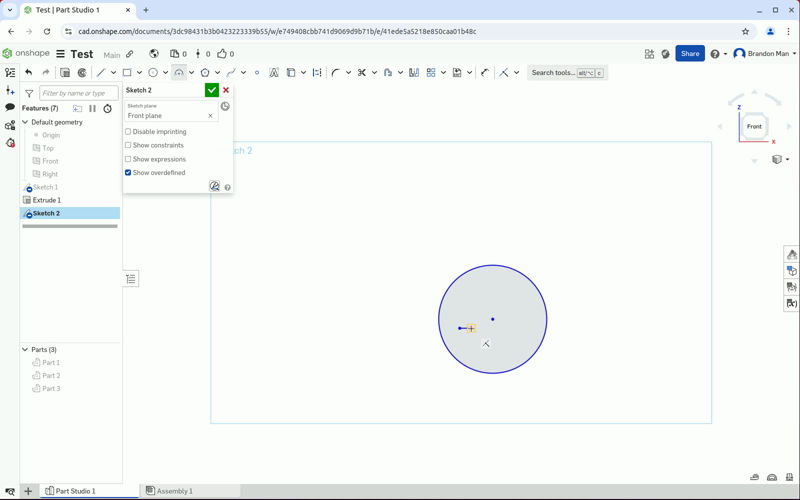
key_down(shift)
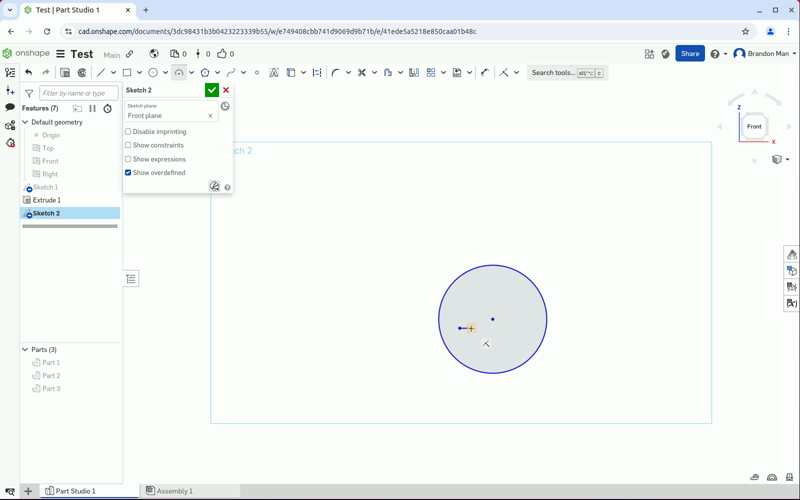
mouse_move(512, 328)
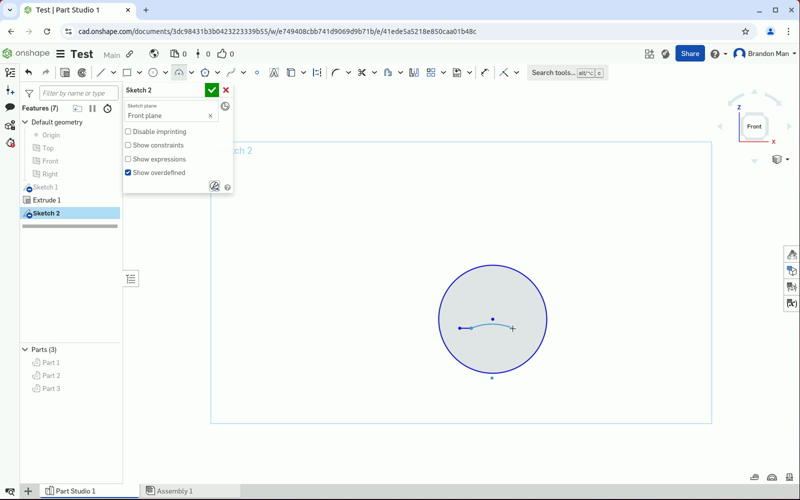
click(512, 328)
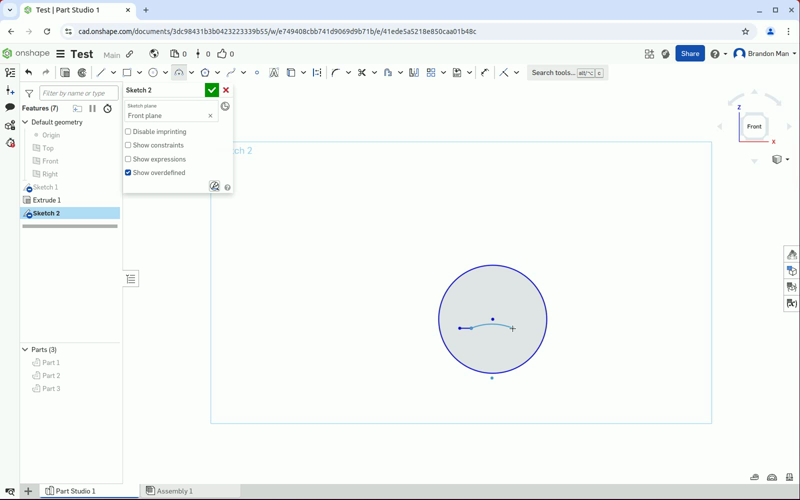
mouse_move(492, 342)
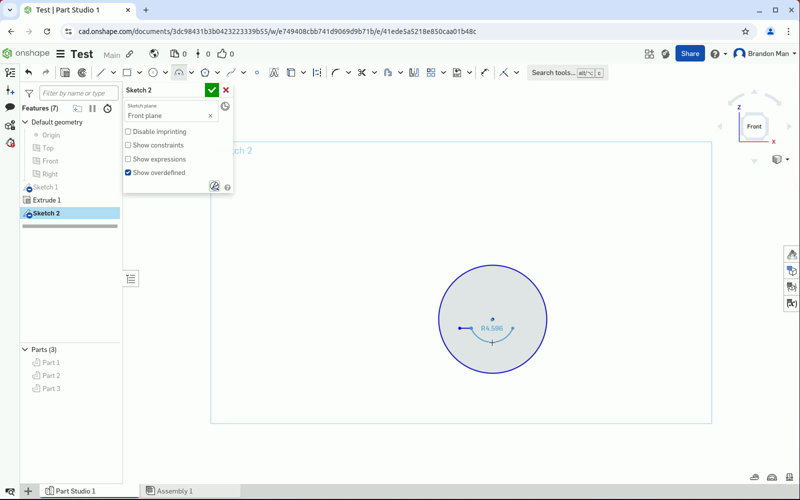
click(492, 342)
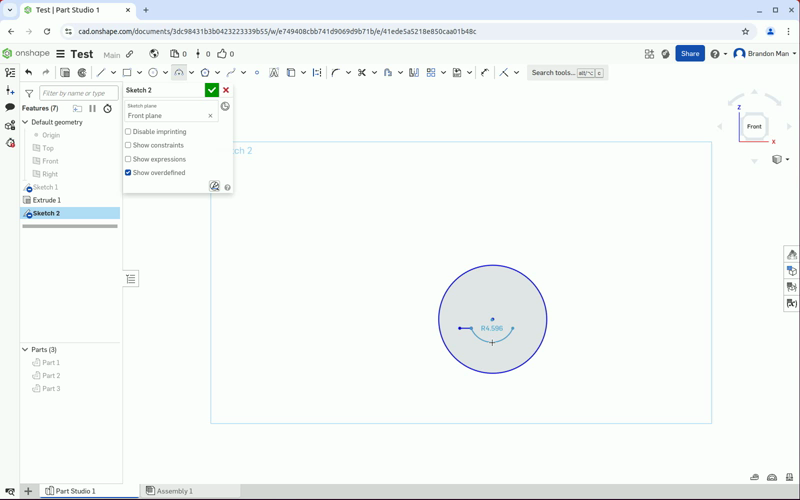
key_up(shift)
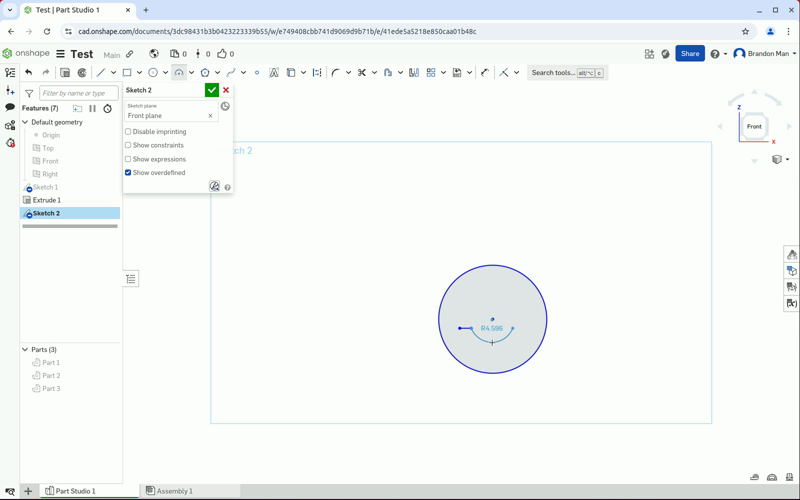
key(esc)
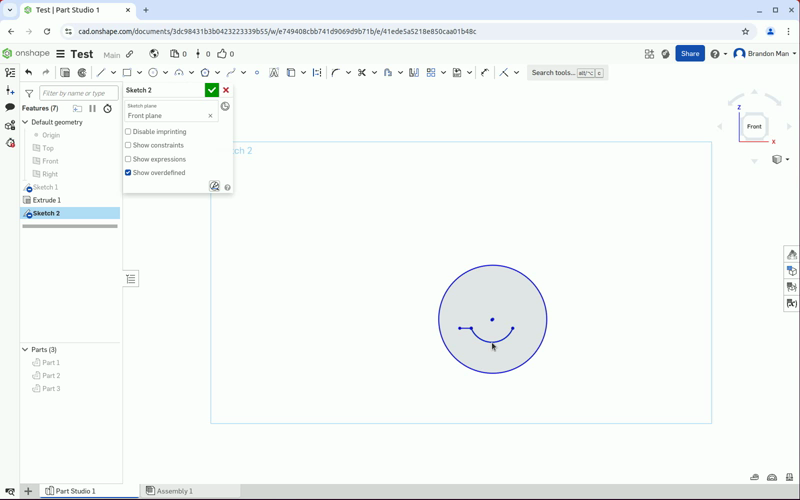
key(l)
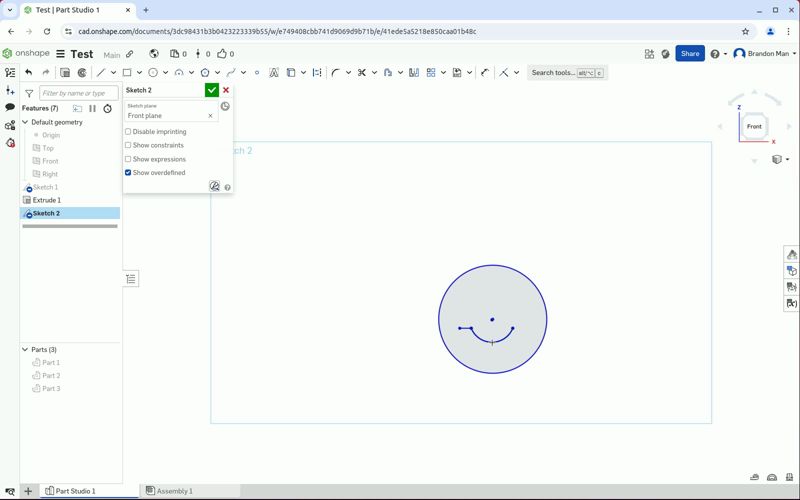
mouse_move(512, 328)
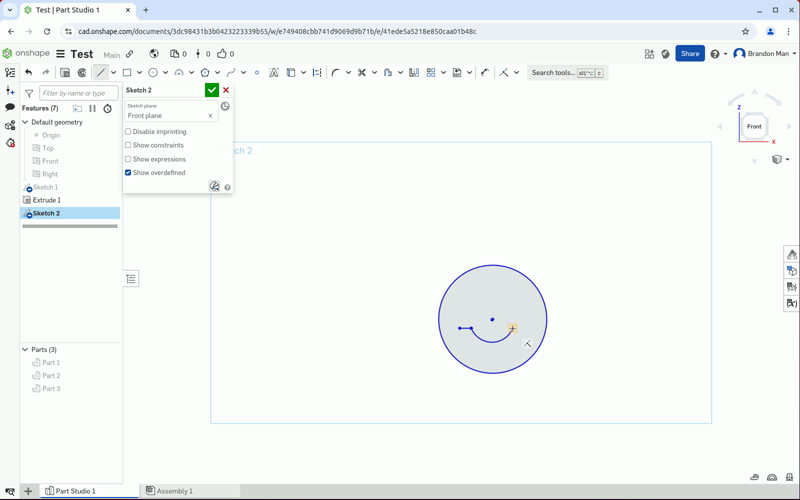
click(512, 328)
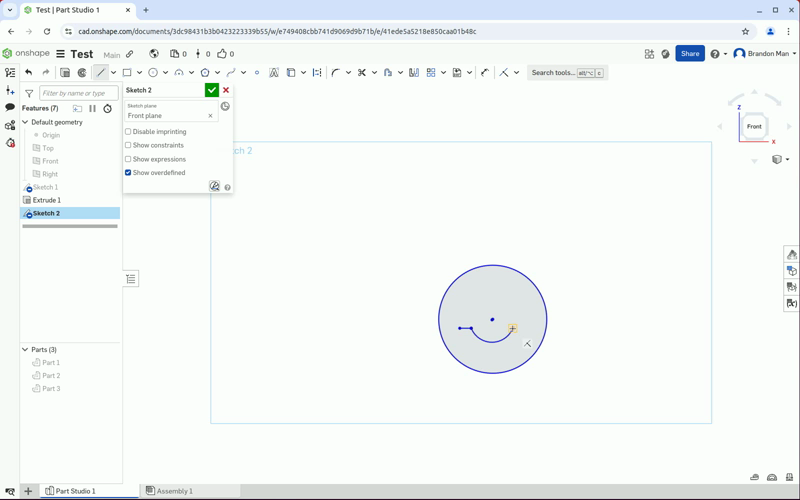
key_down(shift)
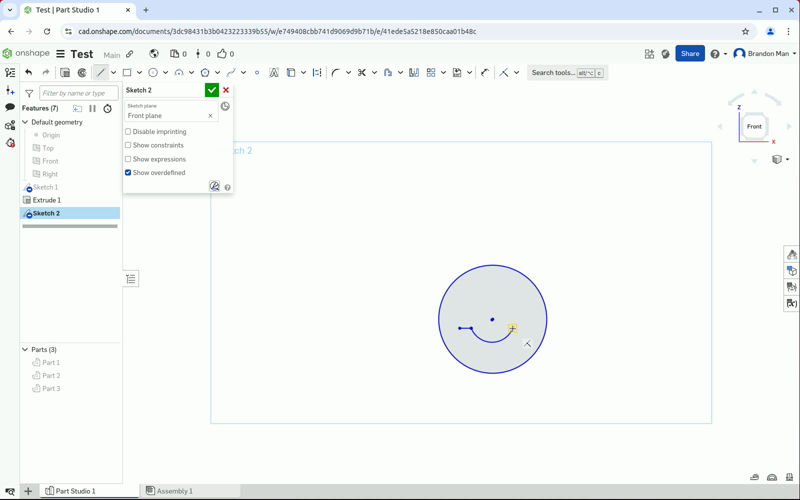
mouse_move(542, 328)
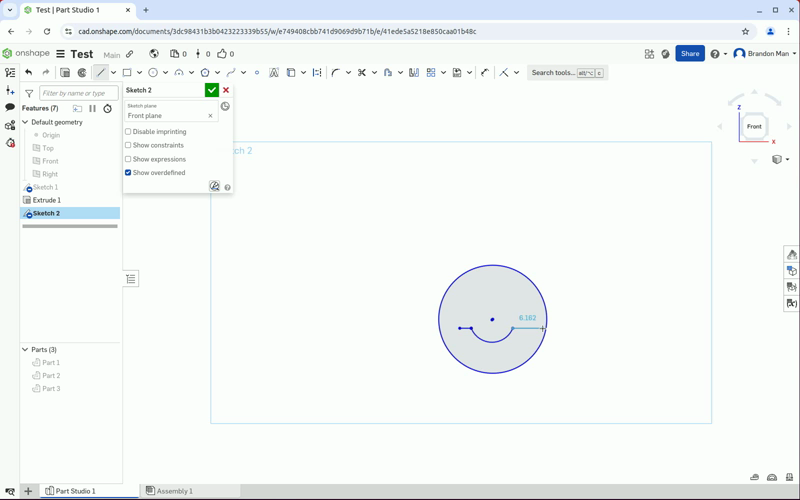
mouse_move(524, 328)
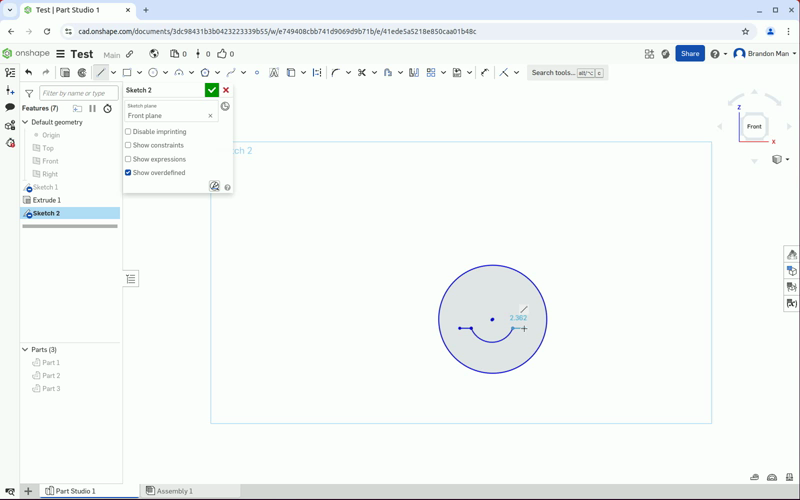
click(524, 328)
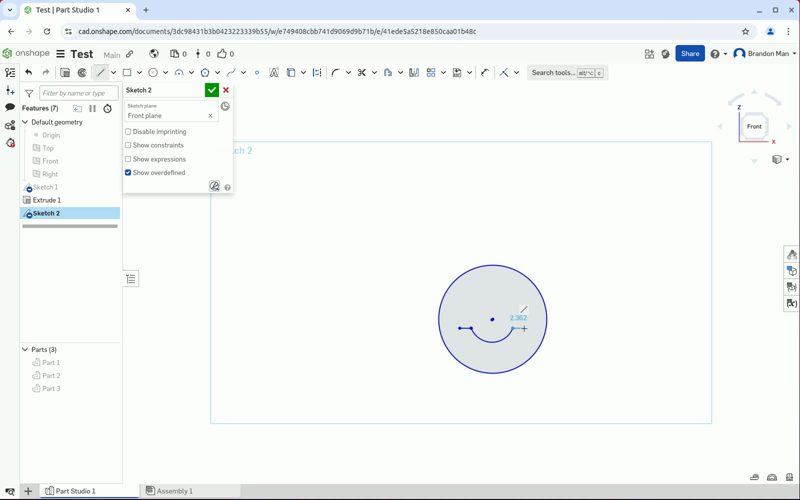
key_up(shift)
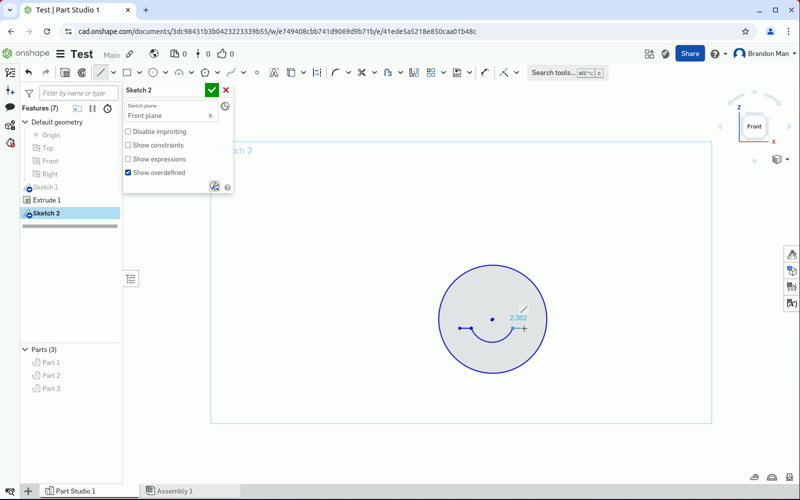
key_down(shift)
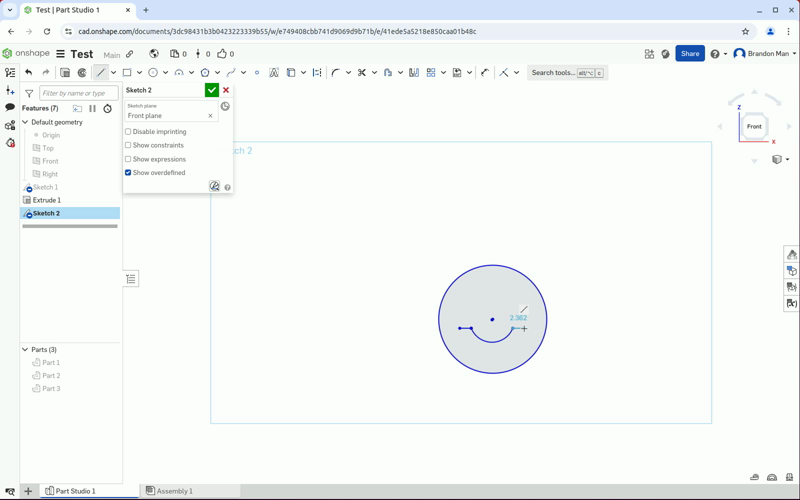
mouse_move(554, 328)
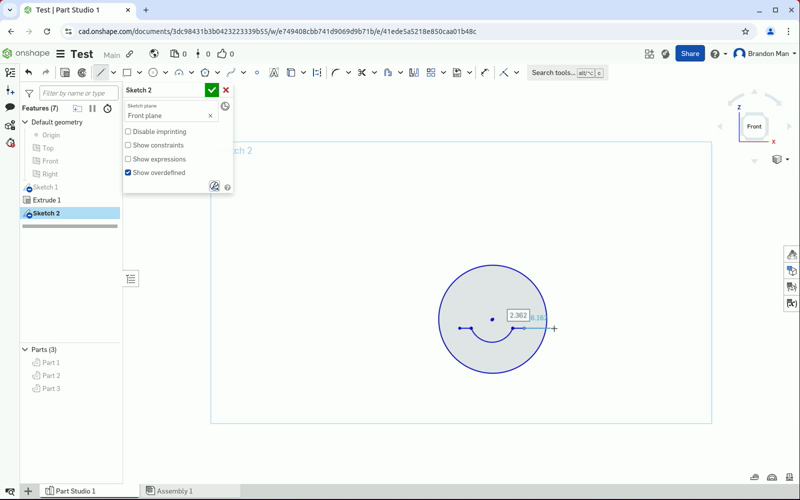
mouse_move(524, 310)
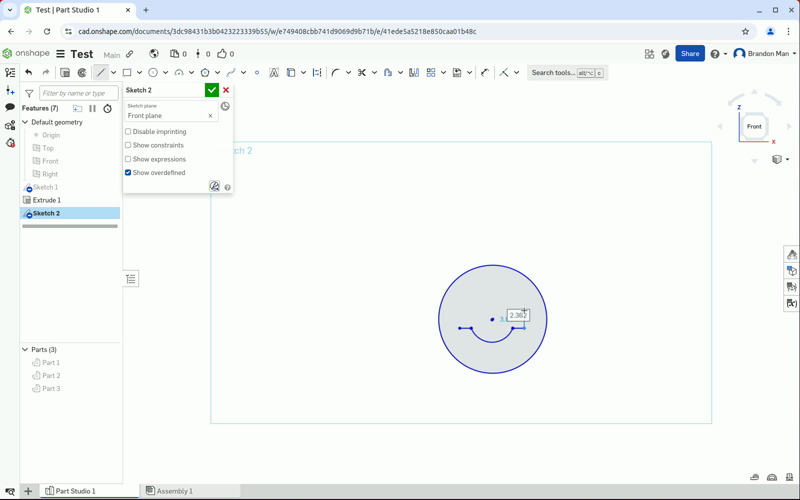
click(524, 310)
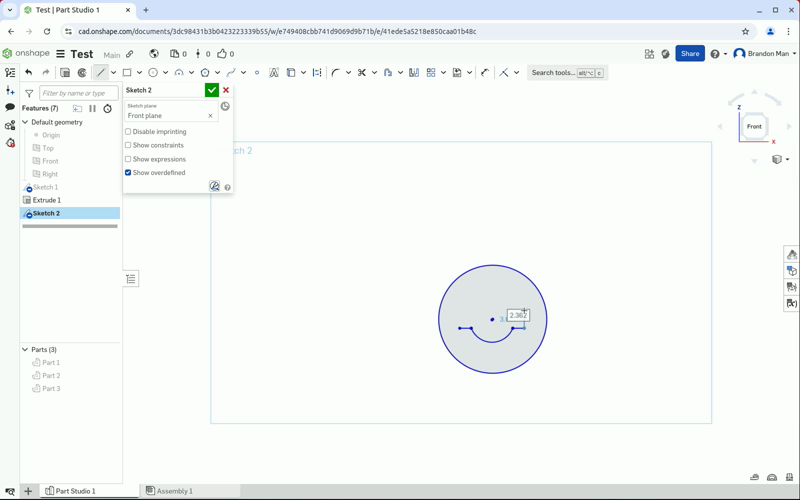
key_up(shift)
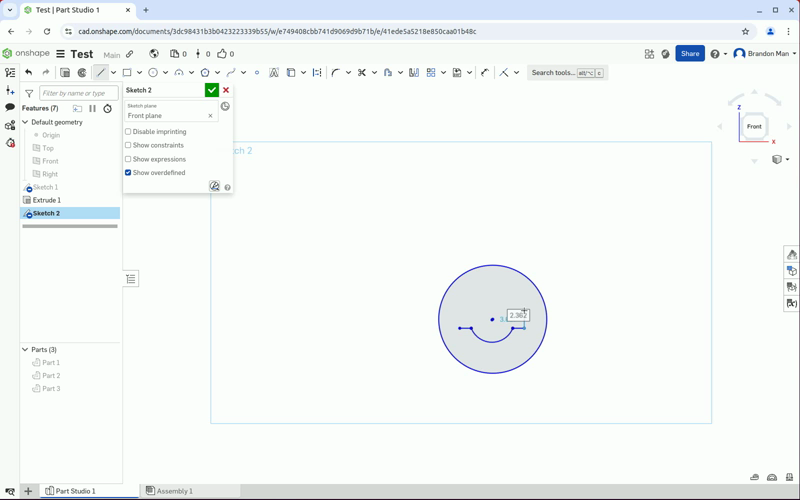
key_down(shift)
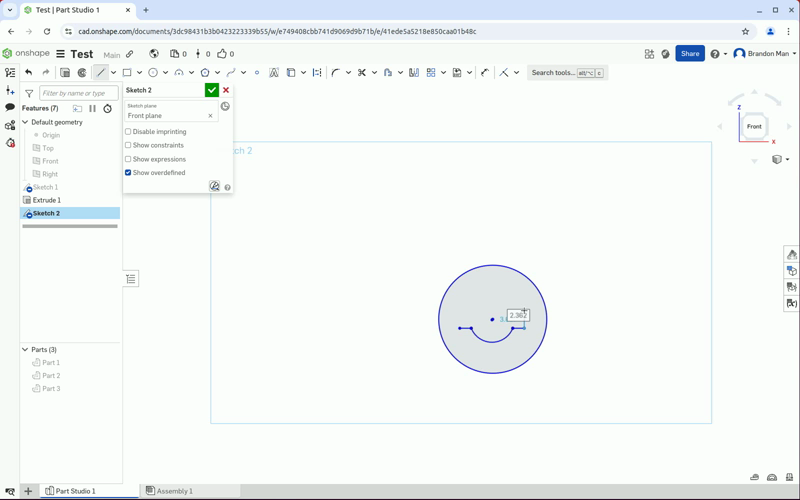
mouse_move(554, 310)
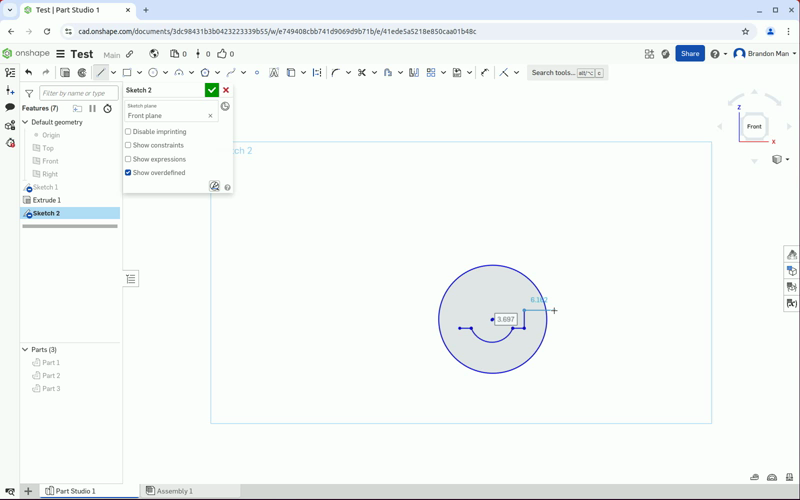
mouse_move(512, 310)
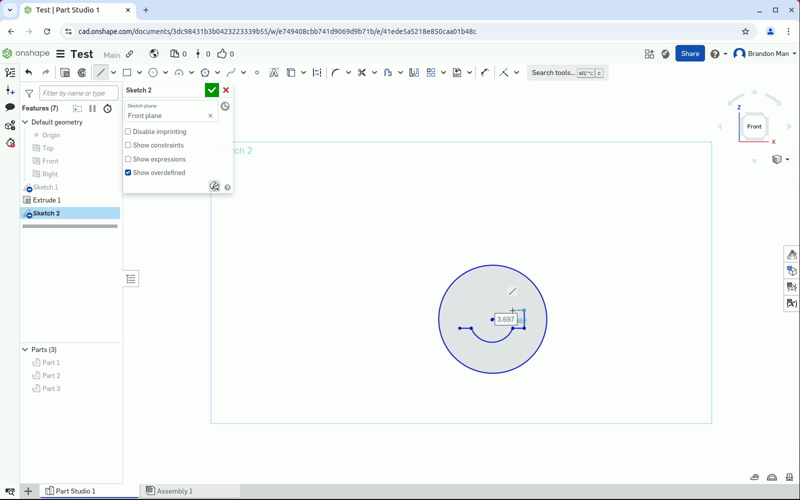
click(512, 310)
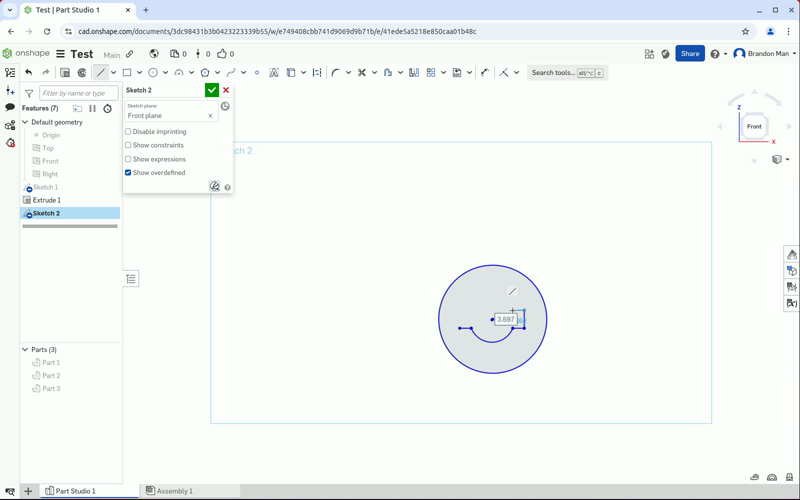
key_up(shift)
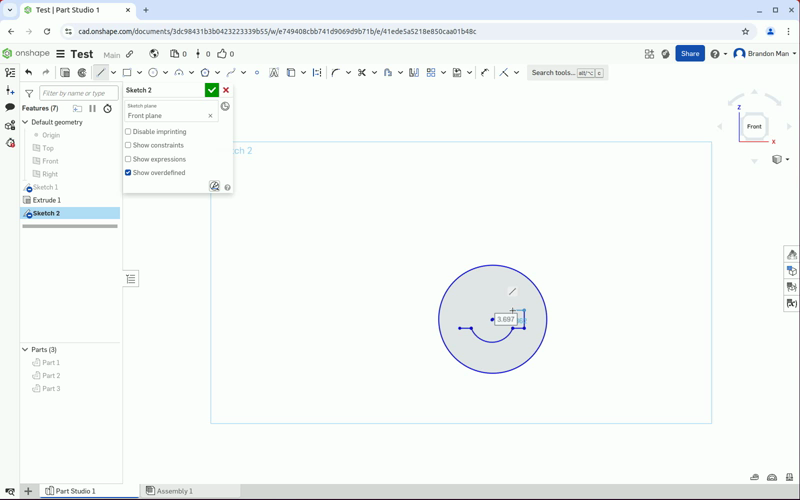
key(esc)
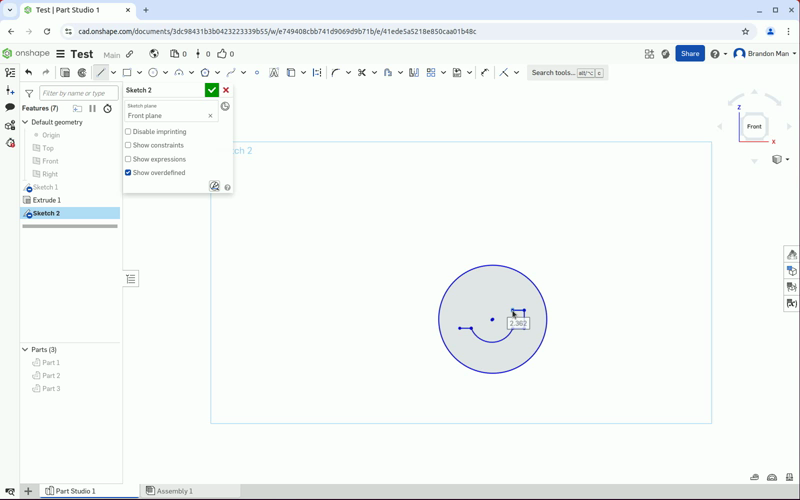
key(a)
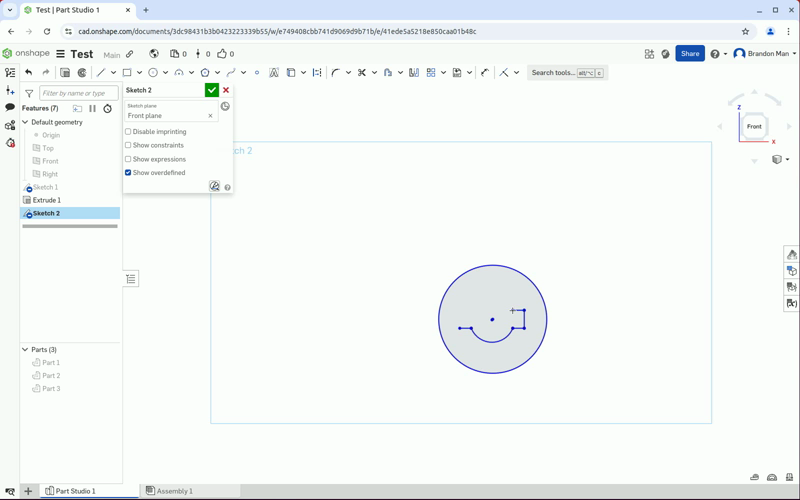
mouse_move(512, 310)
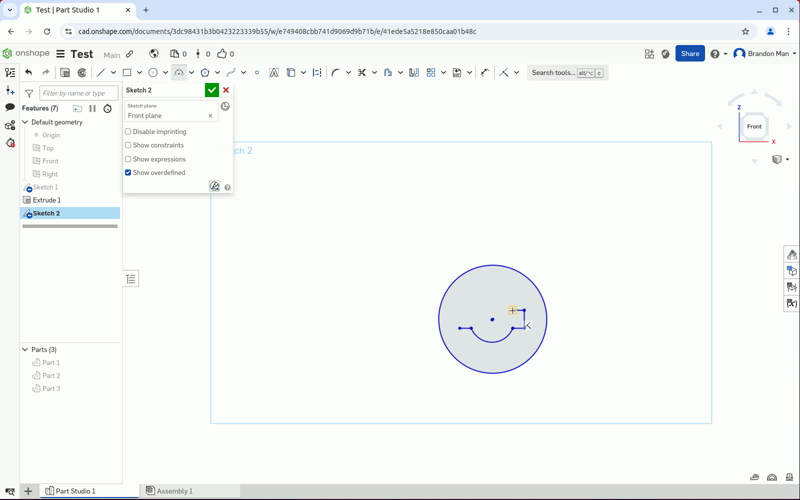
click(512, 310)
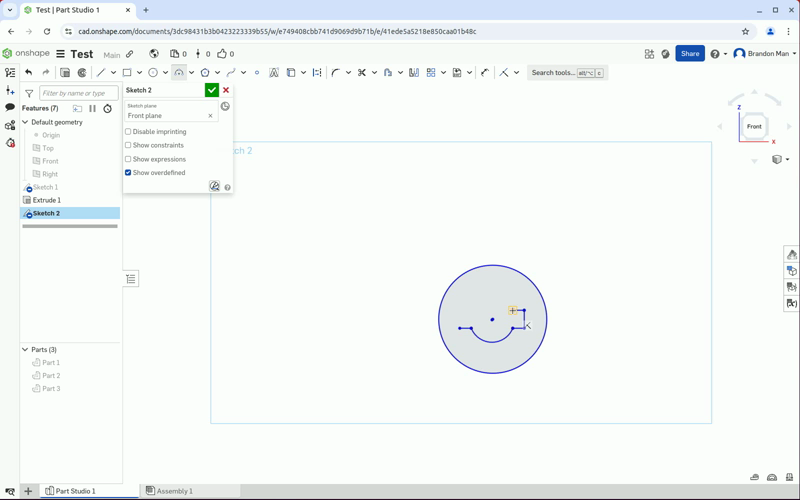
key_down(shift)
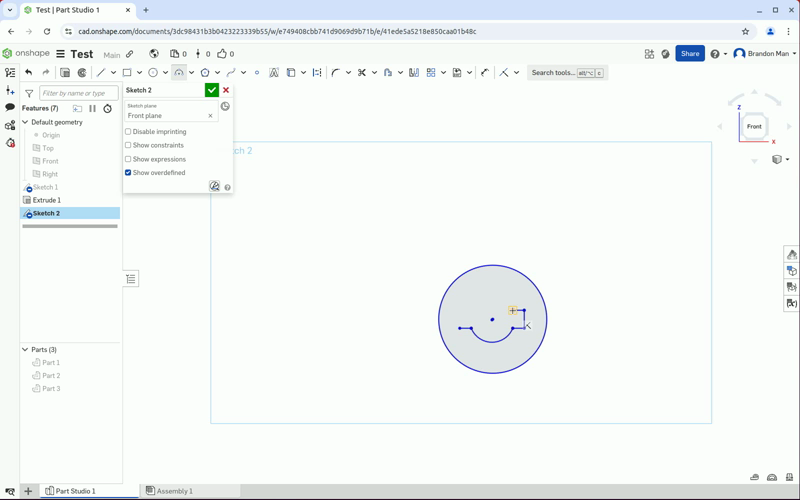
mouse_move(471, 310)
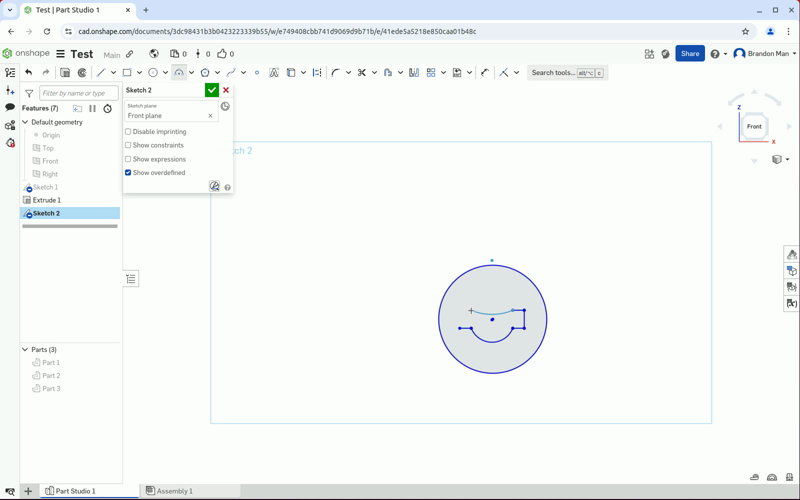
click(471, 310)
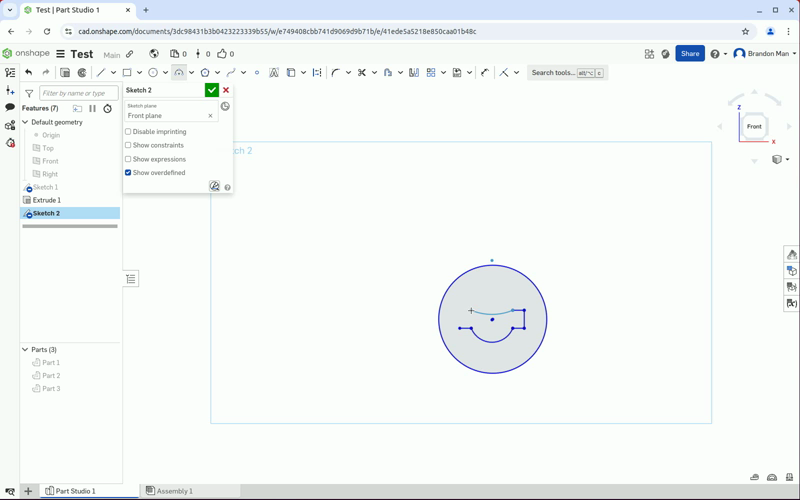
mouse_move(492, 296)
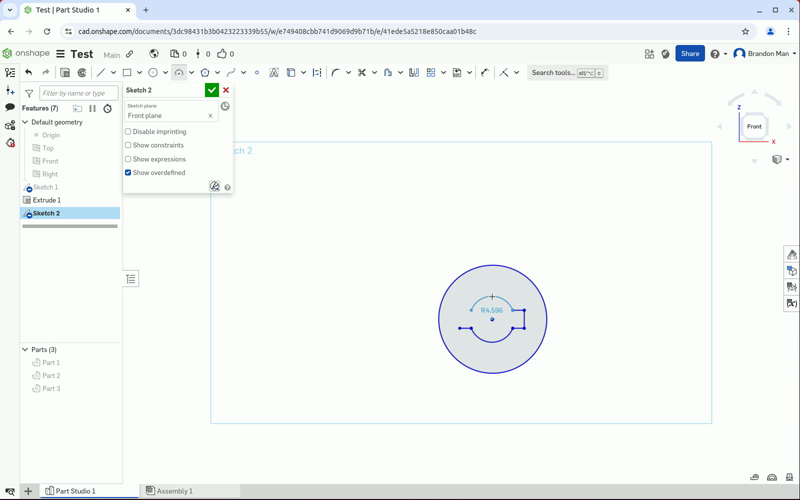
click(492, 296)
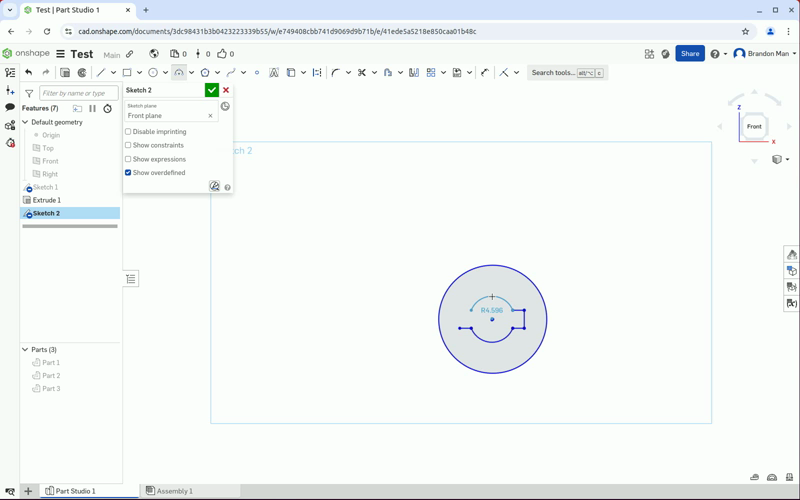
key_up(shift)
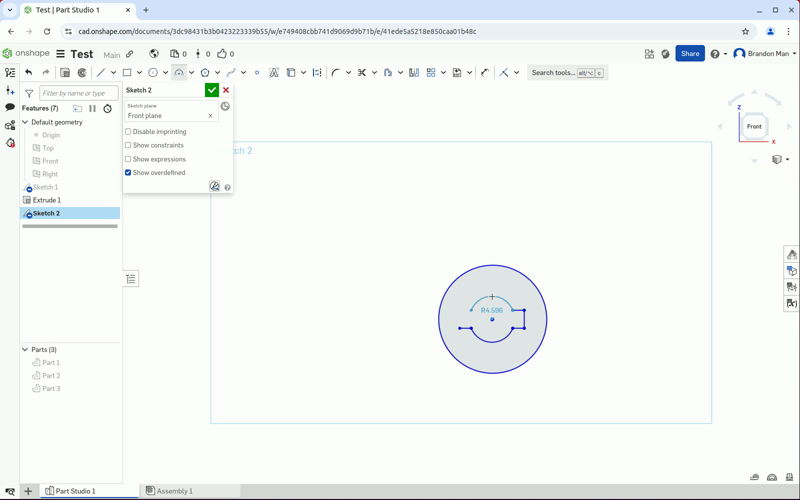
key(esc)
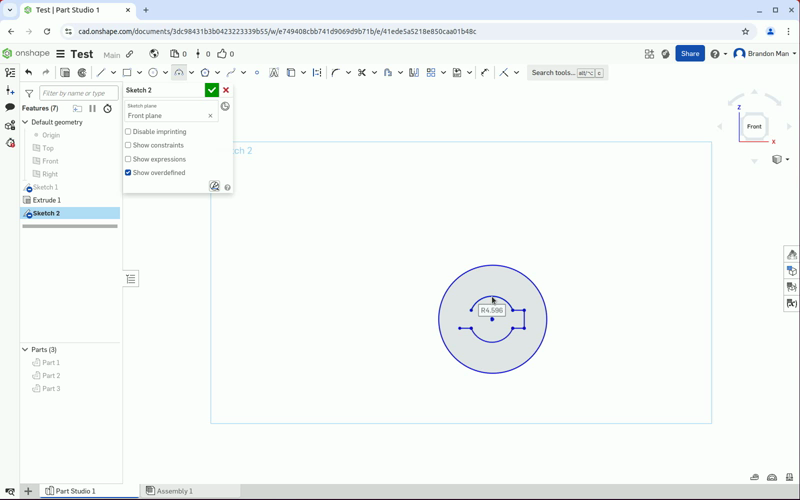
key(l)
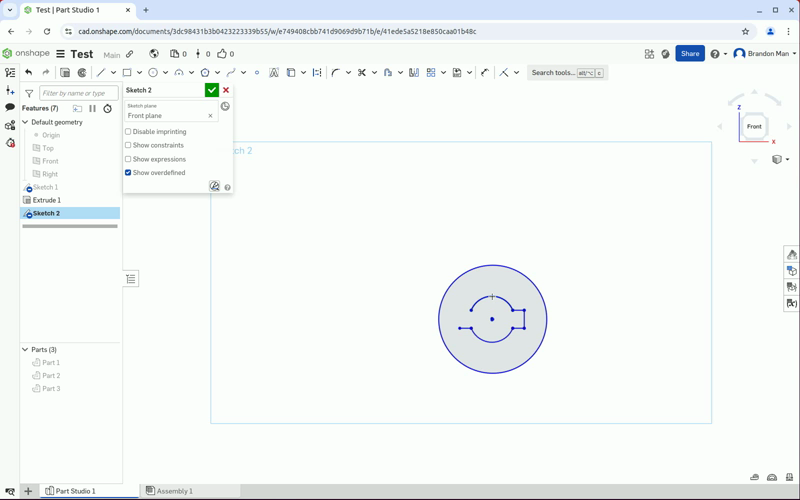
mouse_move(471, 310)
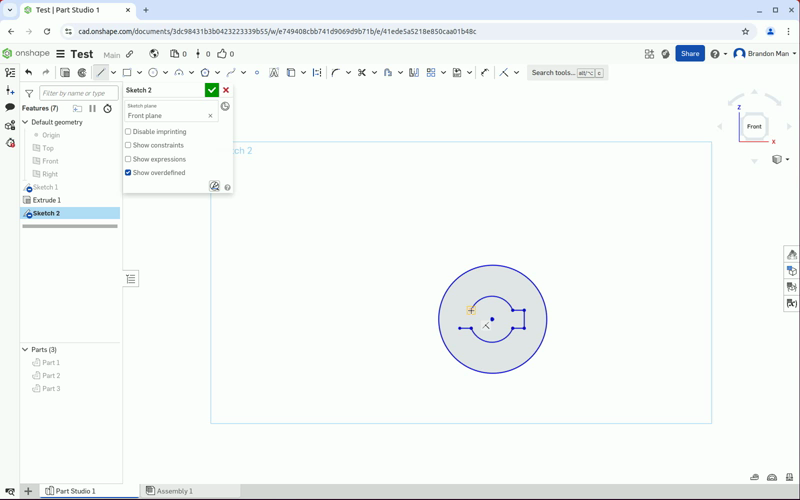
click(471, 310)
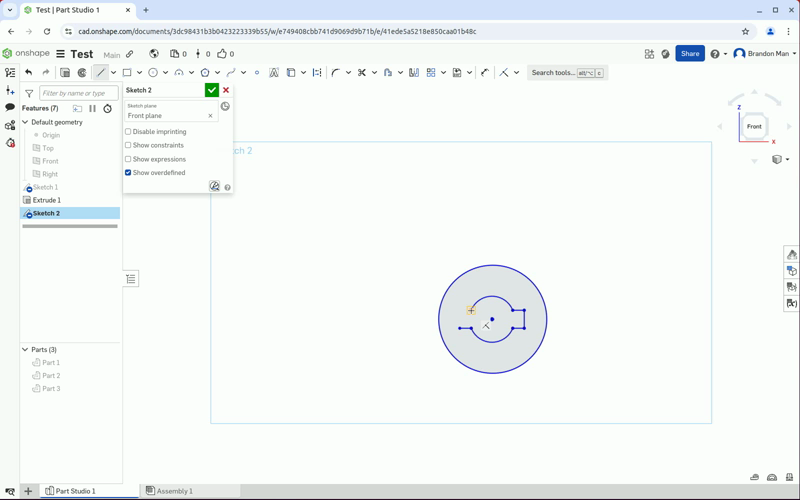
key_down(shift)
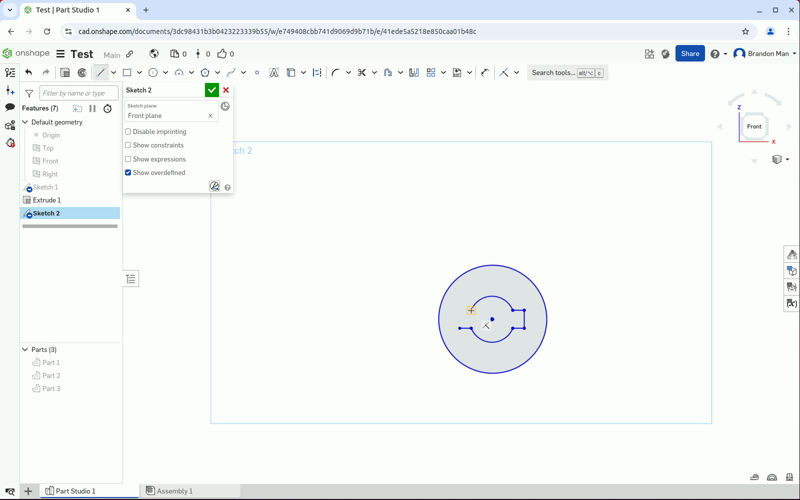
mouse_move(501, 310)
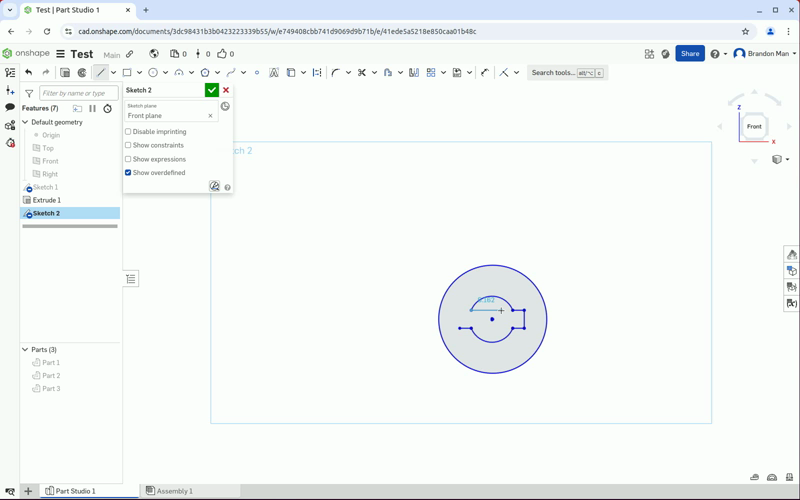
mouse_move(459, 310)
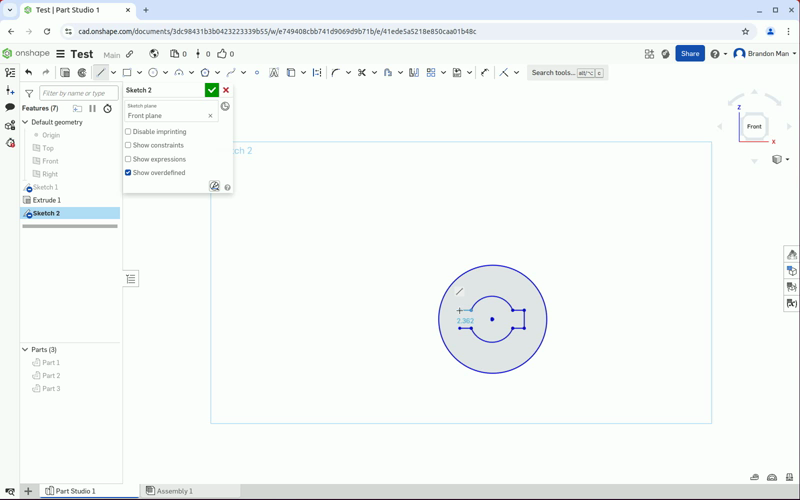
click(459, 310)
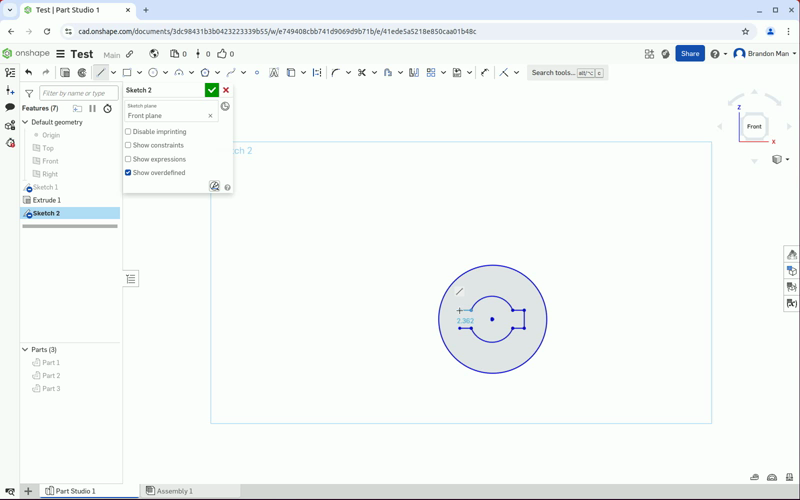
key_up(shift)
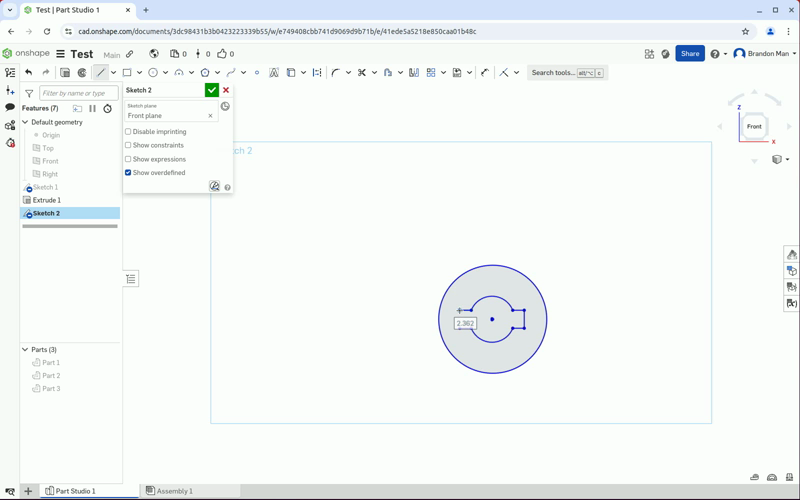
mouse_move(489, 310)
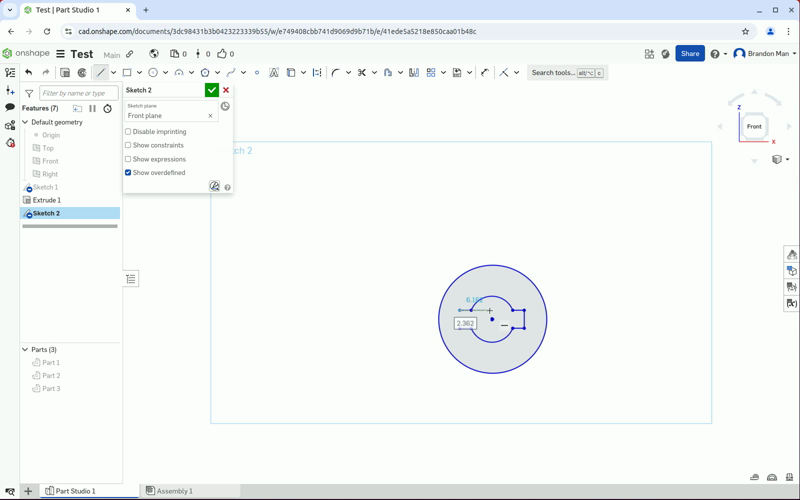
key_down(shift)
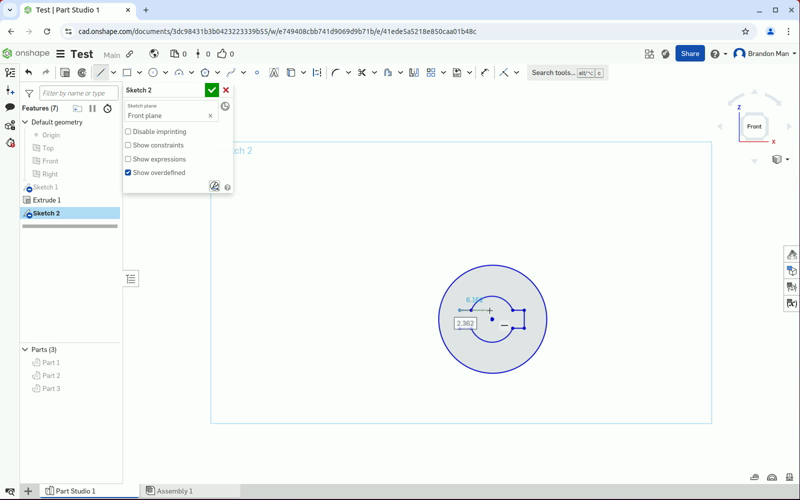
mouse_move(459, 328)
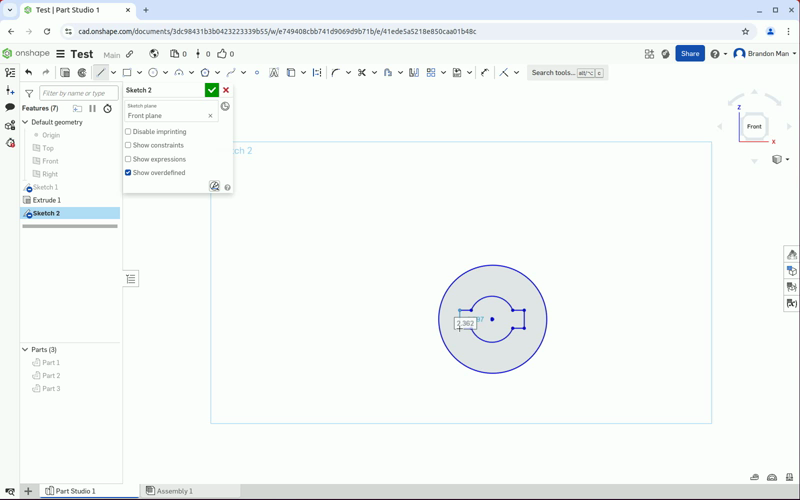
key_up(shift)
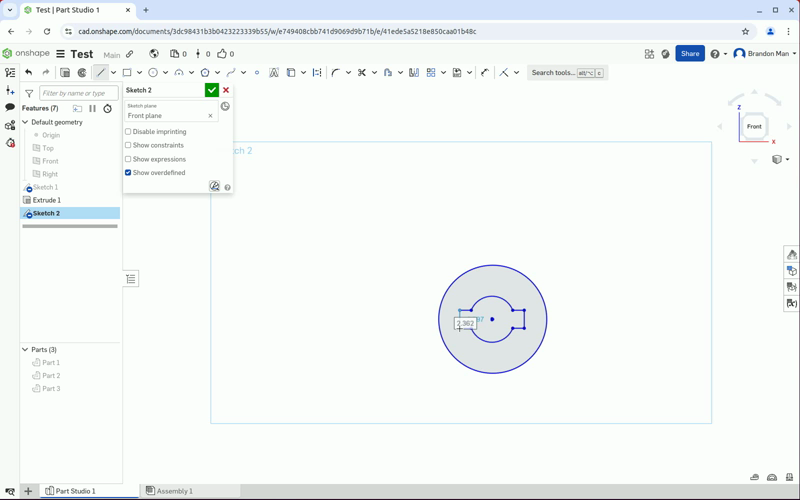
click(459, 328)
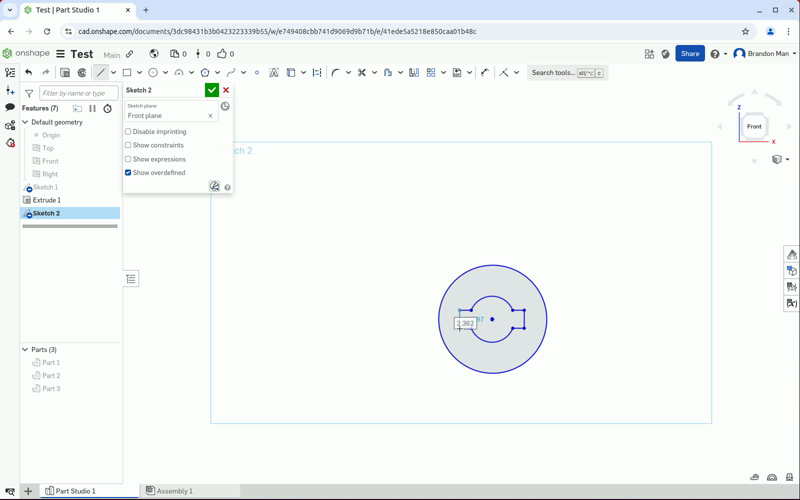
key(esc)
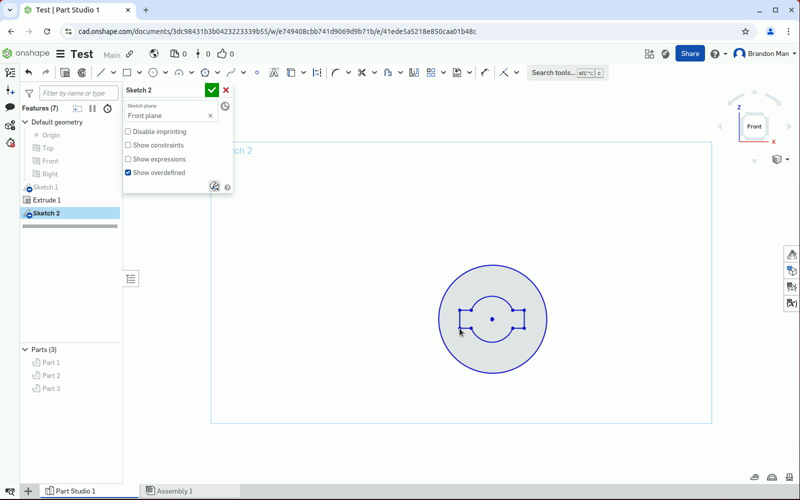
mouse_move(539, 306)
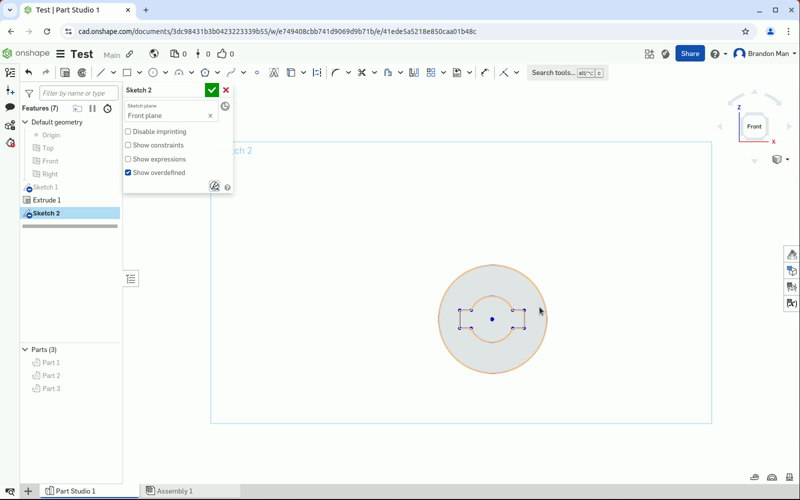
click(539, 306)
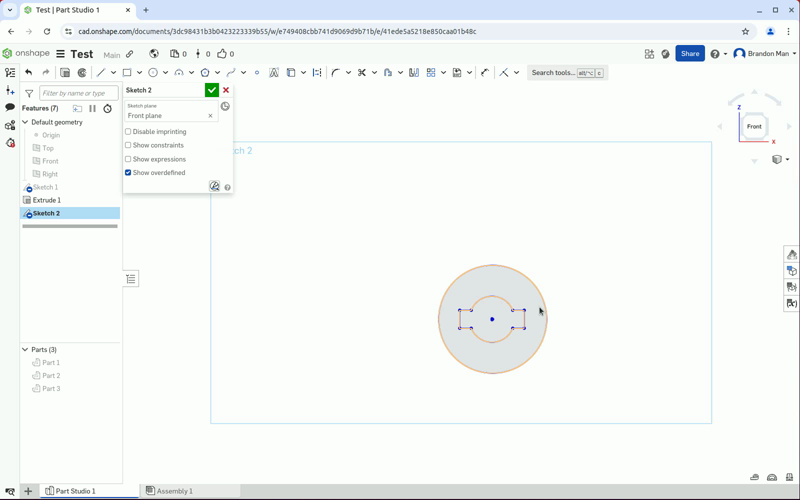
mouse_move(73, 352)
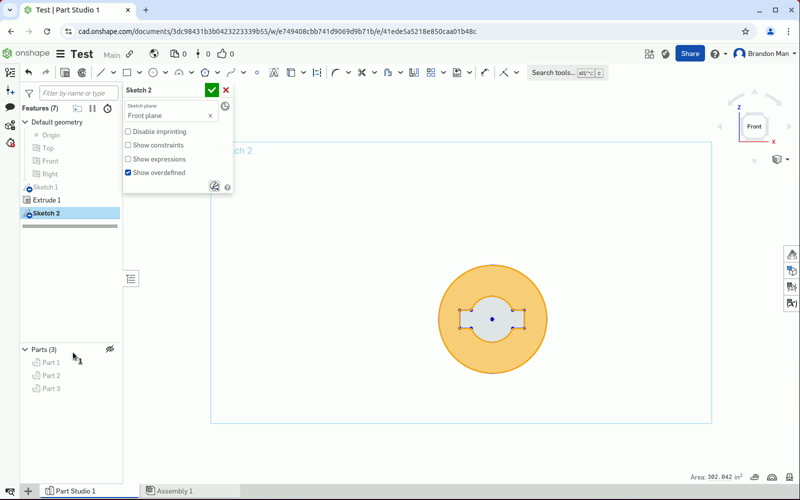
key(shift+y)
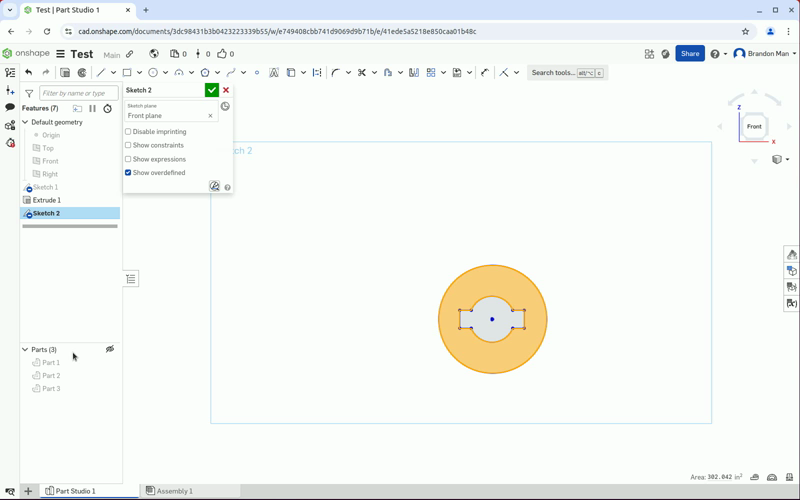
key(shift+e)
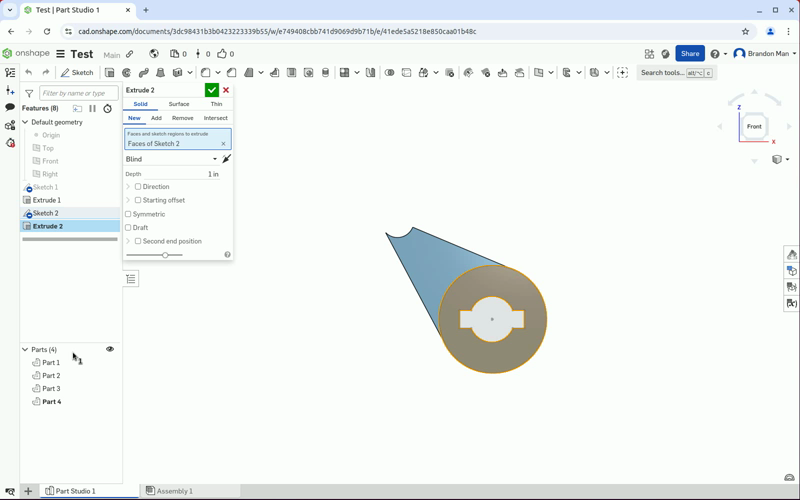
mouse_move(143, 106)
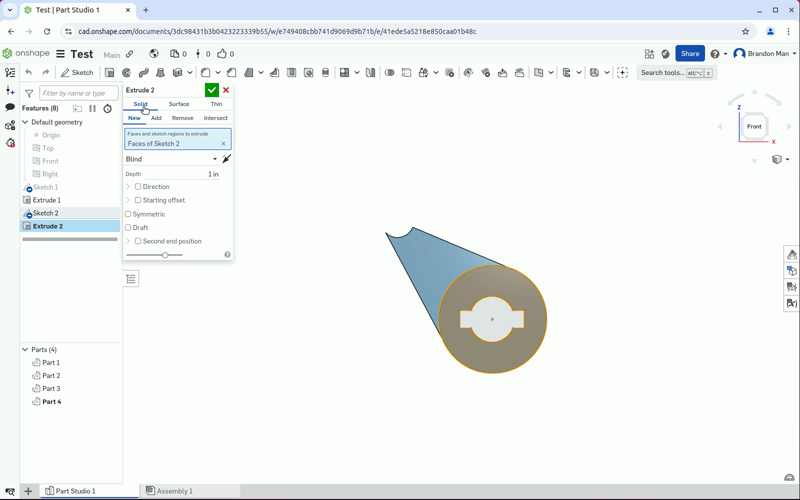
click(143, 106)
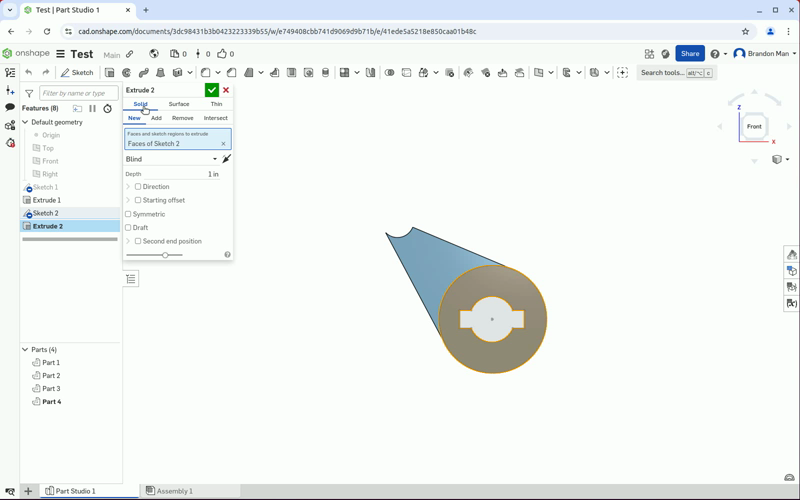
mouse_move(137, 120)
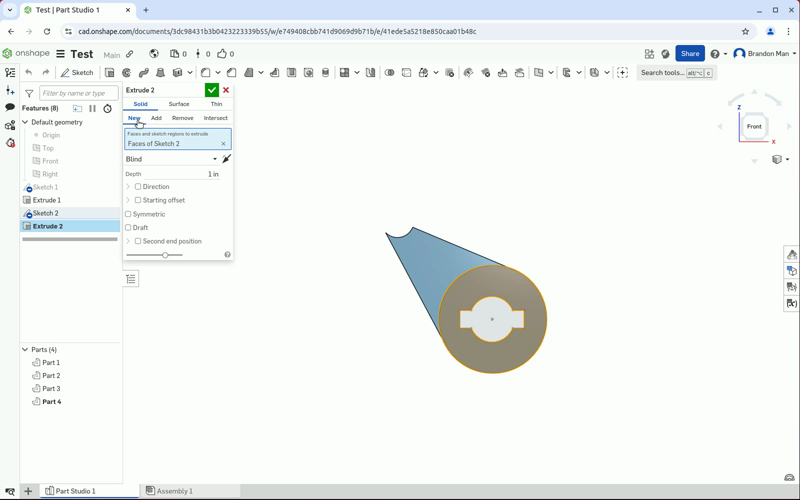
click(137, 120)
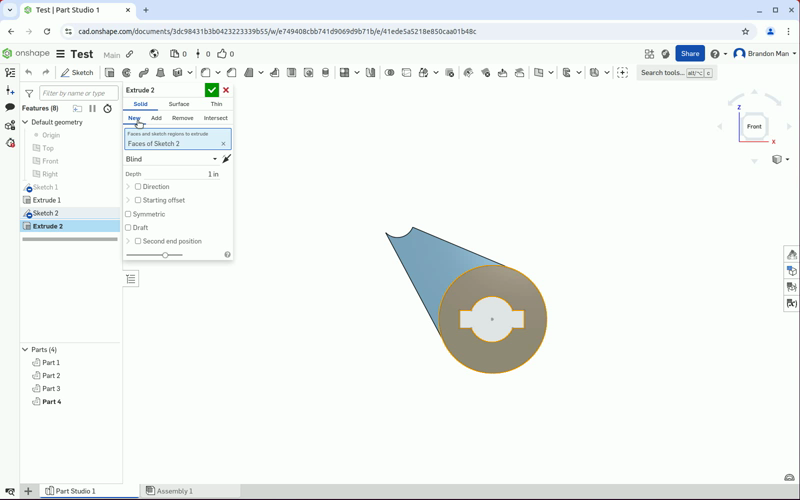
key(tab, 4)
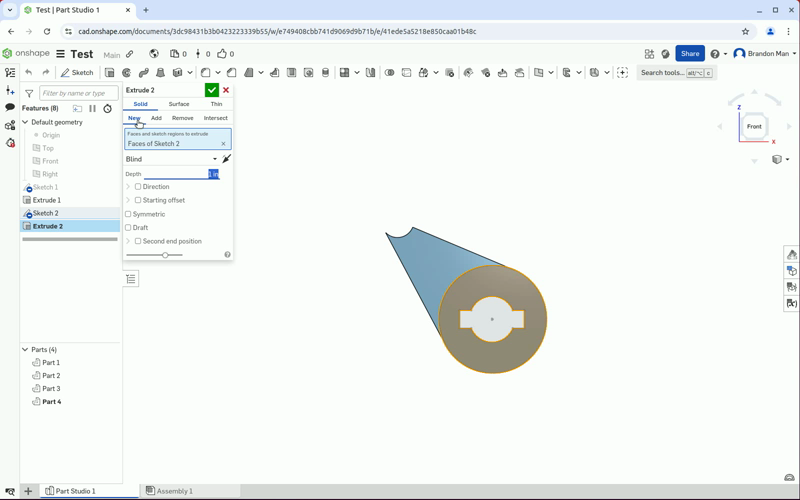
text(2.408)
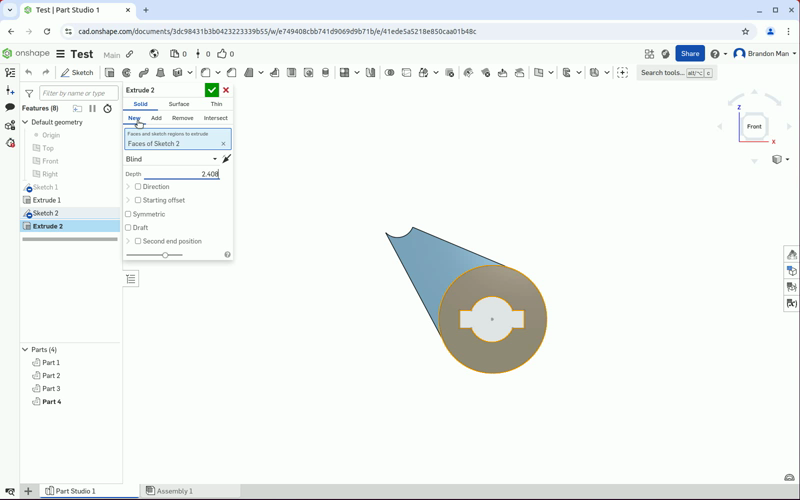
key(tab, 3)
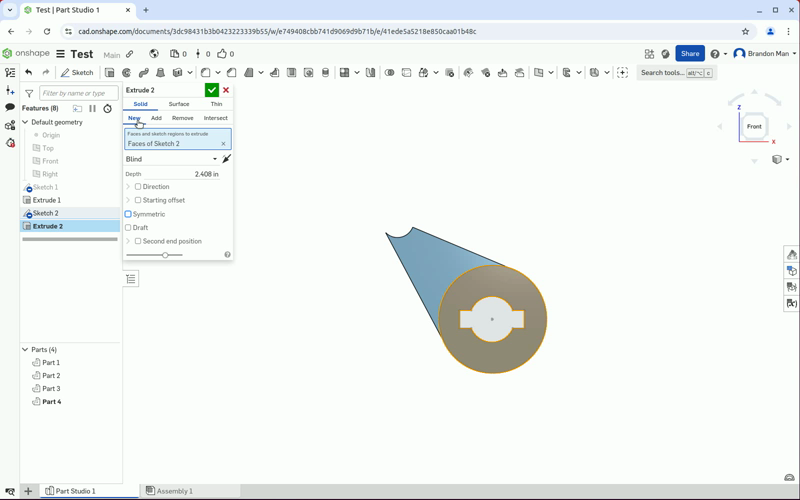
key(space)
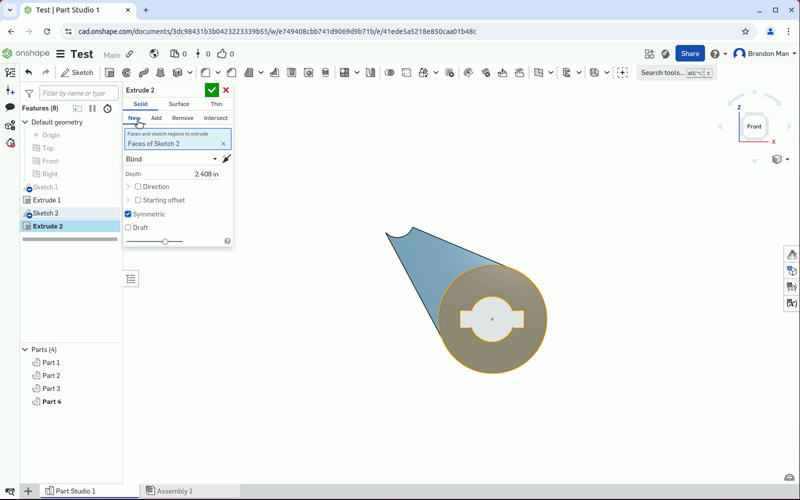
key(enter)
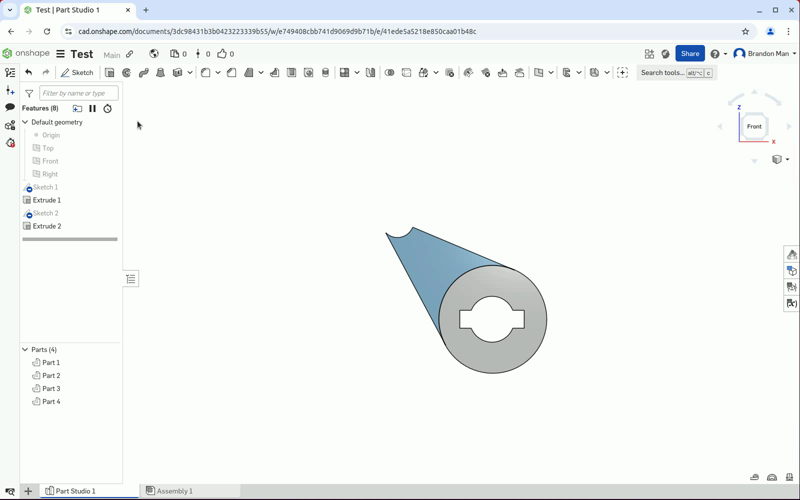
key(shift+h)
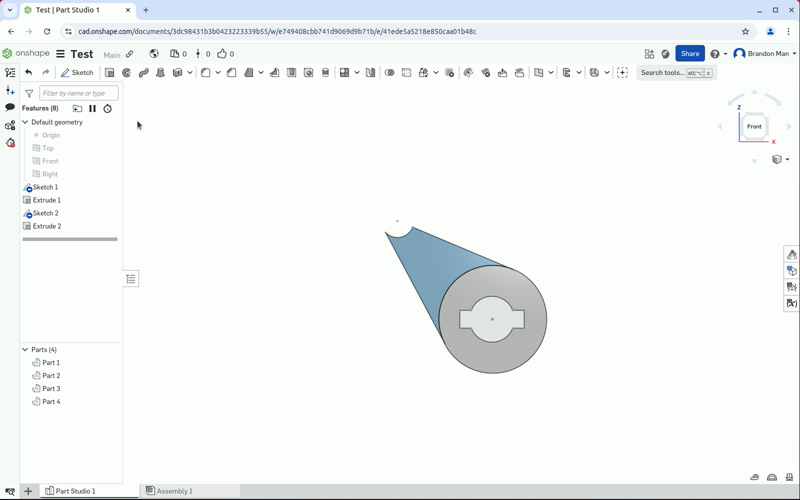
key(shift+h)
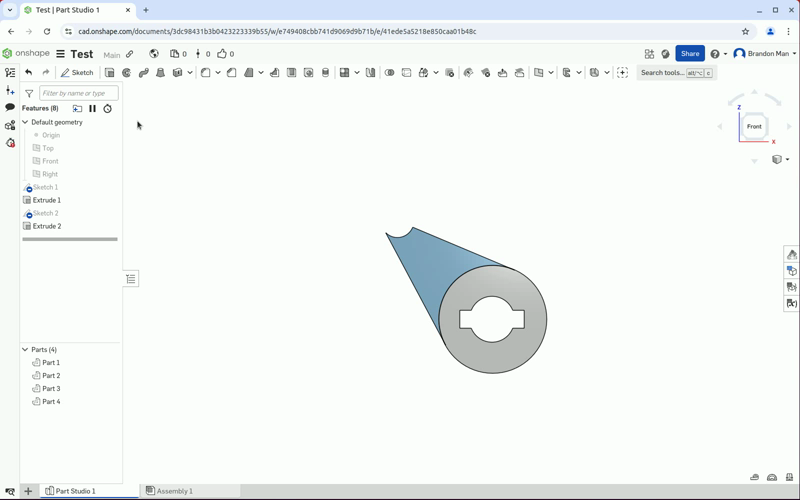
mouse_move(73, 189)
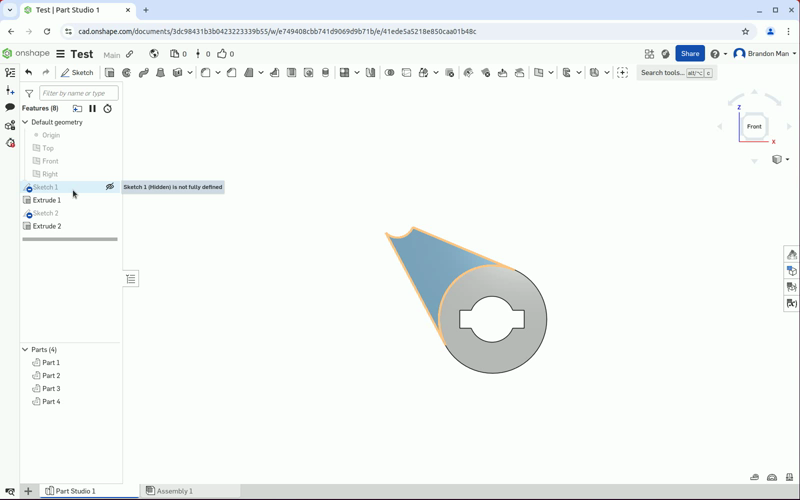
click(73, 189)
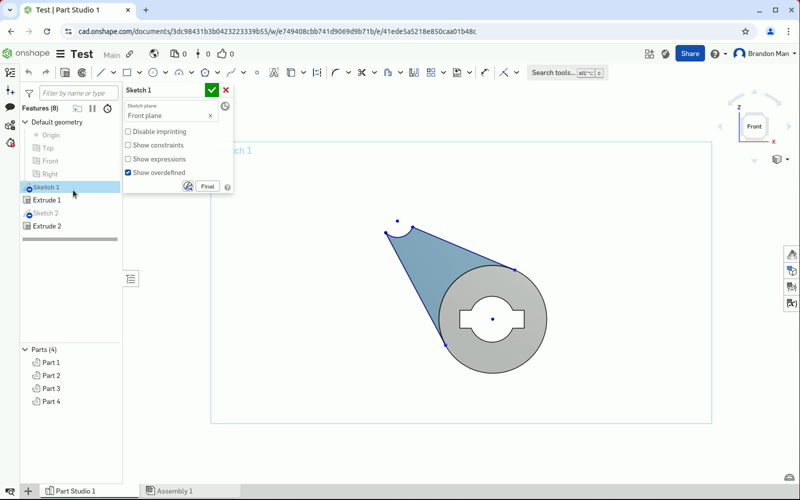
mouse_move(229, 92)
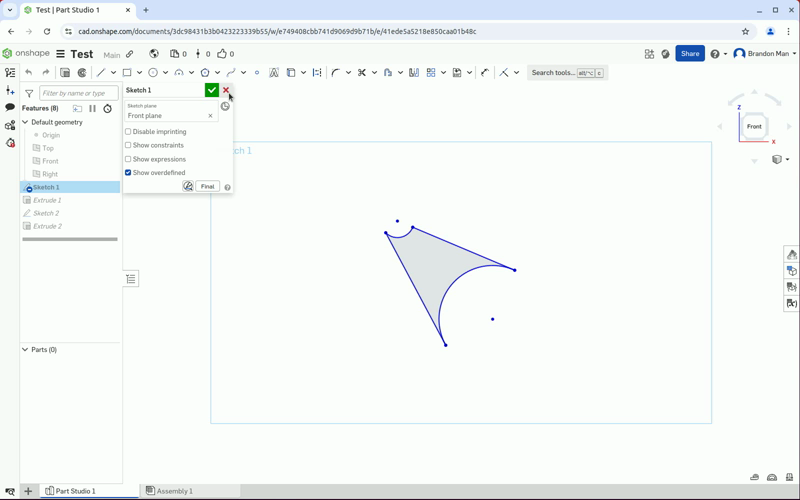
click(229, 92)
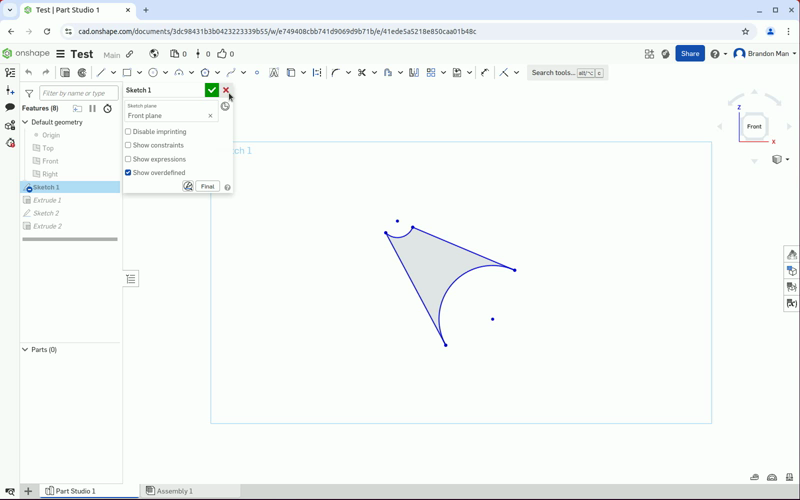
key(shift+s)
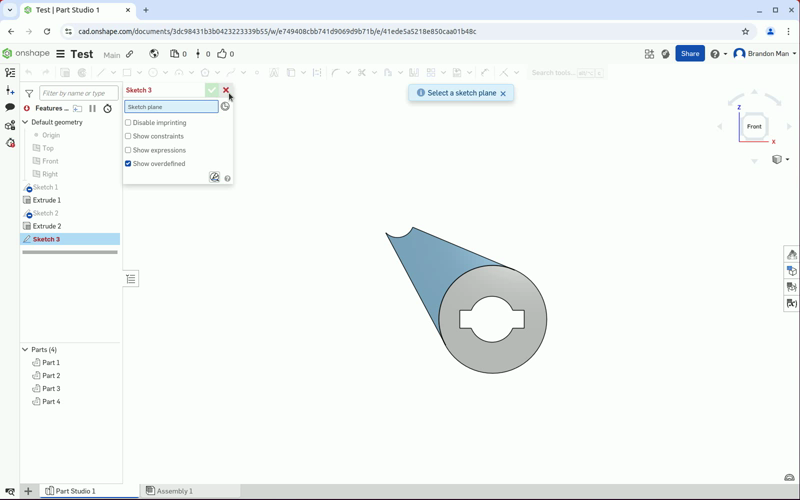
mouse_move(73, 163)
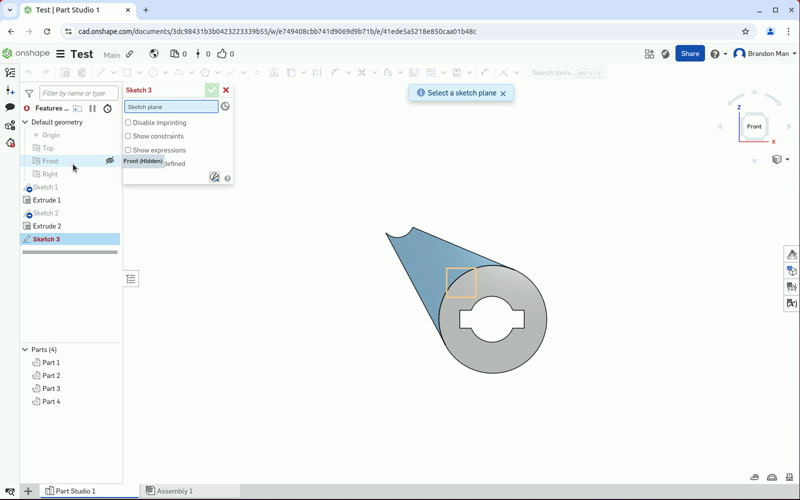
click(73, 163)
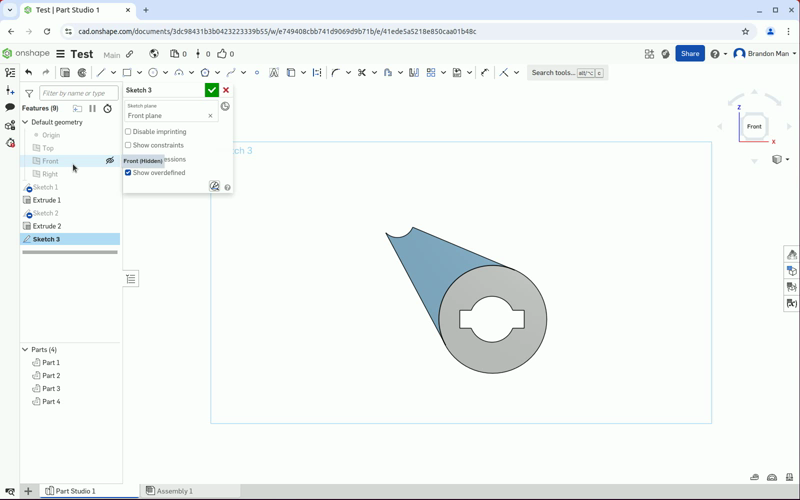
mouse_move(73, 352)
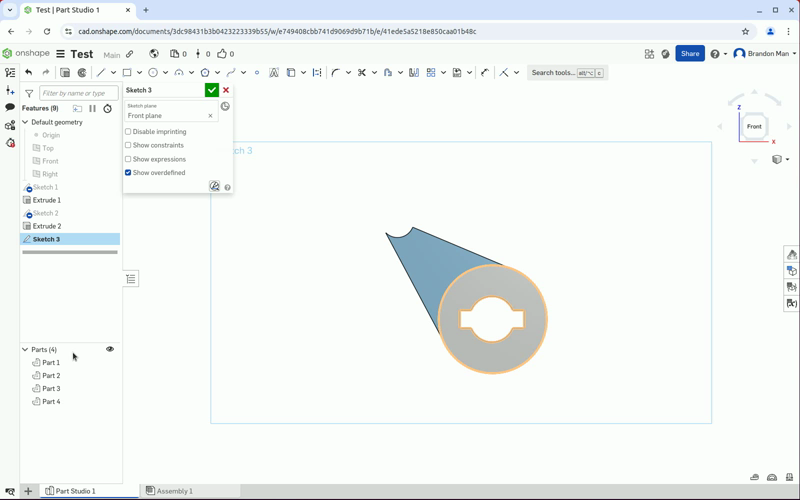
key(y)
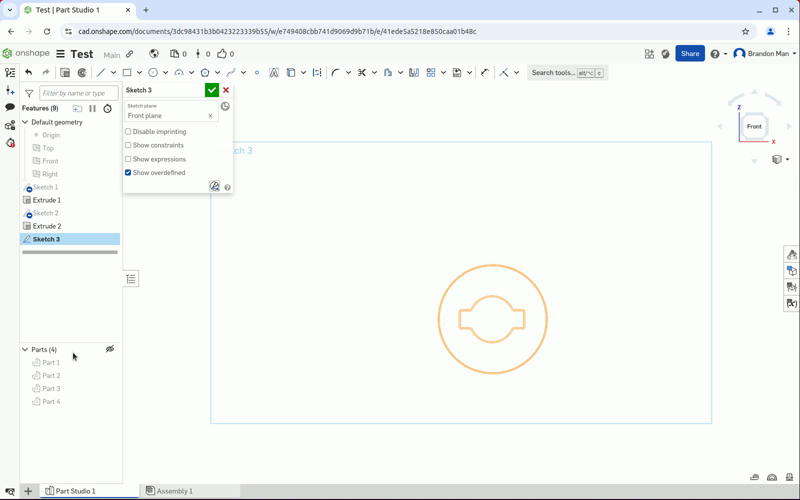
key(c)
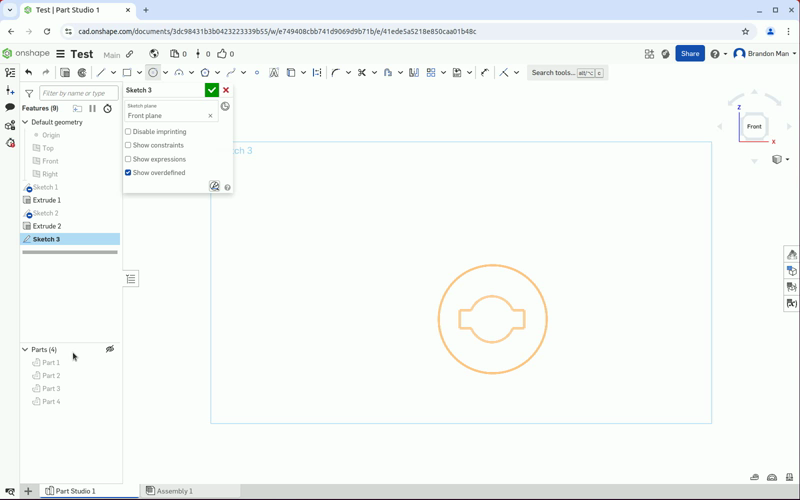
key_down(shift)
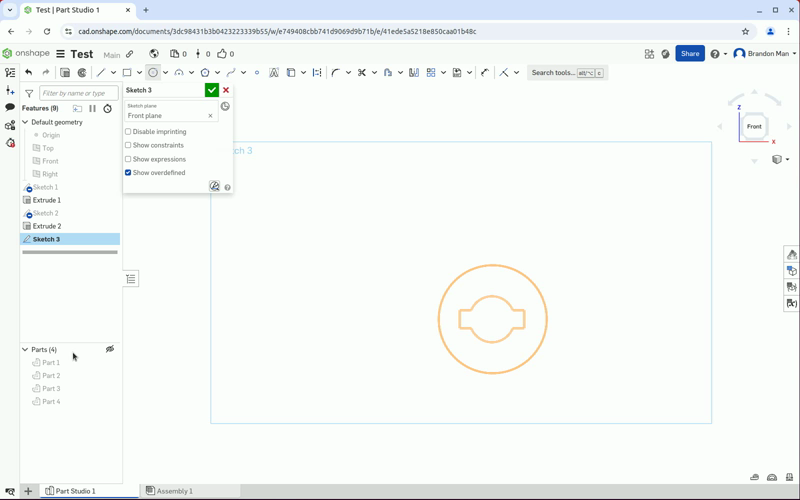
mouse_move(398, 219)
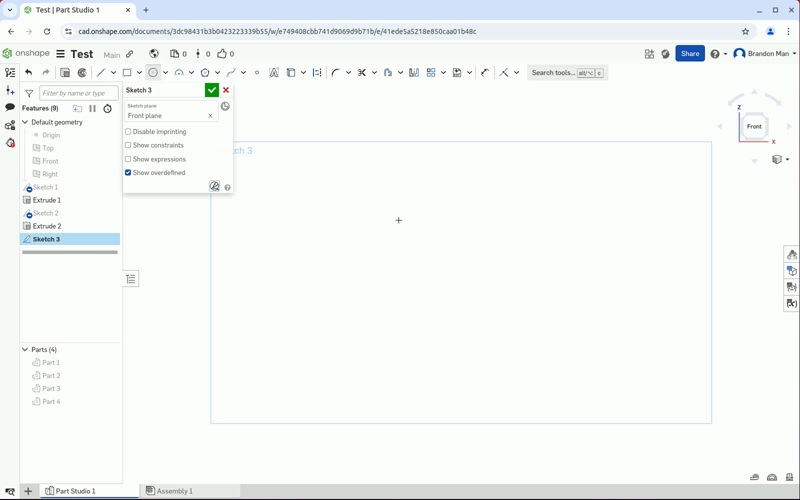
click(398, 219)
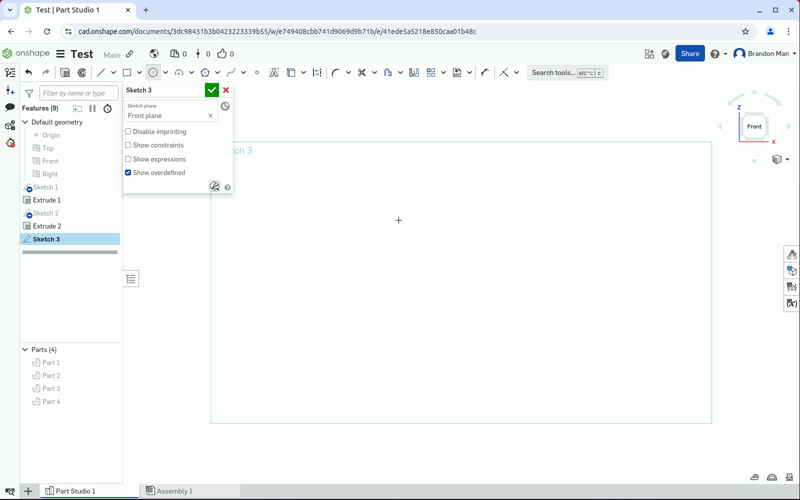
key_up(shift)
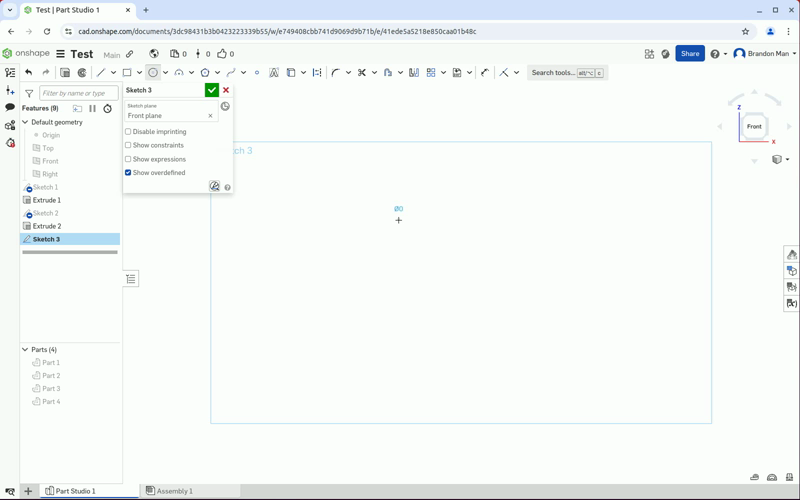
mouse_move(416, 219)
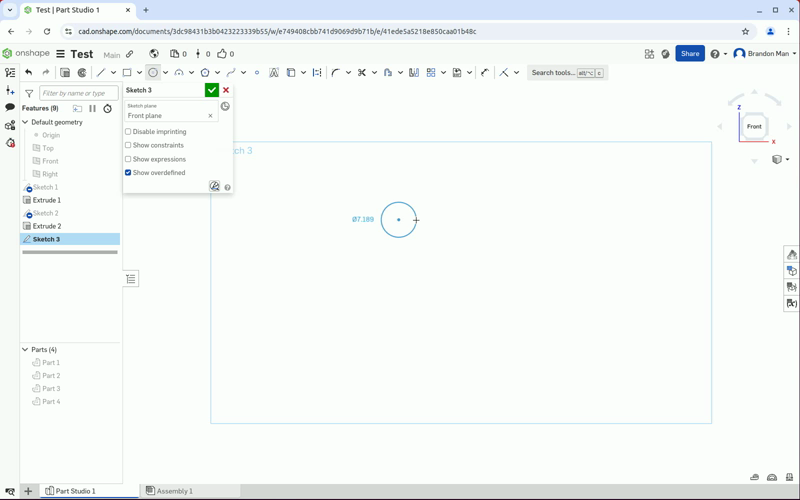
click(416, 219)
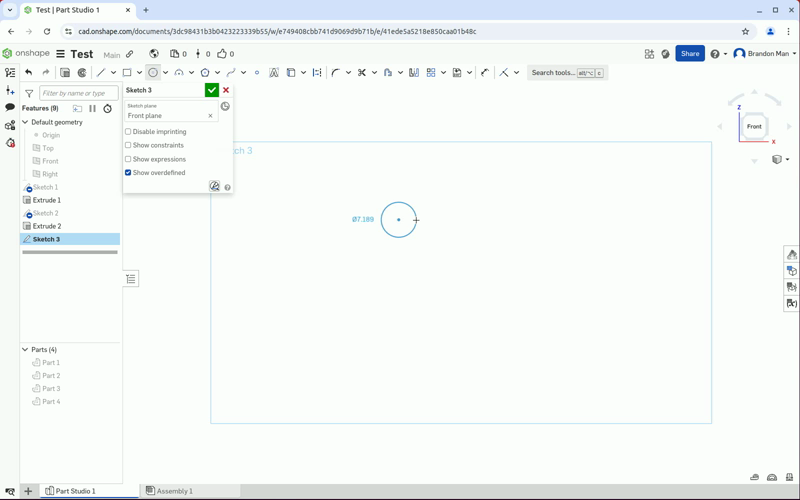
key(esc)
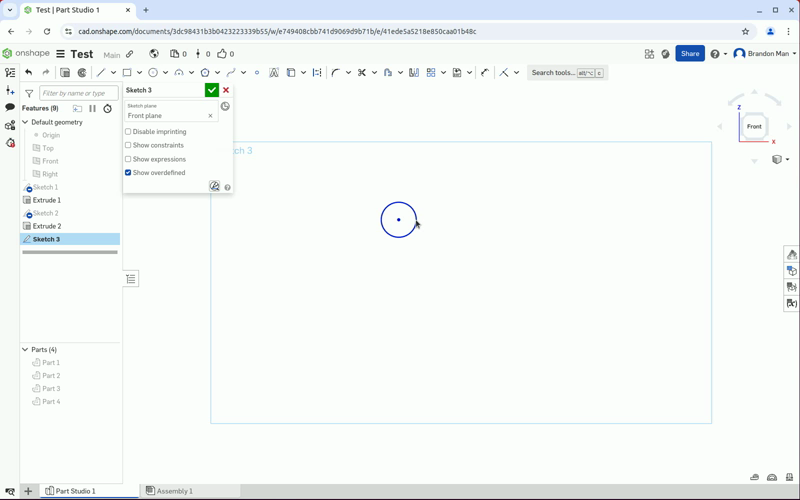
key(c)
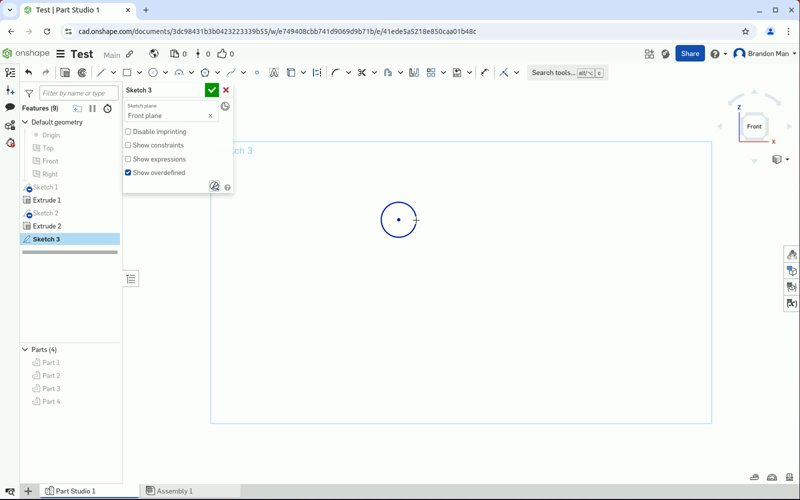
key_down(shift)
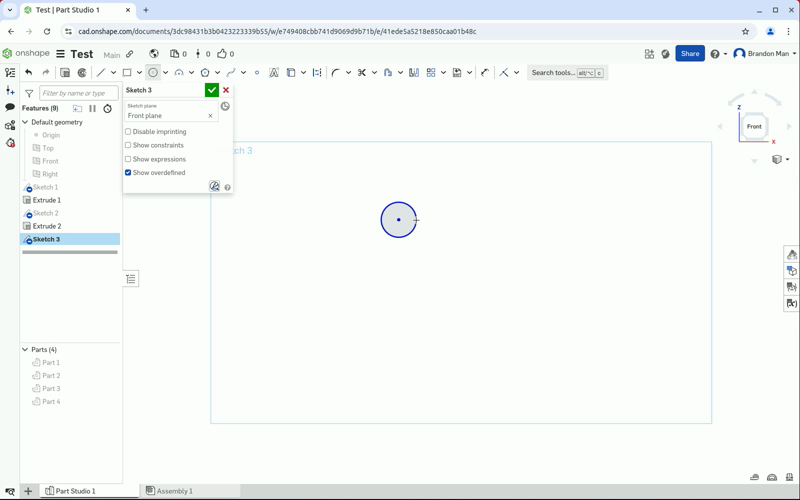
mouse_move(398, 219)
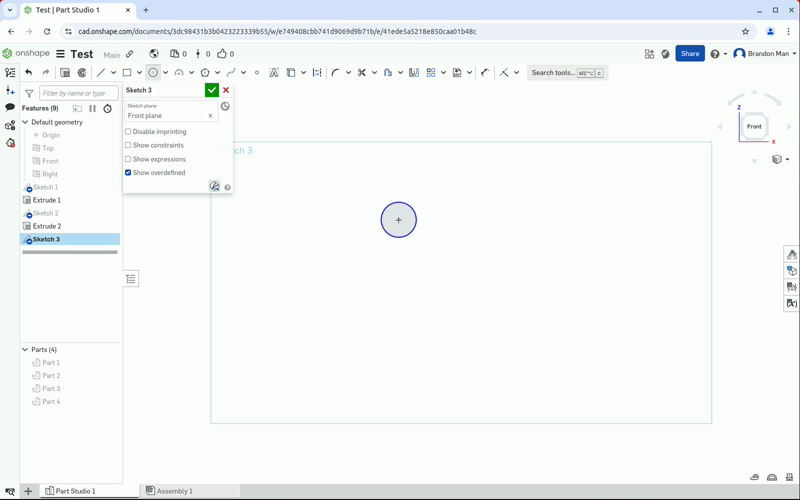
click(398, 219)
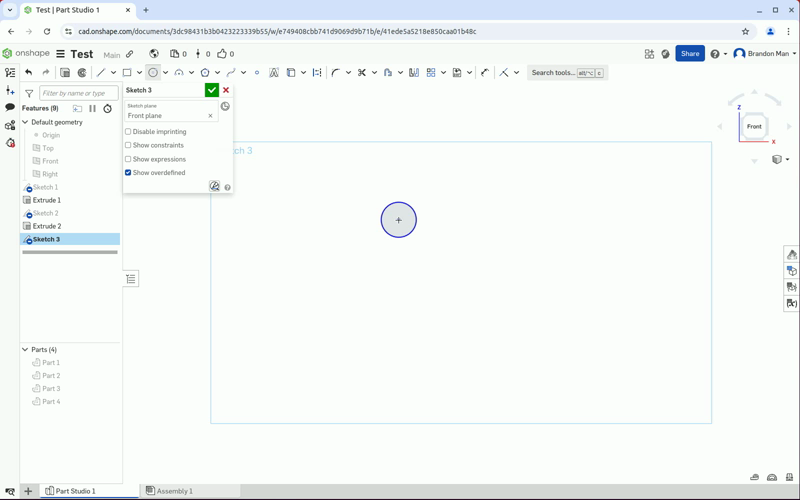
key_up(shift)
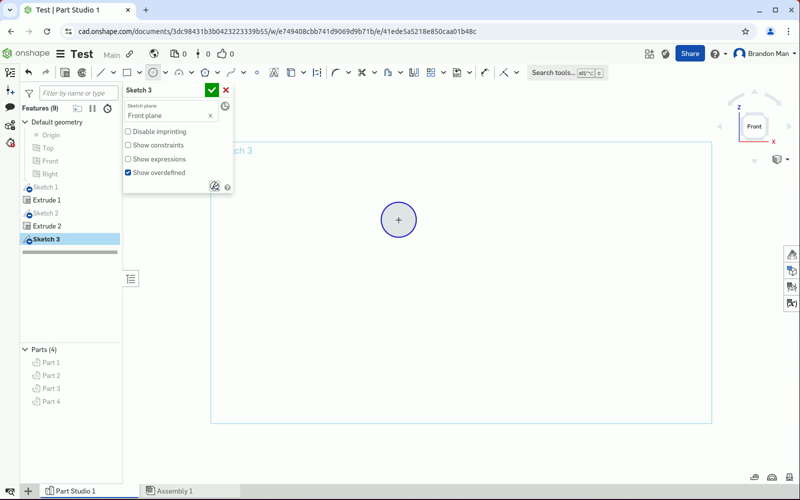
mouse_move(407, 219)
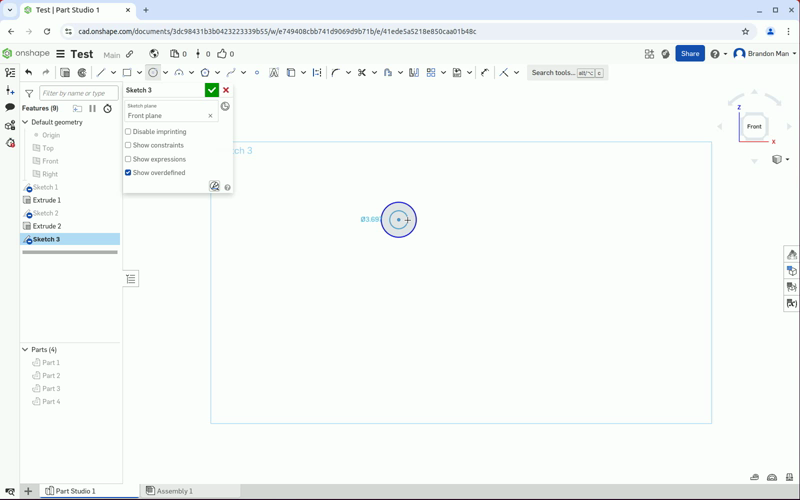
click(407, 219)
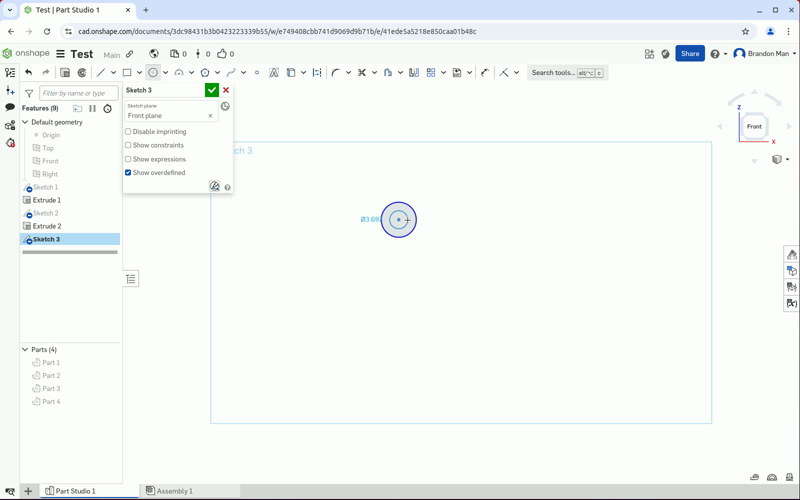
key(esc)
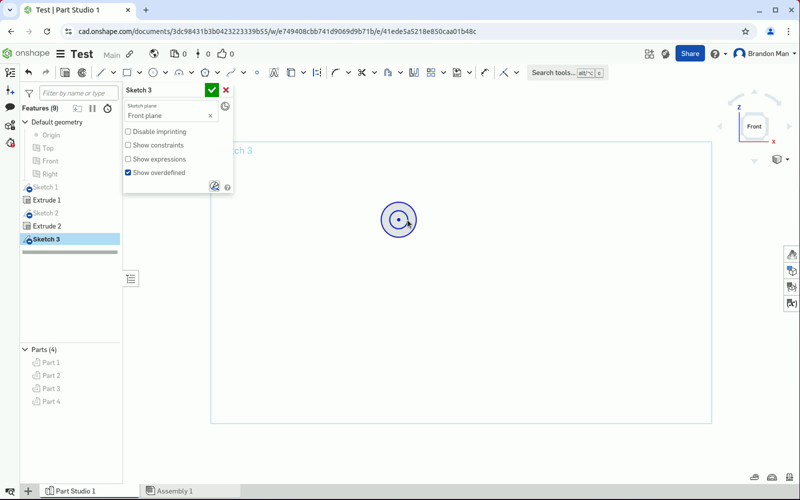
mouse_move(405, 232)
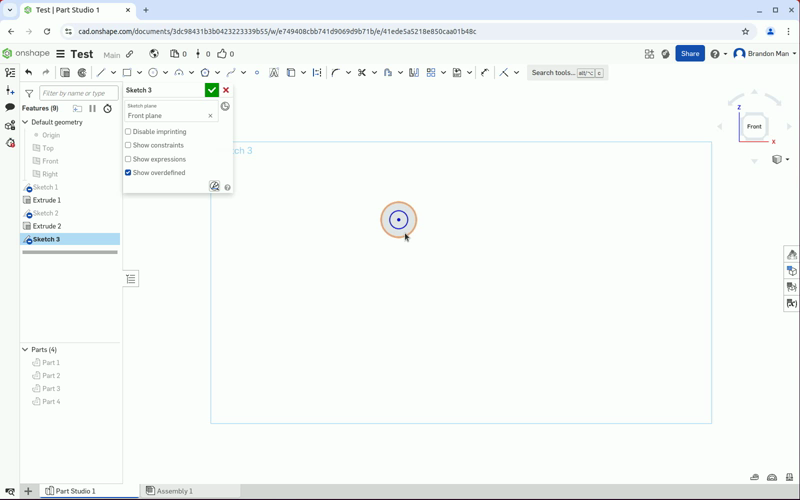
scroll(6)
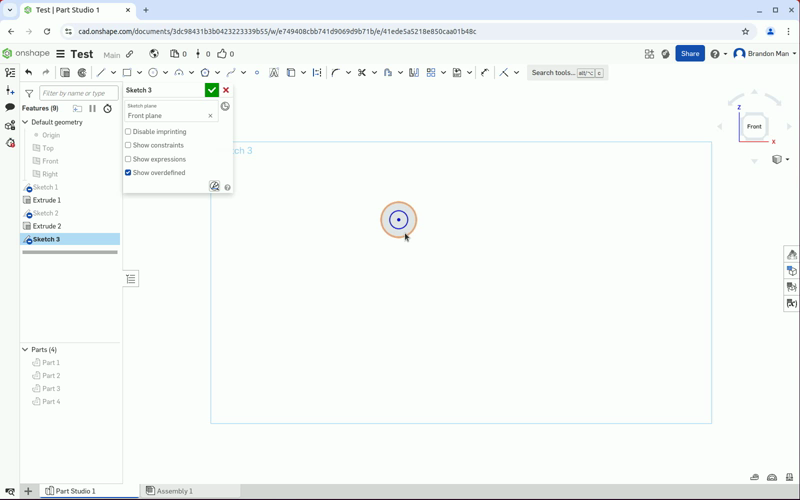
scroll(6)
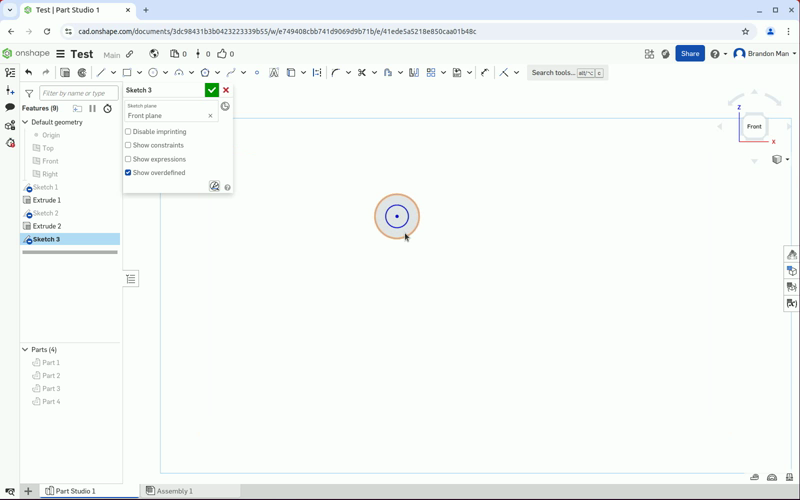
scroll(6)
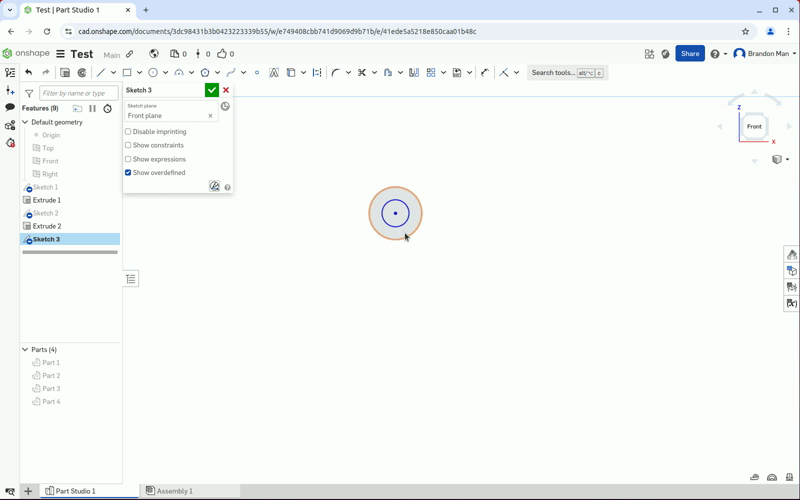
scroll(6)
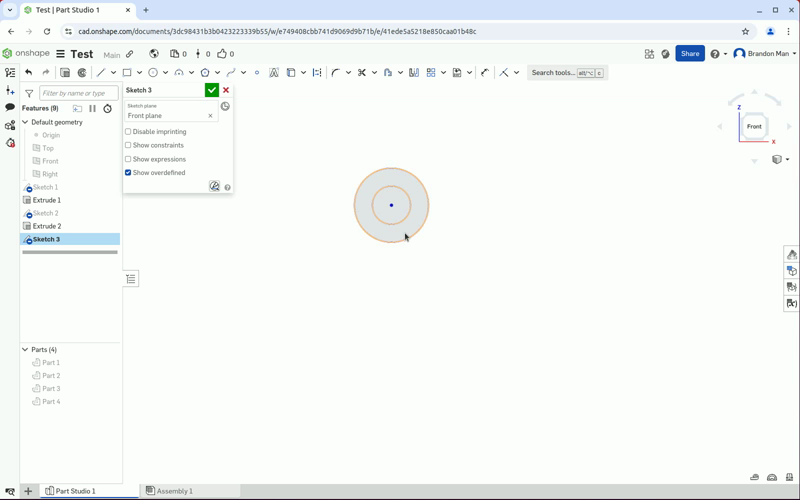
scroll(6)
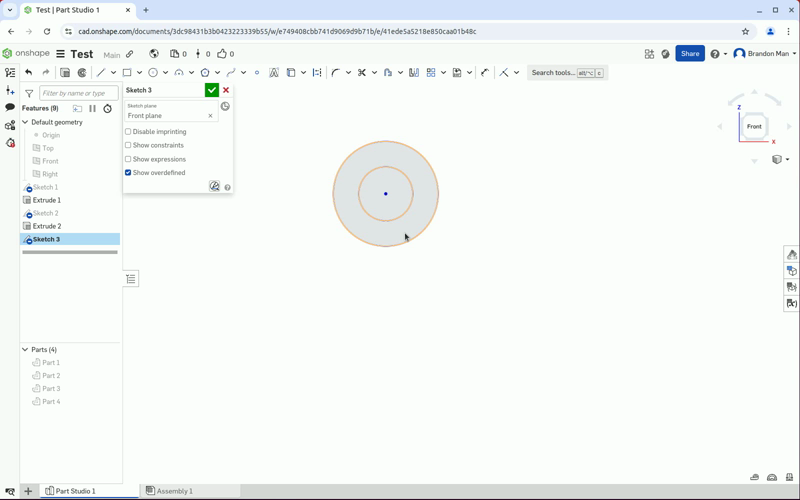
scroll(6)
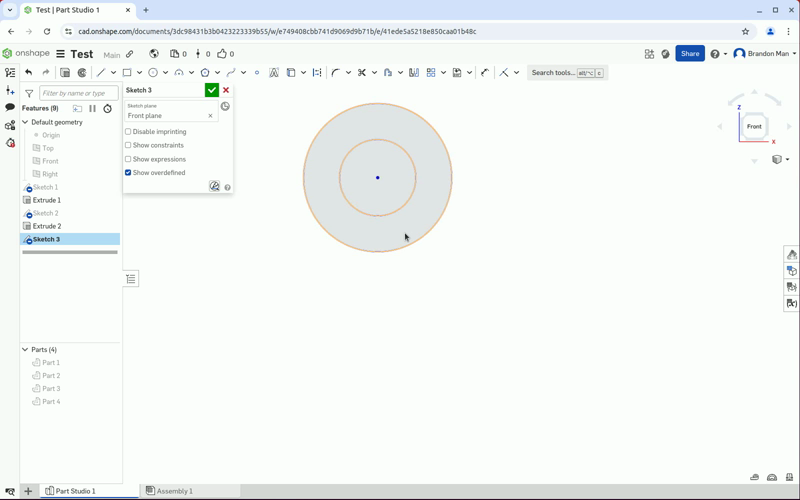
scroll(6)
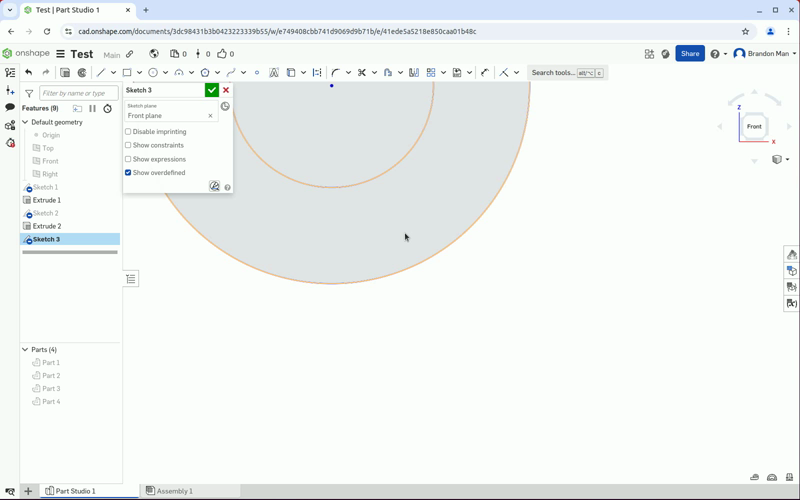
click(405, 232)
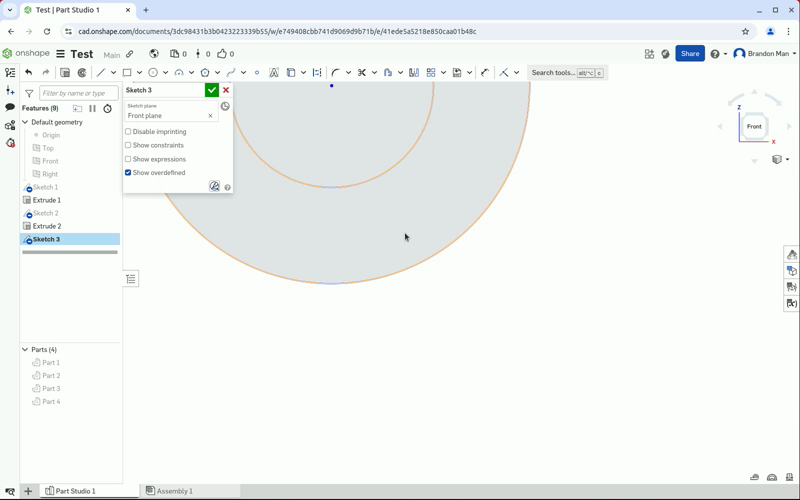
scroll(-6)
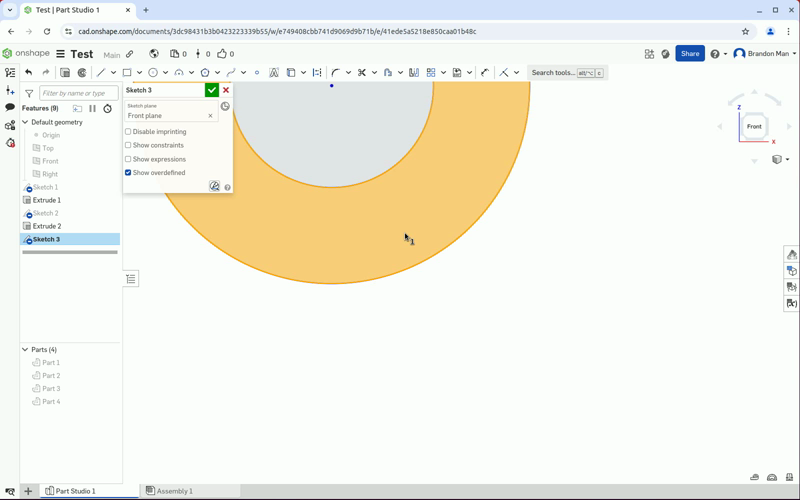
scroll(-6)
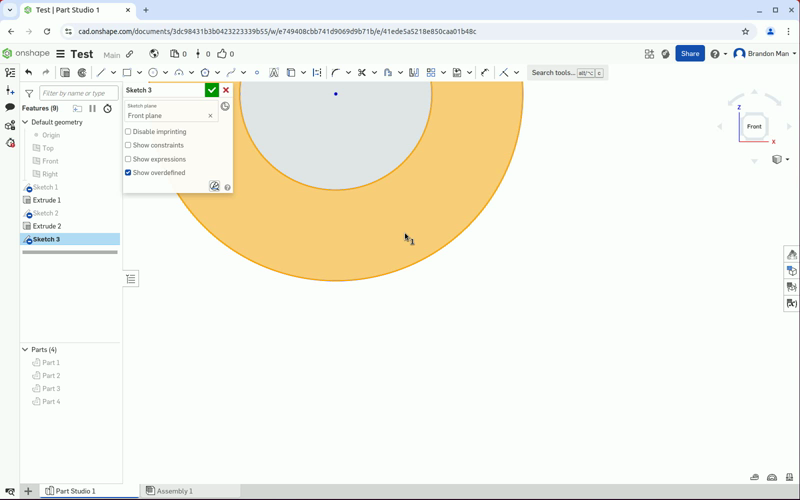
scroll(-6)
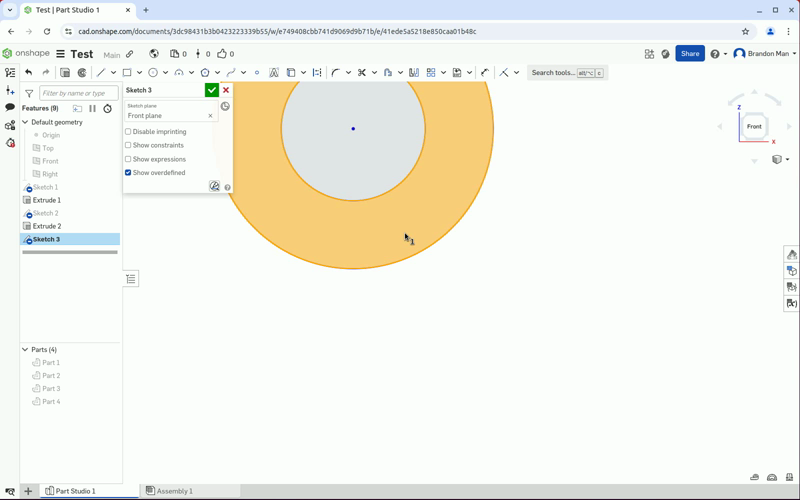
scroll(-6)
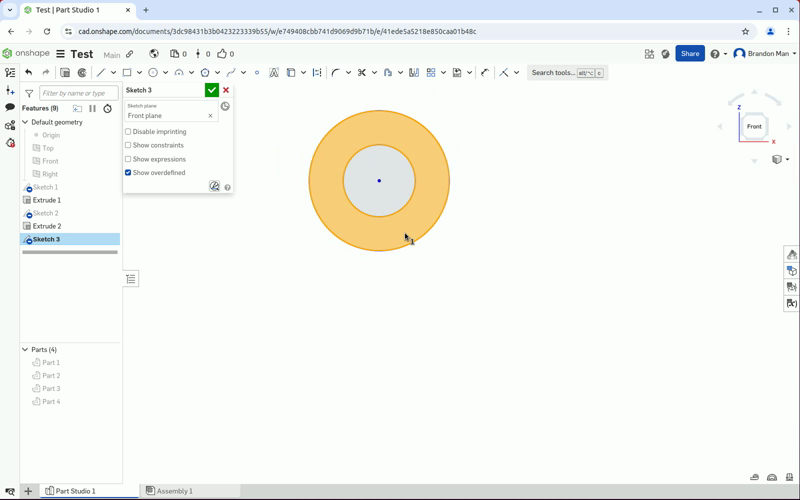
scroll(-6)
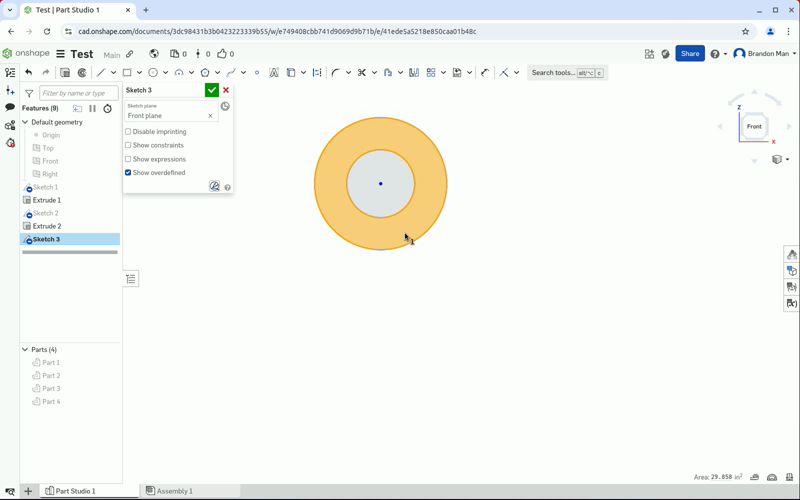
scroll(-6)
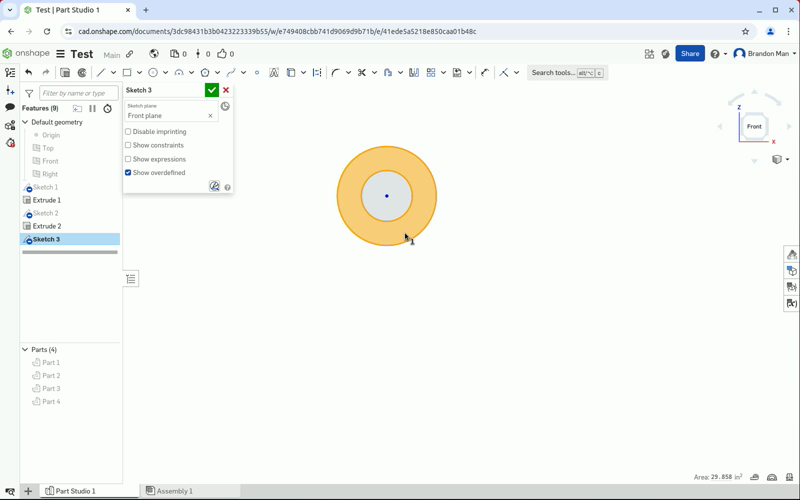
scroll(-6)
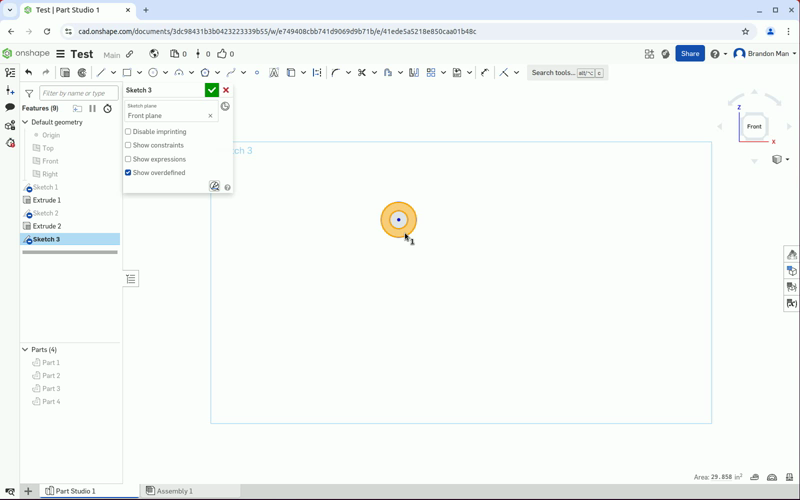
mouse_move(73, 352)
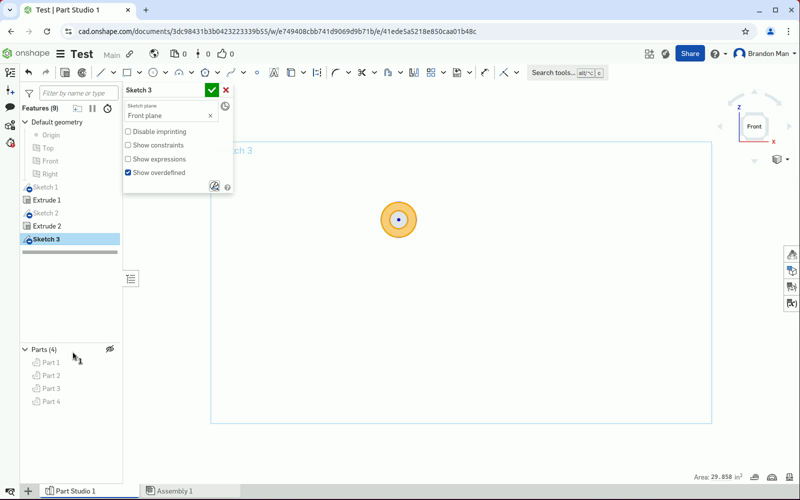
key(shift+y)
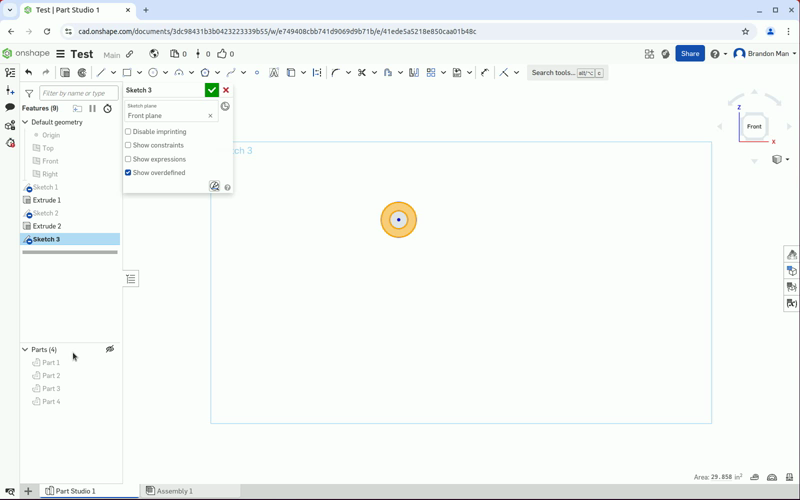
key(shift+e)
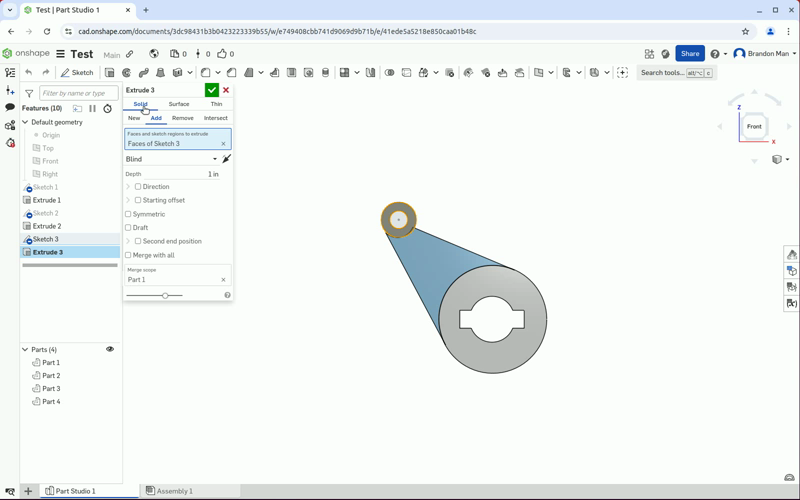
mouse_move(143, 106)
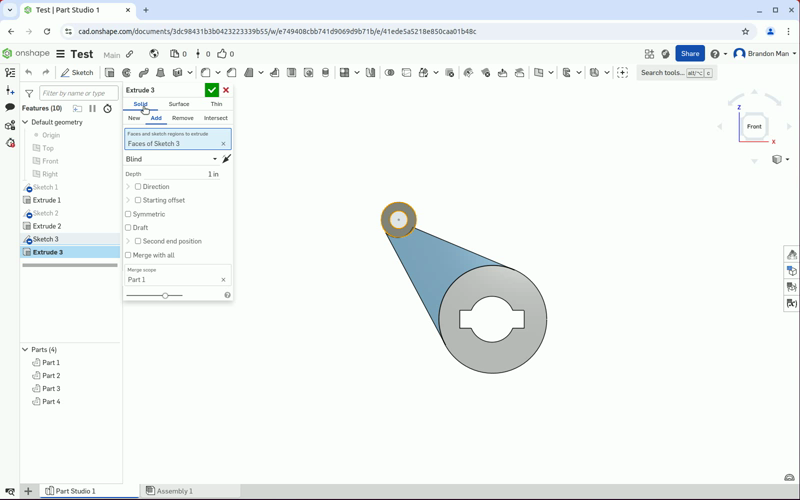
click(143, 106)
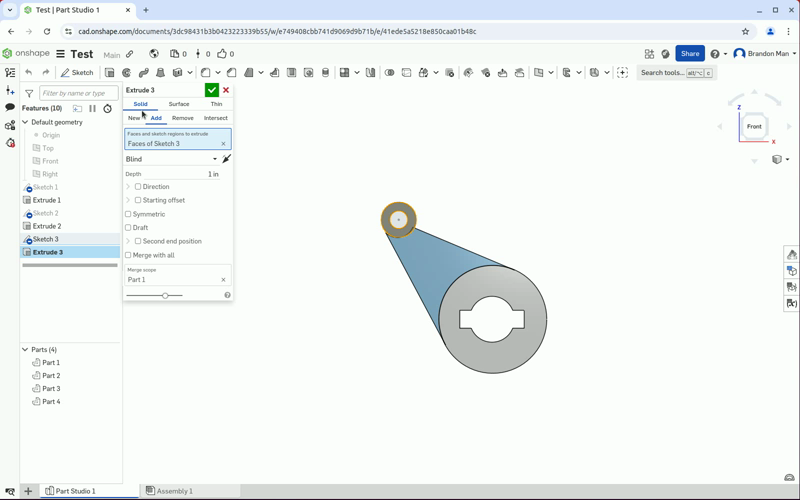
mouse_move(137, 120)
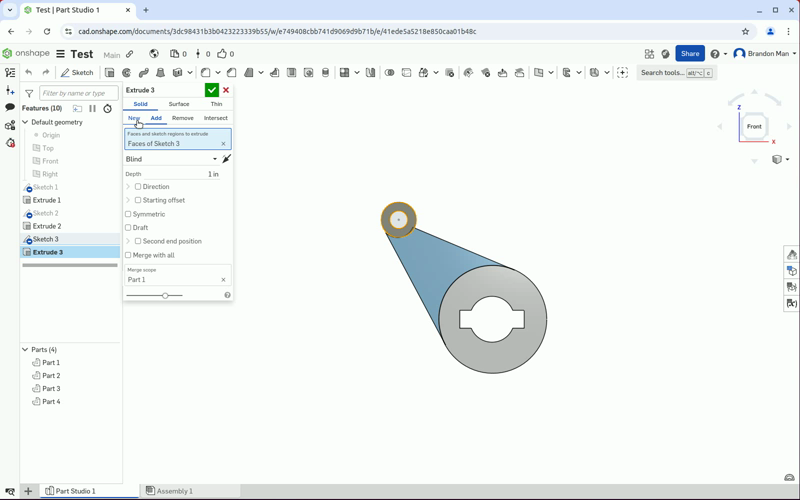
click(137, 120)
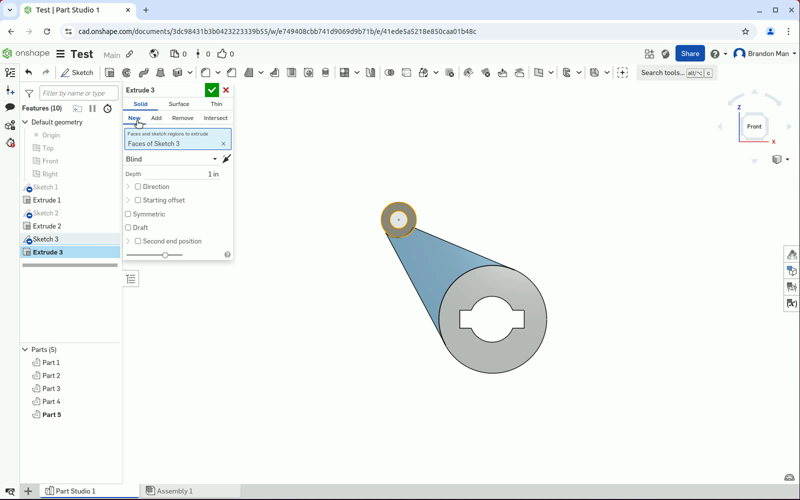
key(tab, 4)
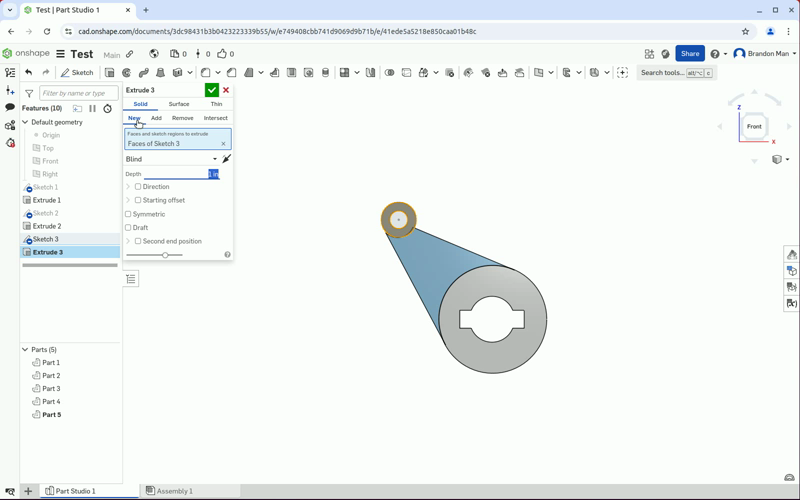
text(2.408)
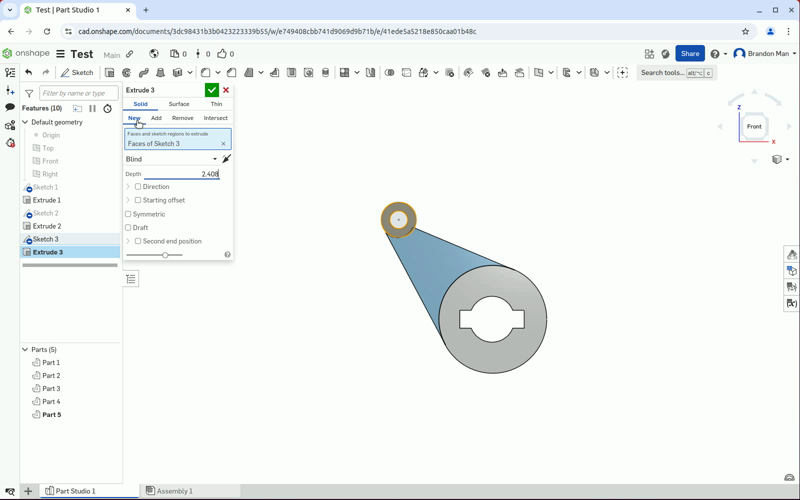
key(tab, 3)
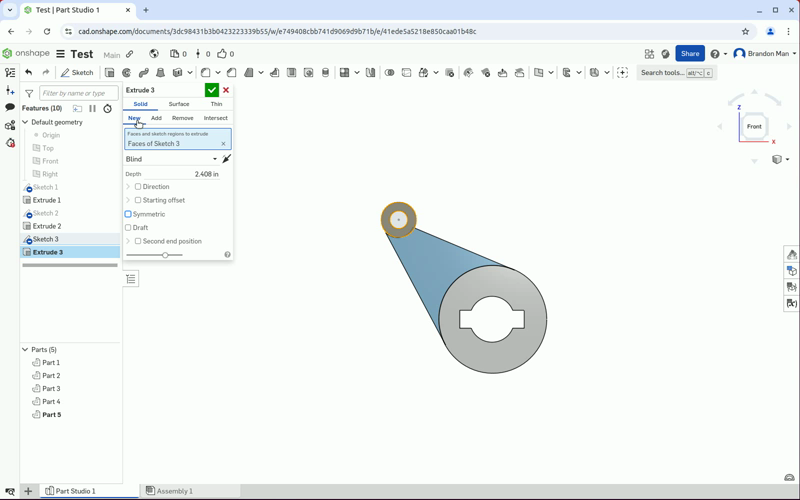
key(space)
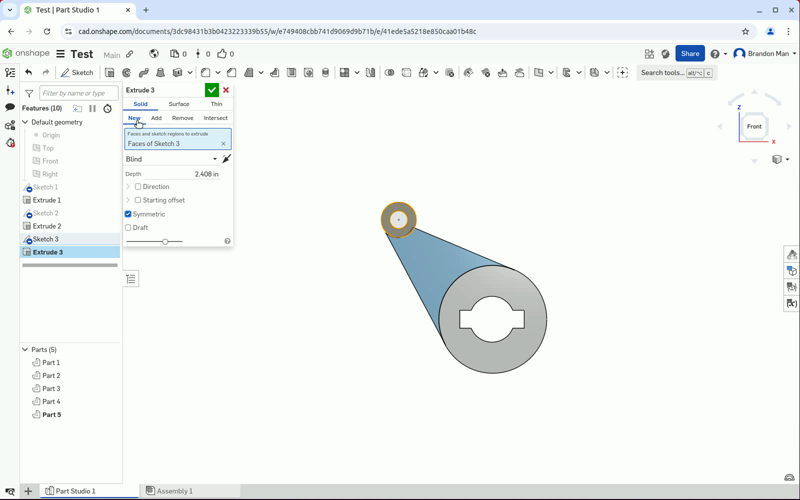
key(enter)
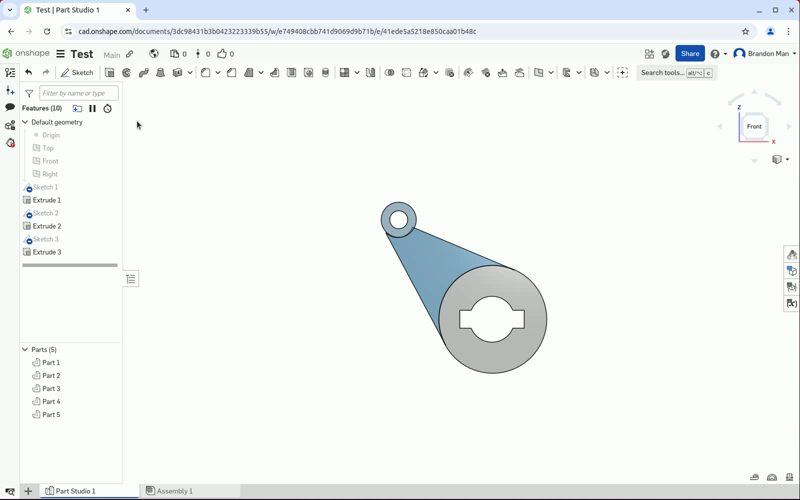
key(shift+h)
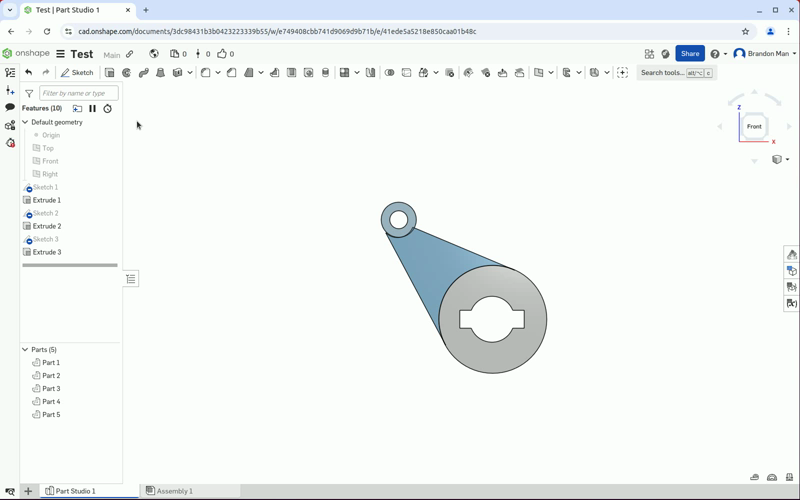
key(shift+h)
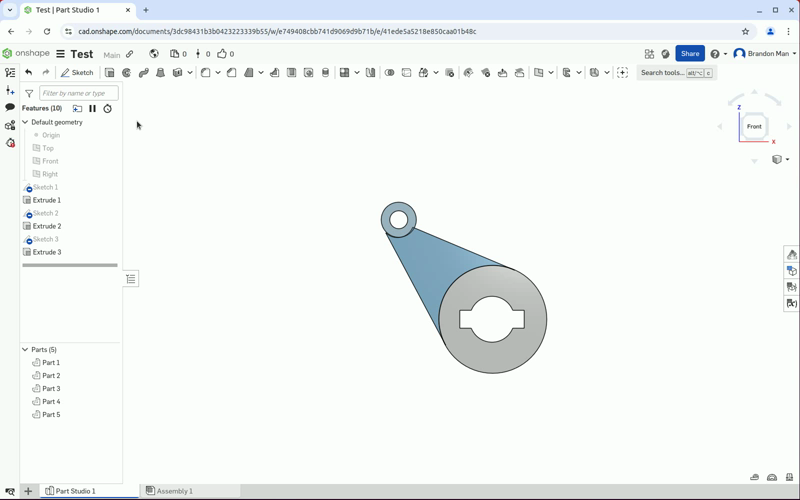
mouse_move(73, 189)
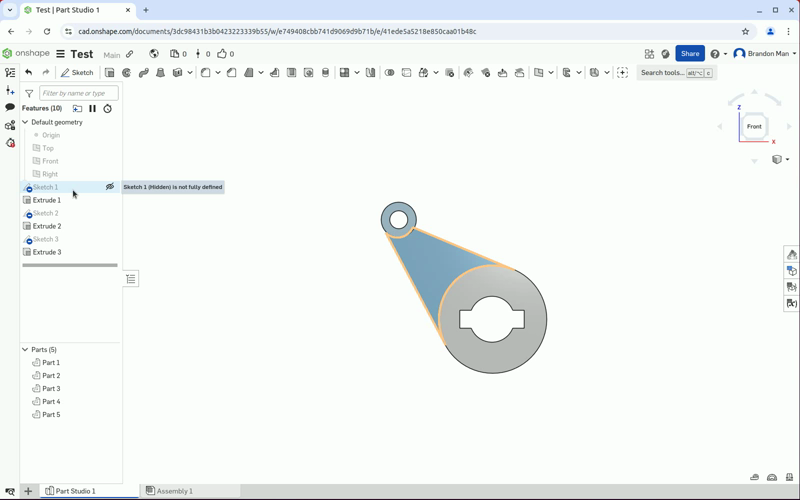
click(73, 189)
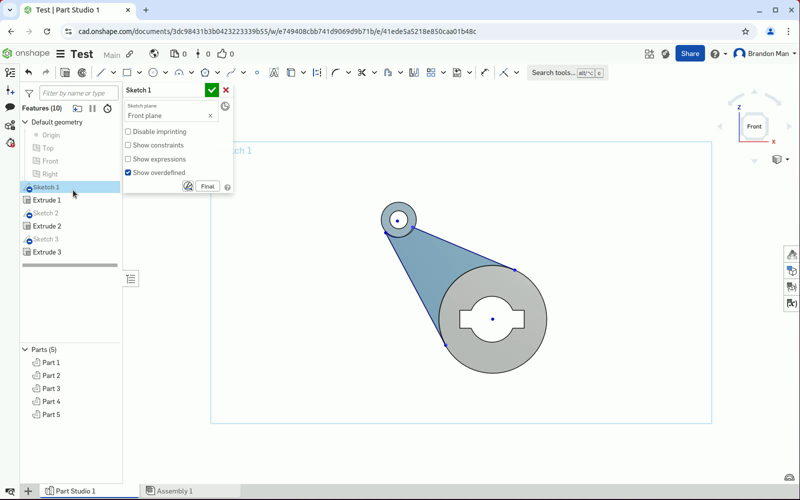
mouse_move(229, 92)
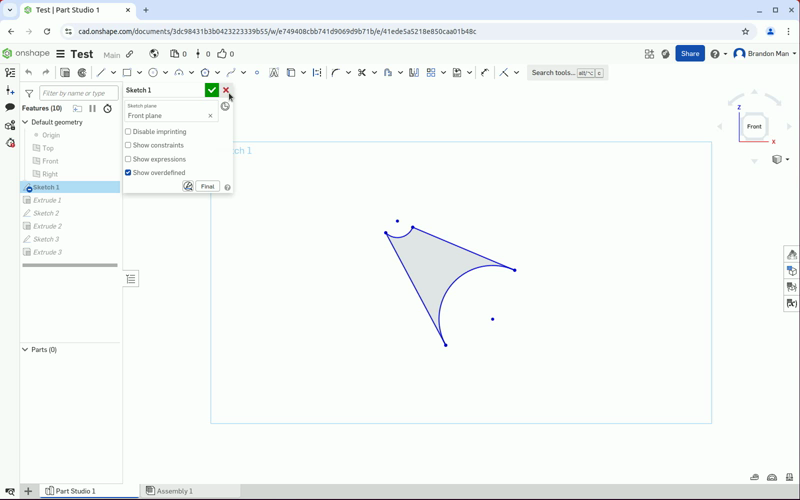
click(229, 92)
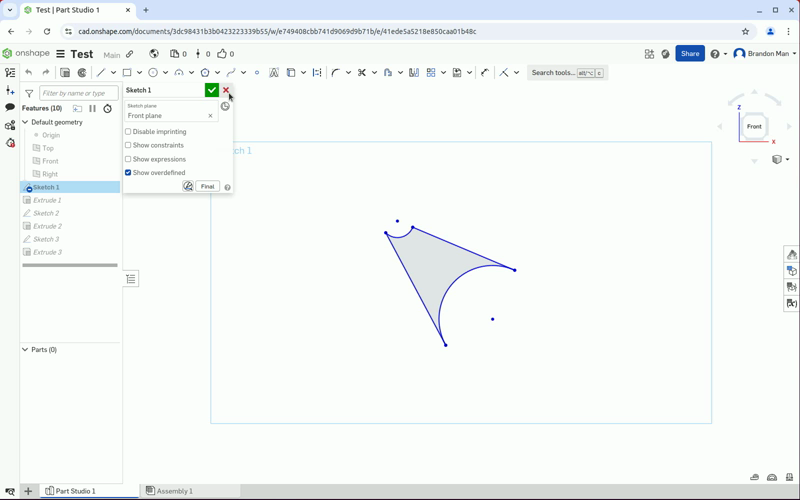
key(shift+s)
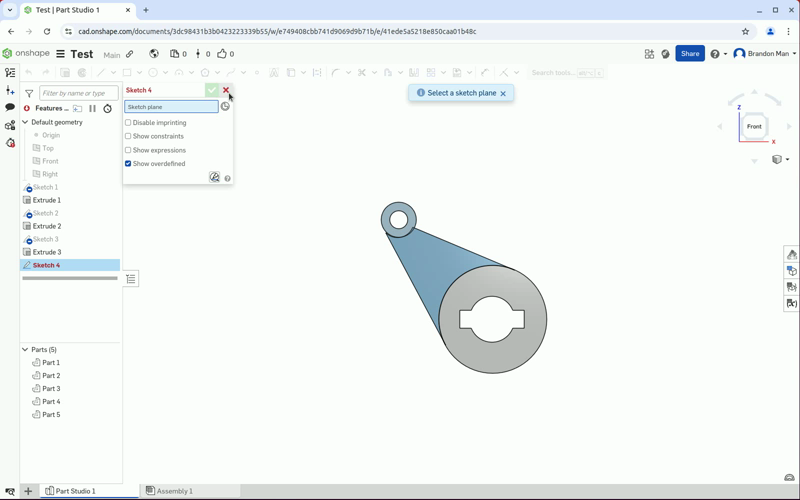
mouse_move(73, 163)
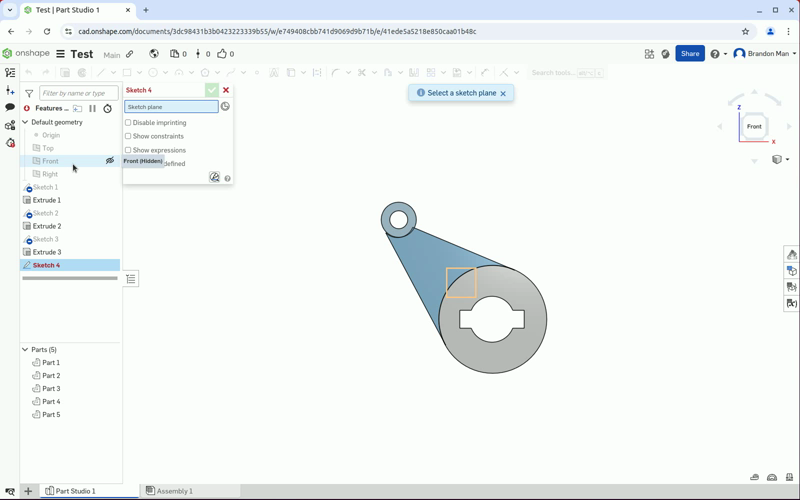
click(73, 163)
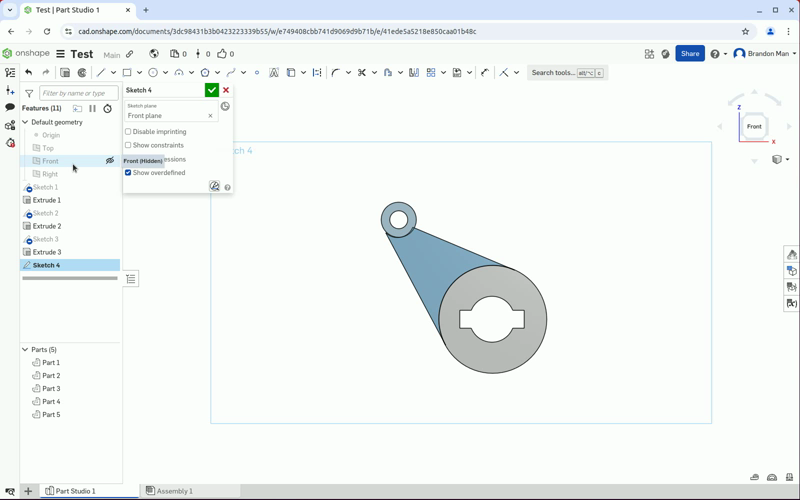
mouse_move(73, 352)
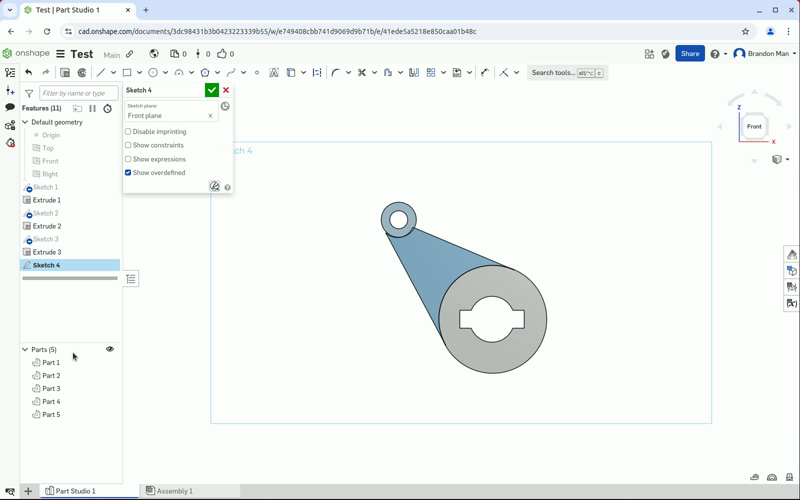
key(y)
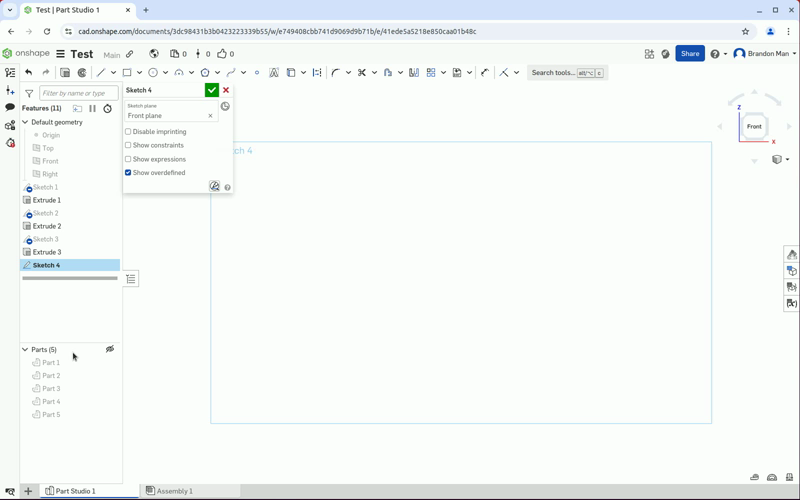
key(c)
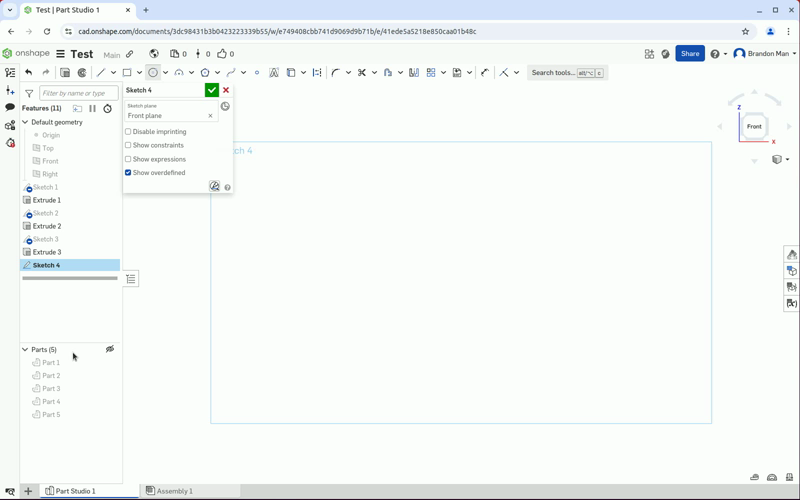
key_down(shift)
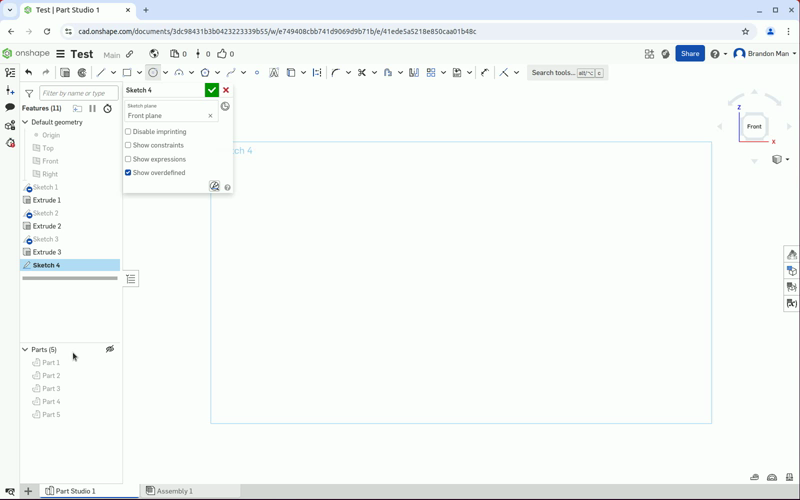
mouse_move(398, 219)
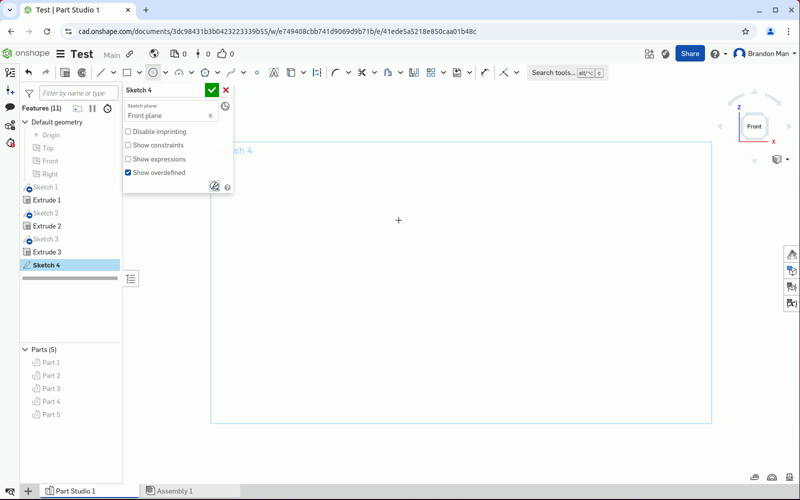
click(398, 219)
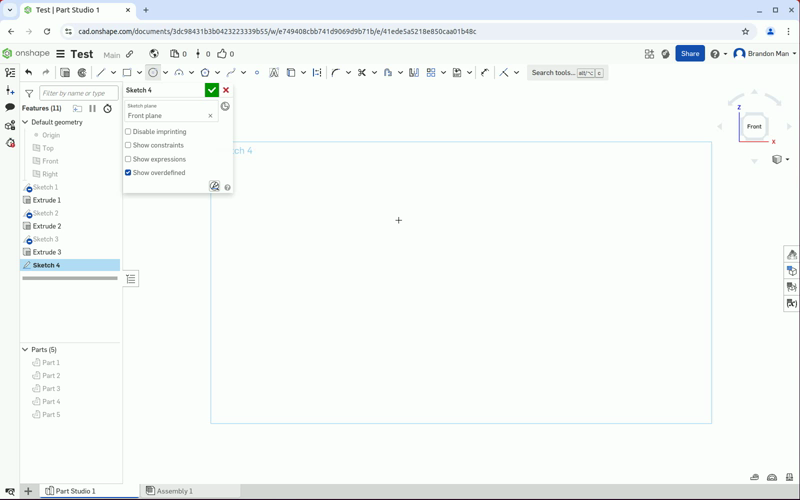
key_up(shift)
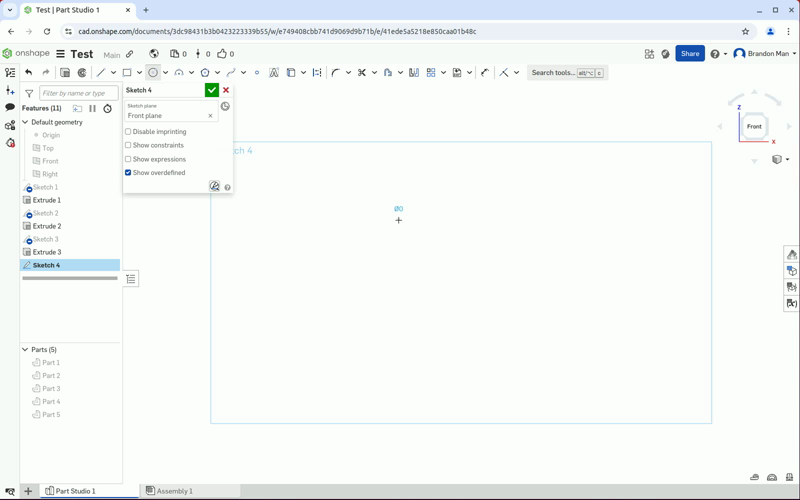
mouse_move(416, 219)
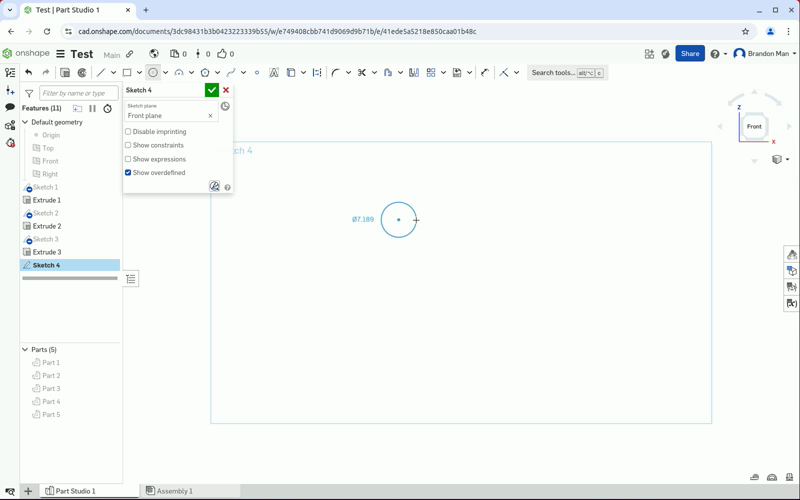
click(416, 219)
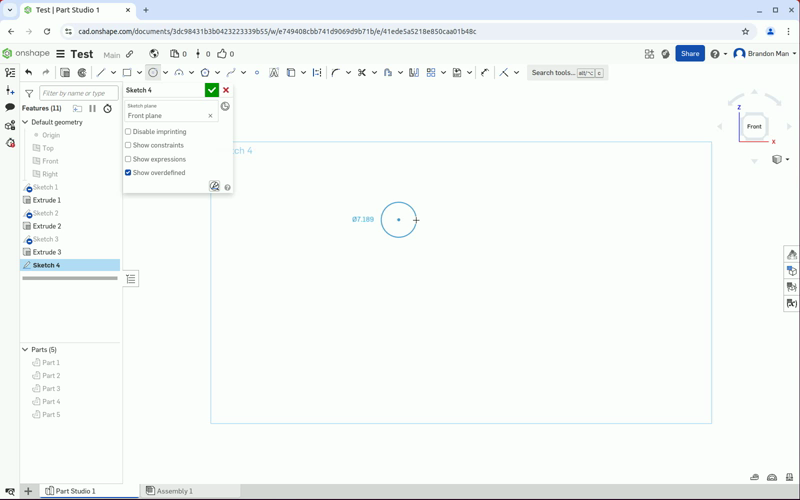
key(esc)
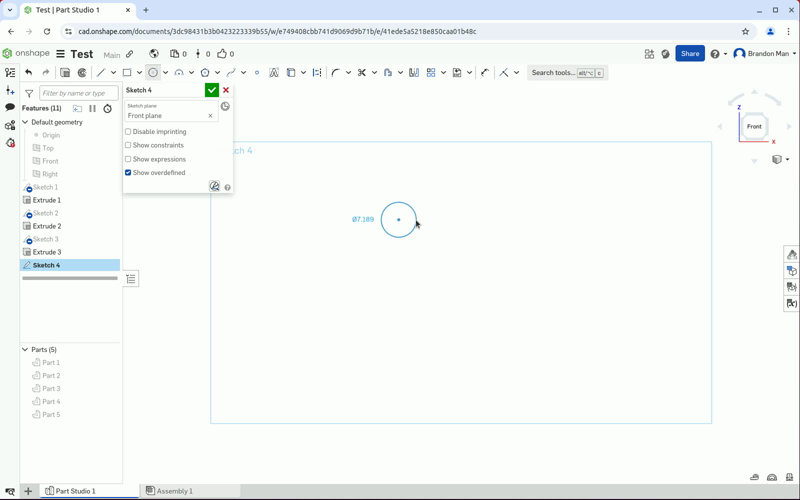
key(c)
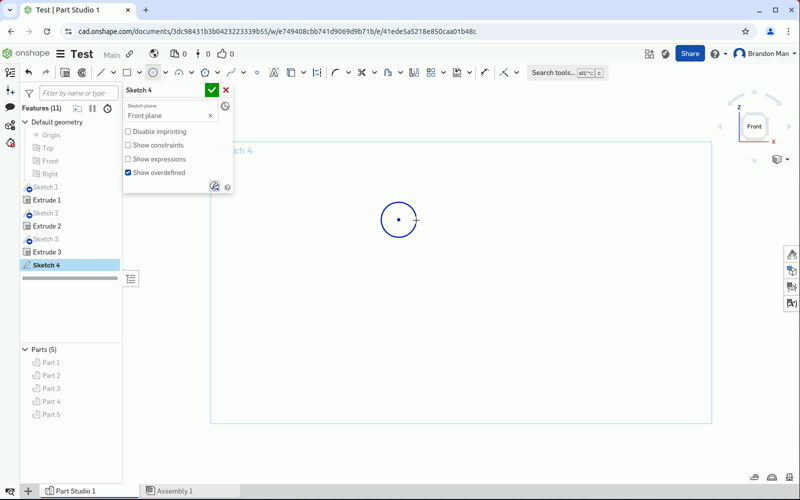
key_down(shift)
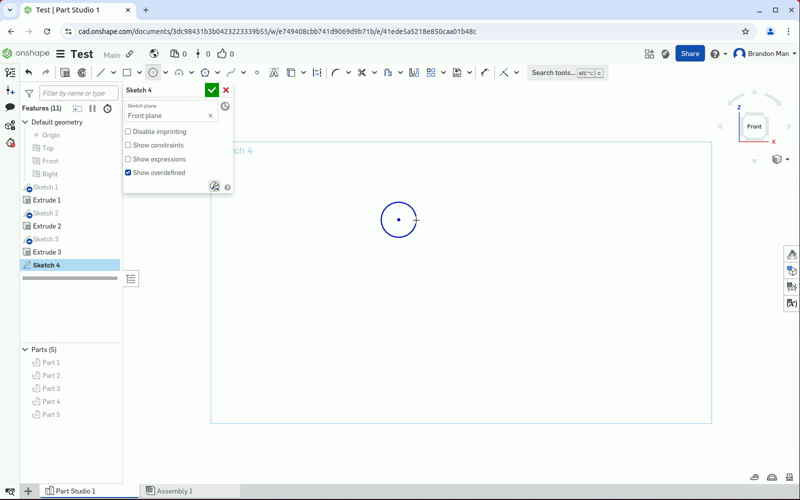
mouse_move(398, 219)
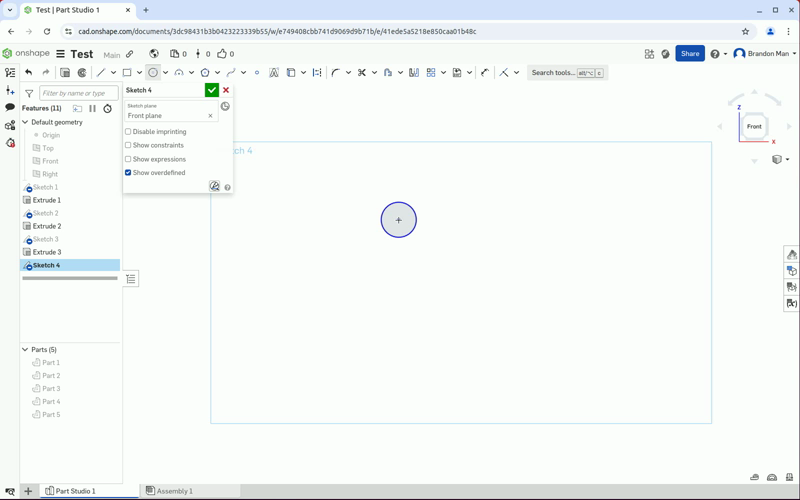
click(398, 219)
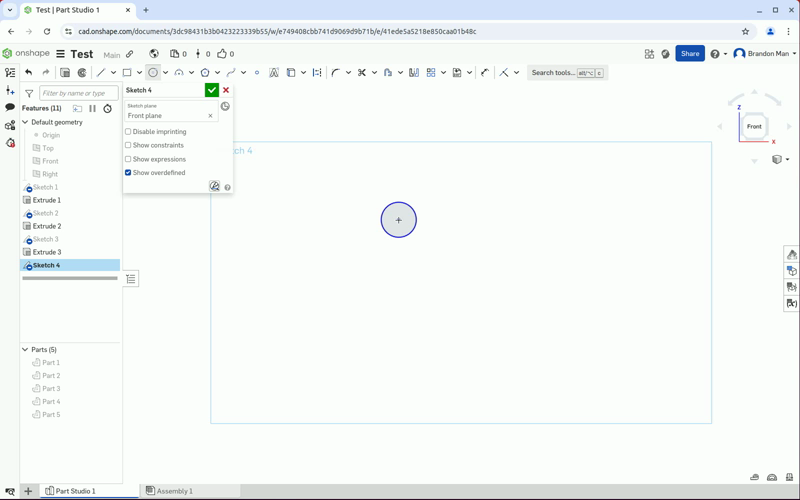
key_up(shift)
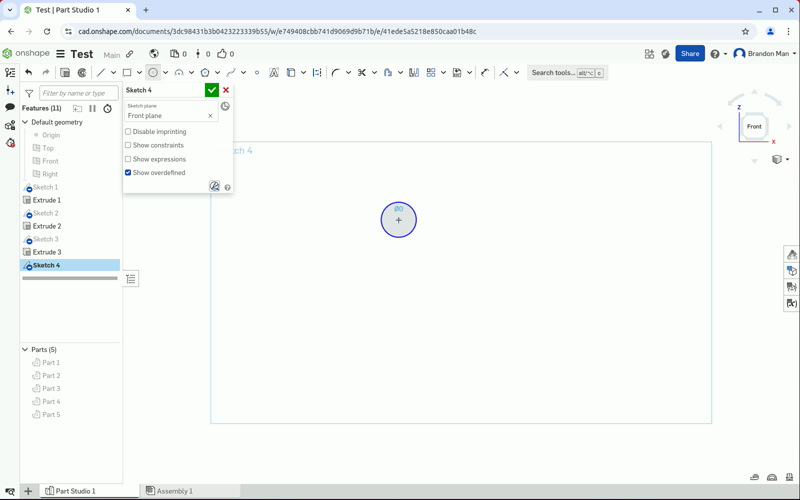
mouse_move(407, 219)
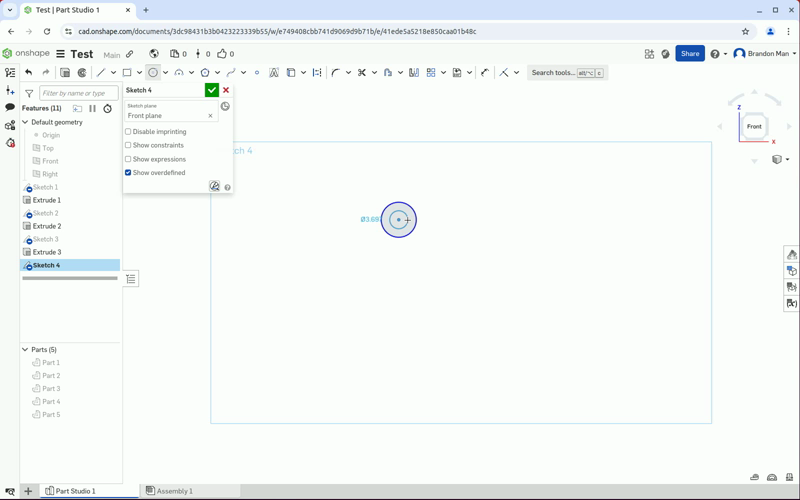
click(407, 219)
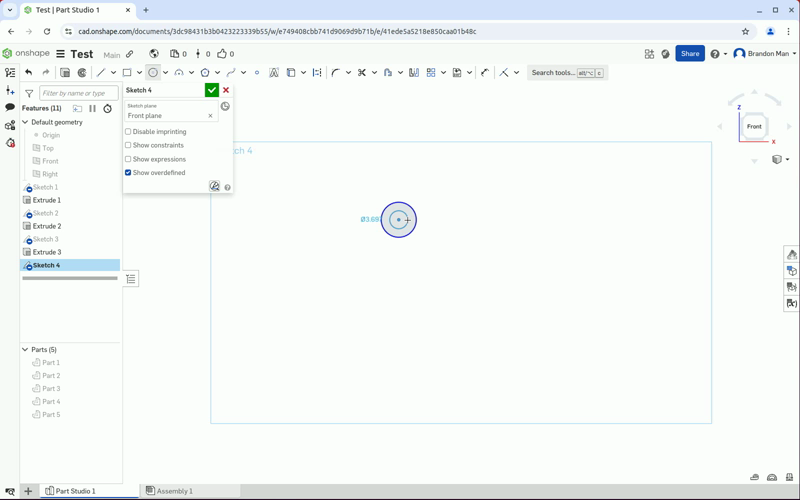
key(esc)
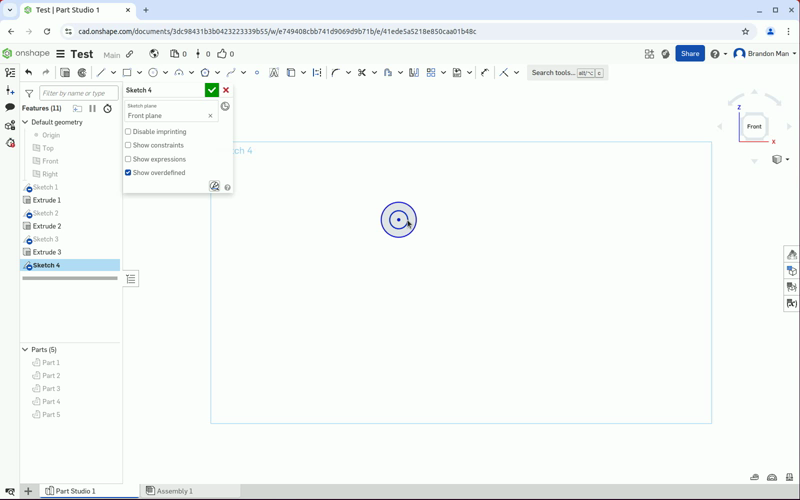
mouse_move(411, 228)
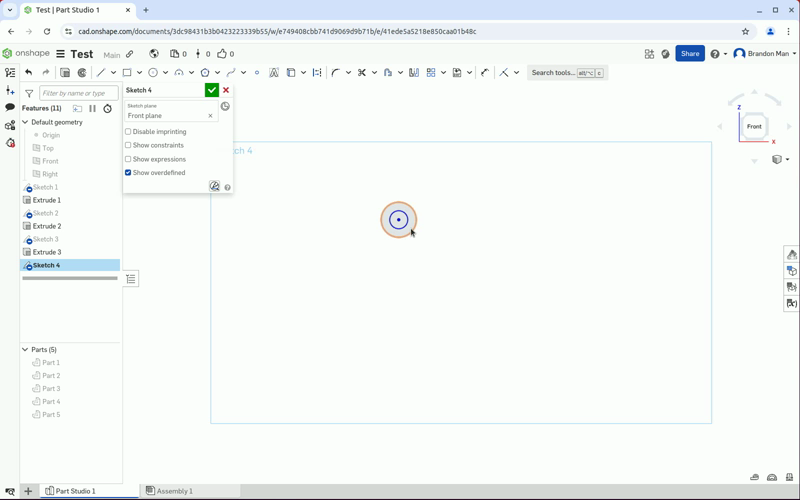
scroll(6)
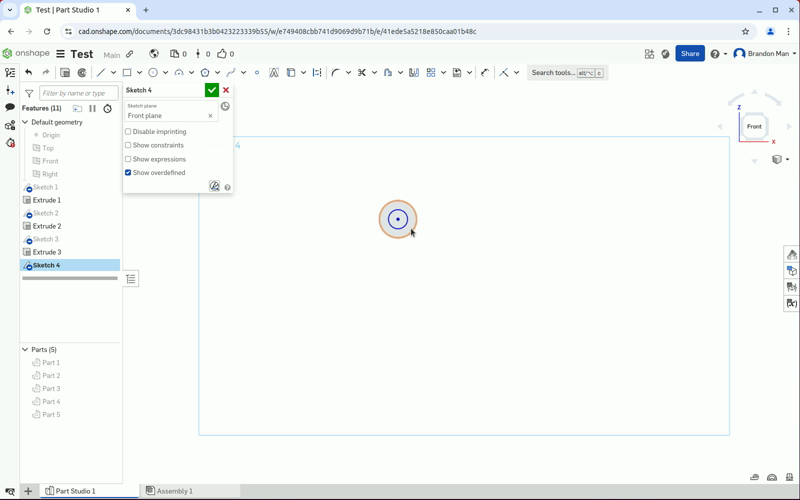
scroll(6)
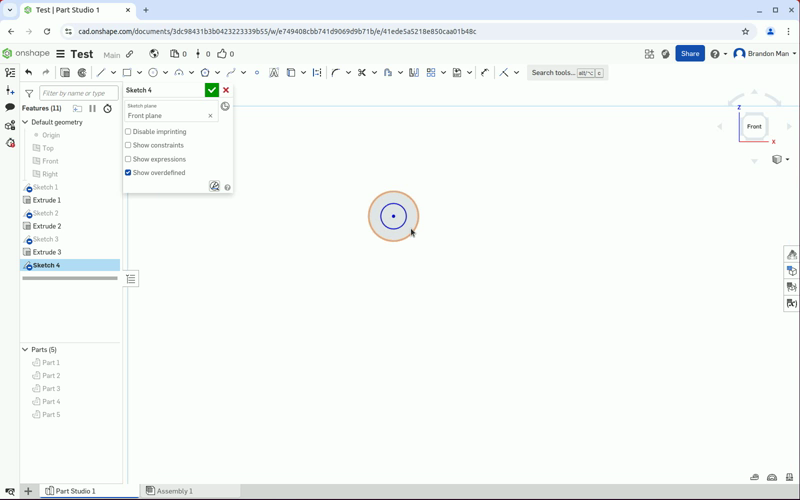
scroll(6)
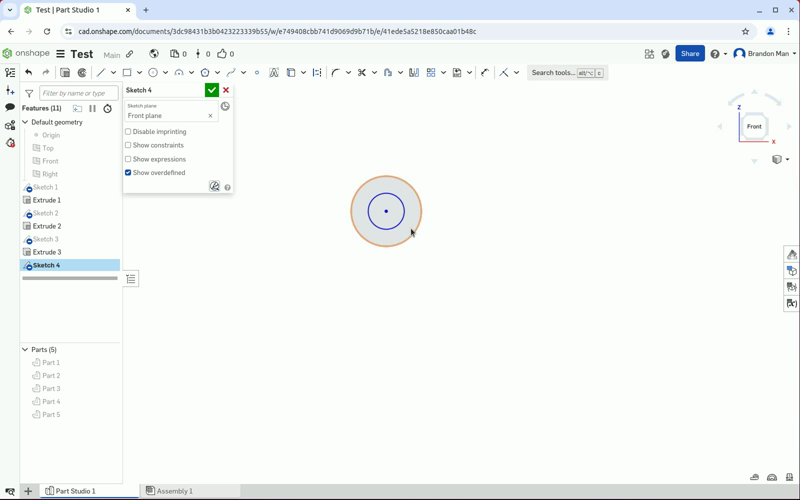
scroll(6)
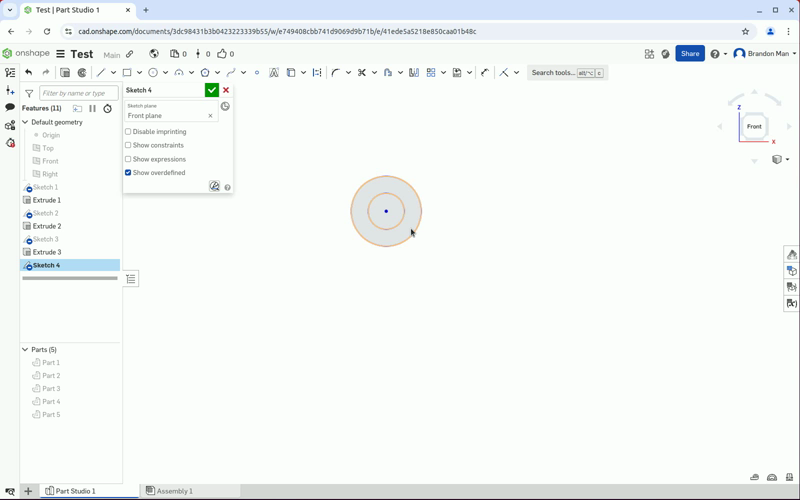
scroll(6)
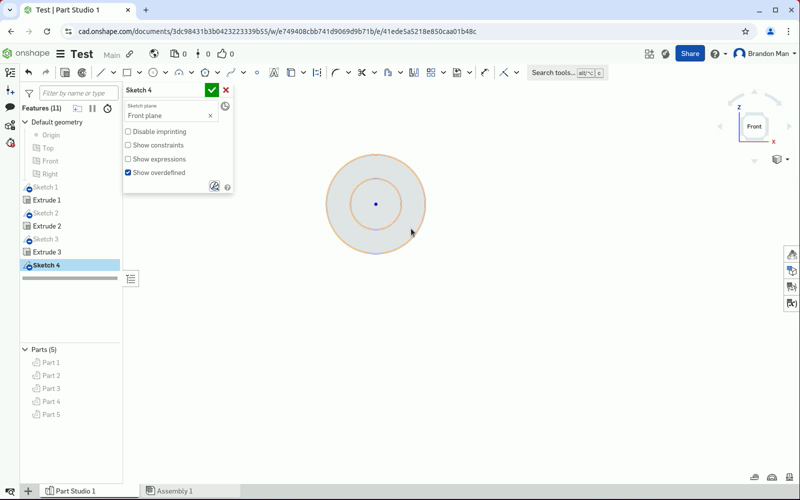
scroll(6)
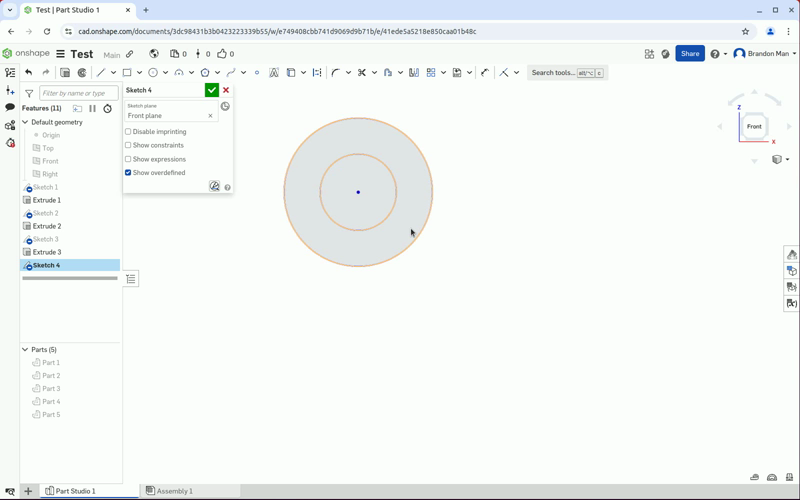
scroll(6)
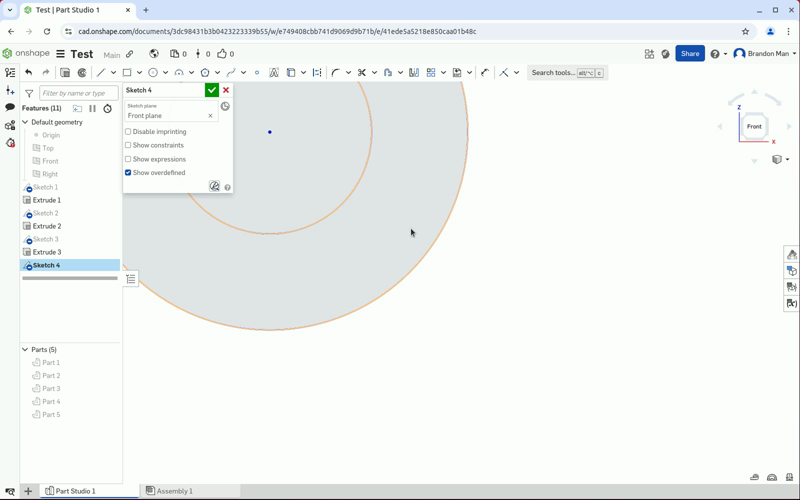
click(411, 228)
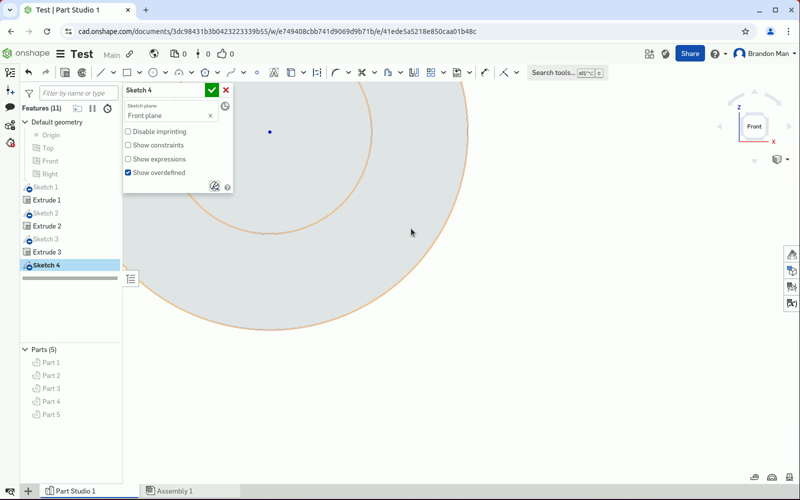
scroll(-6)
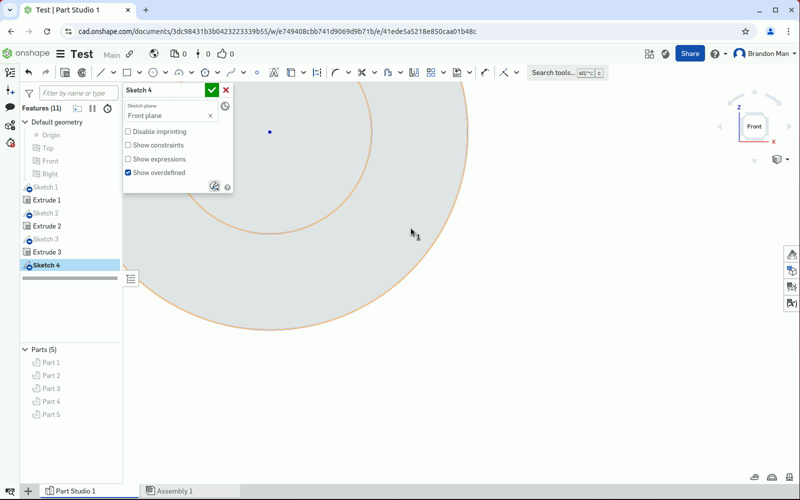
scroll(-6)
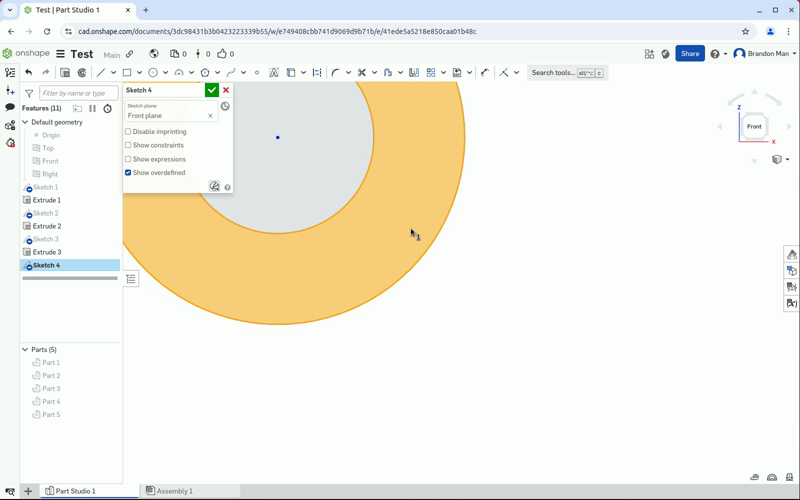
scroll(-6)
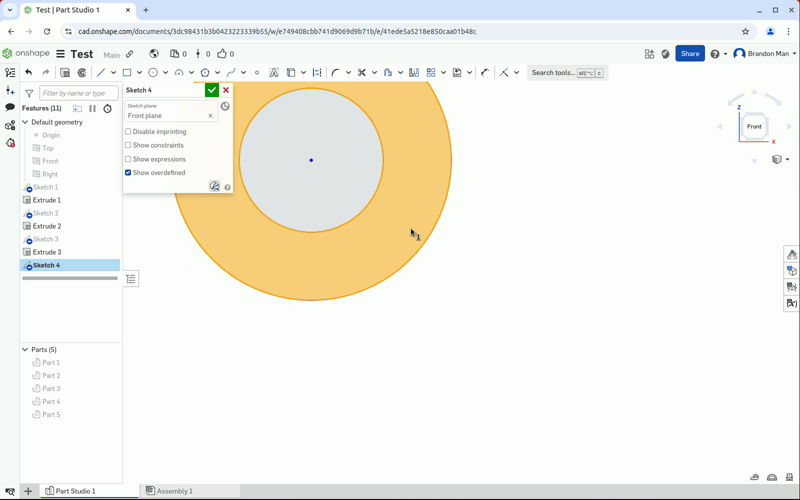
scroll(-6)
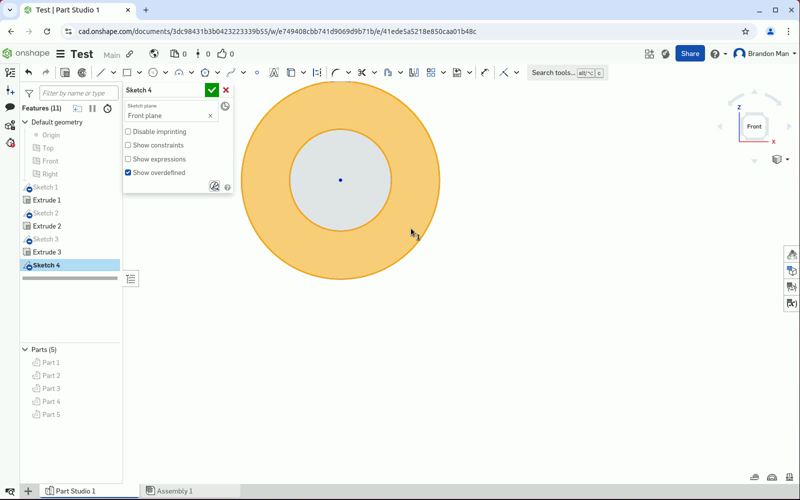
scroll(-6)
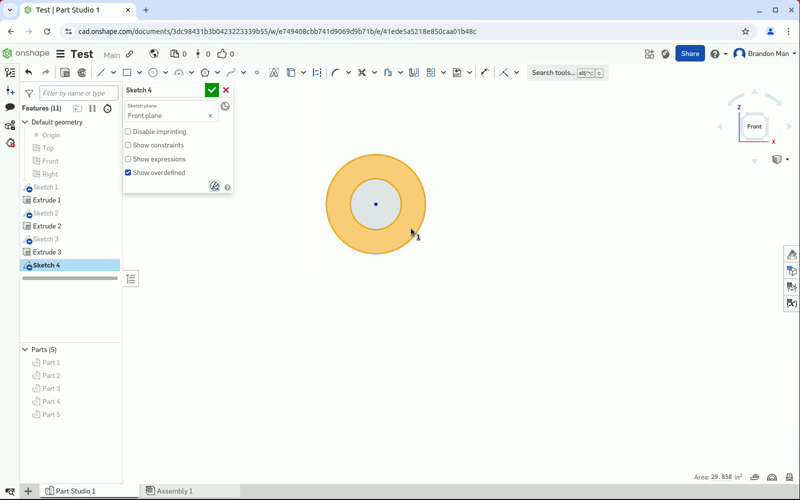
scroll(-6)
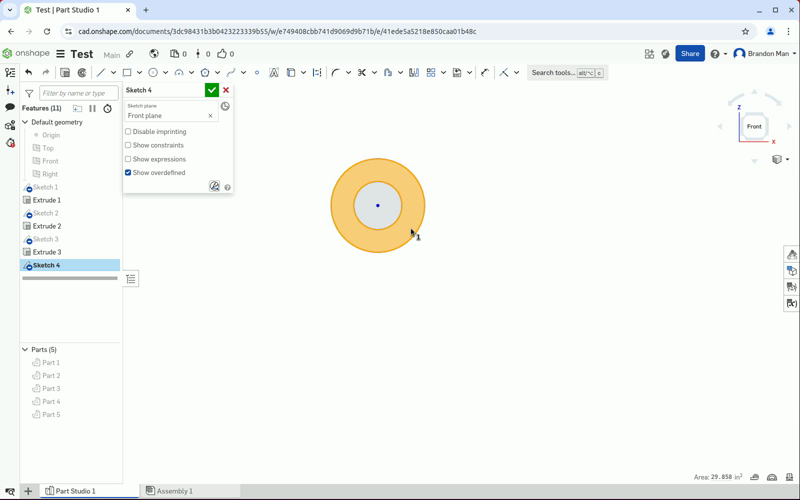
scroll(-6)
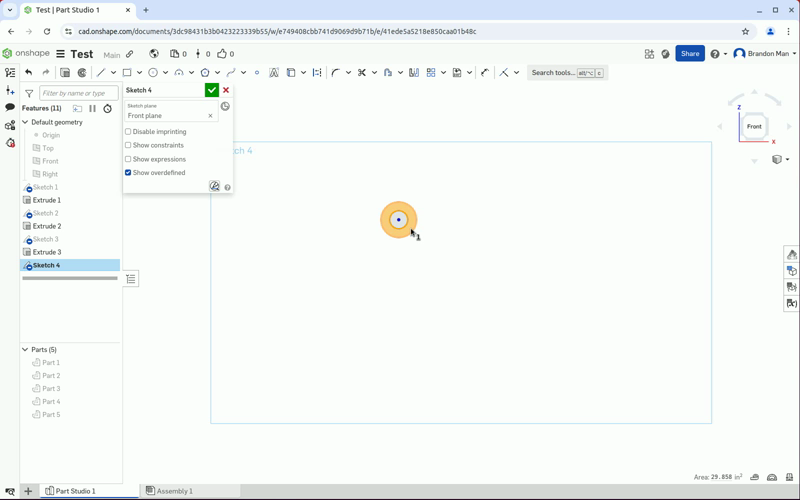
mouse_move(73, 352)
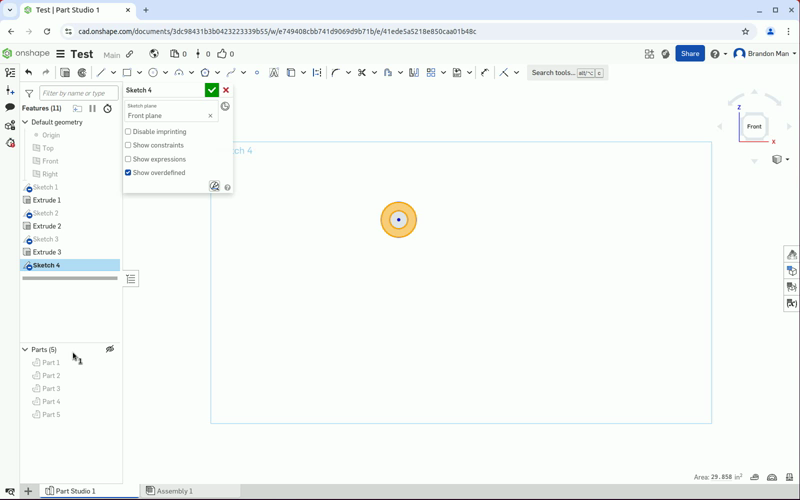
key(shift+y)
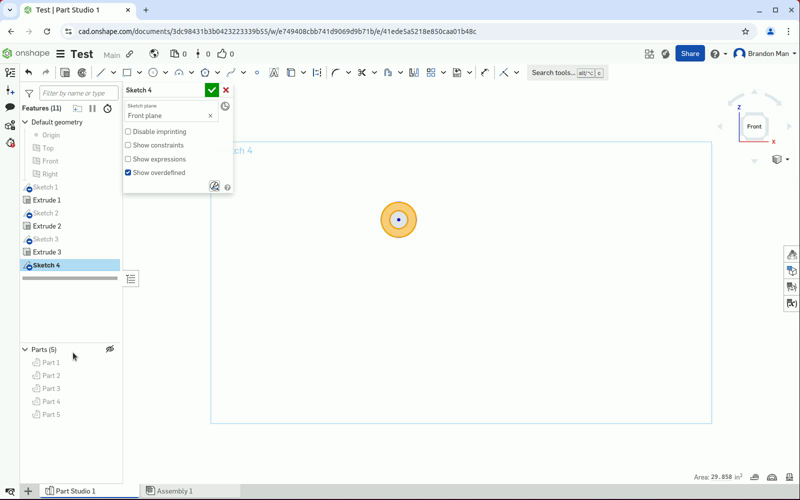
key(shift+e)
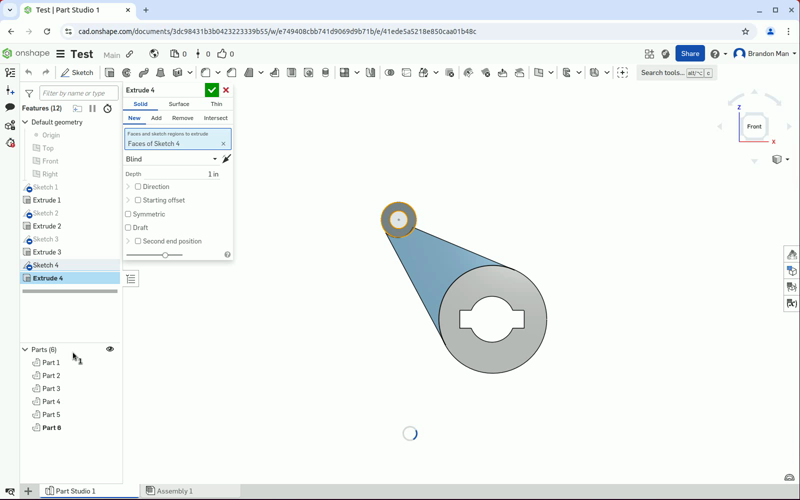
mouse_move(143, 106)
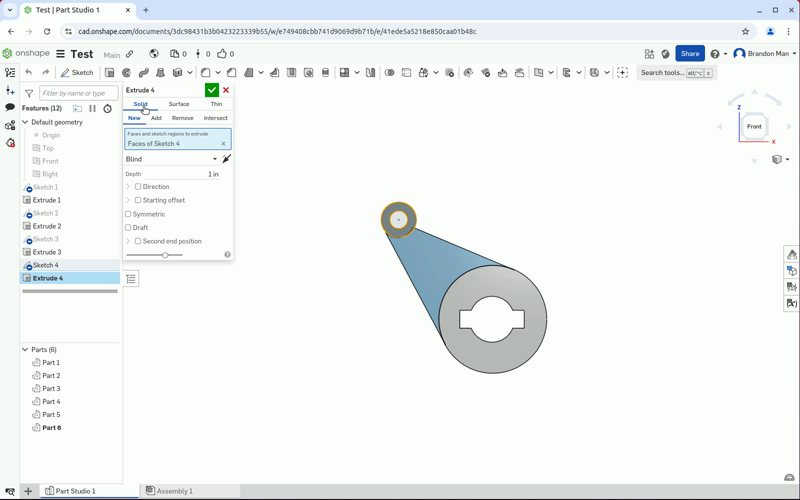
click(143, 106)
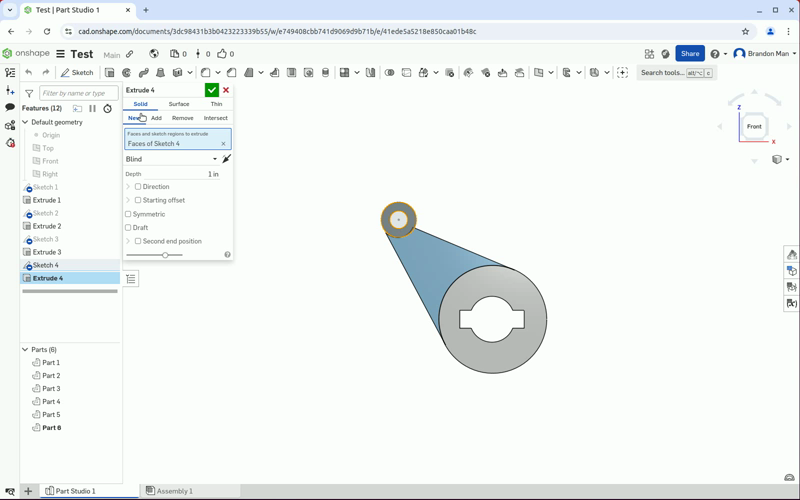
mouse_move(137, 120)
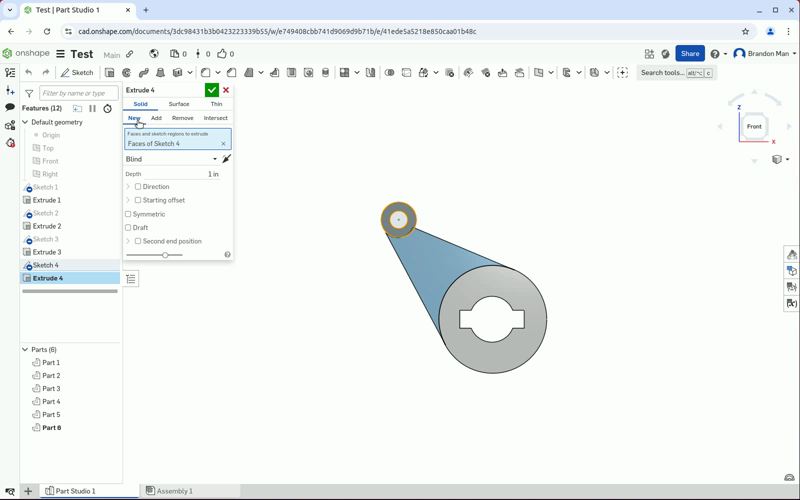
click(137, 120)
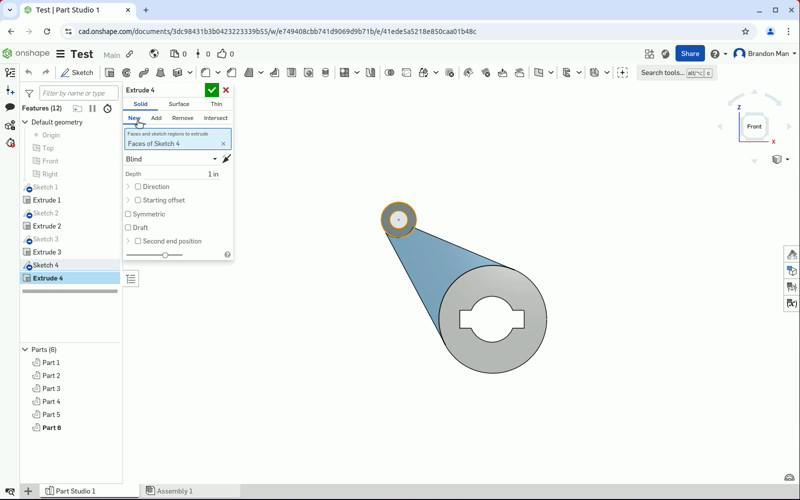
key(tab, 4)
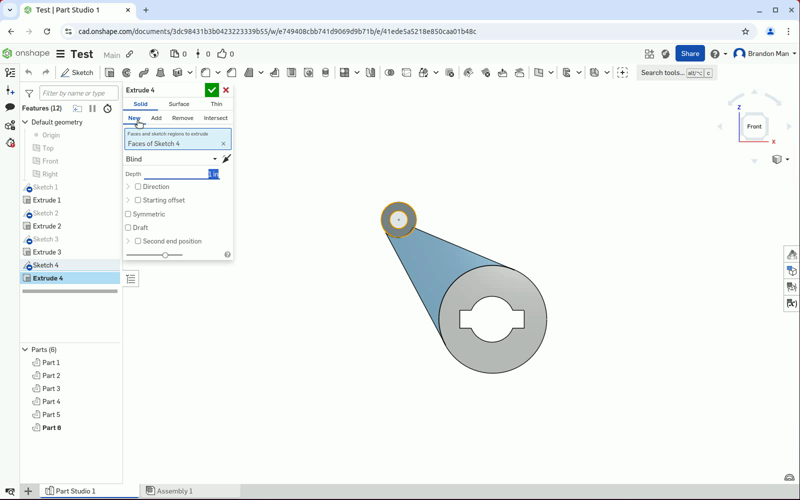
text(6.981)
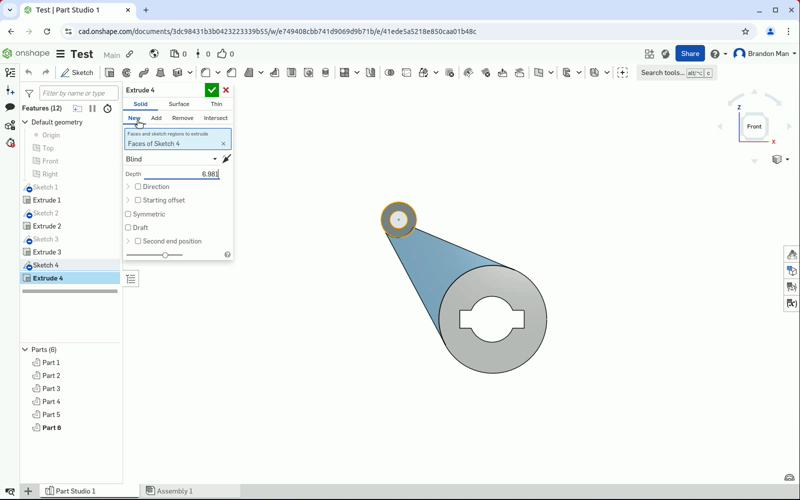
key(enter)
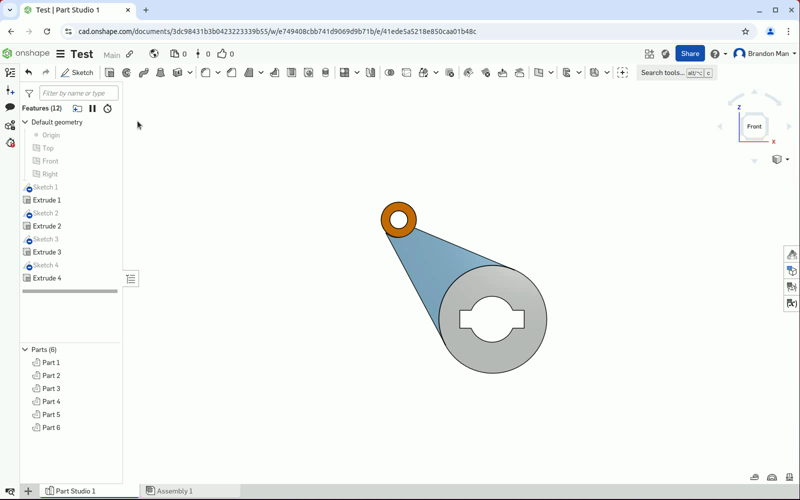
key(shift+h)
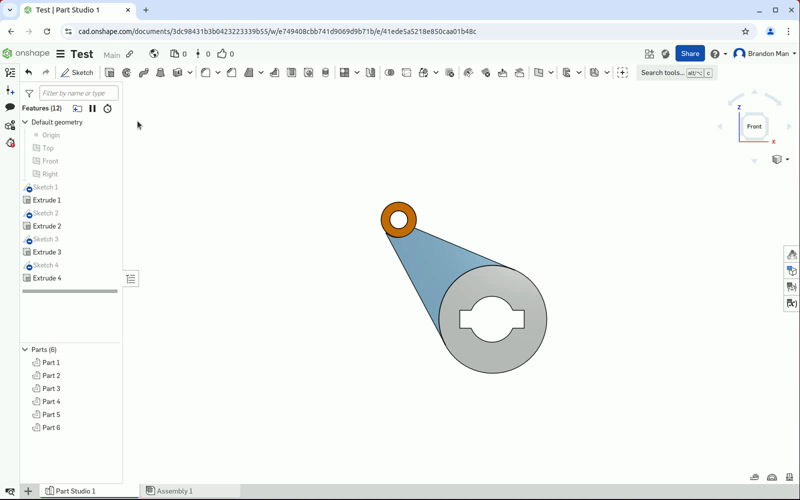
key(shift+h)
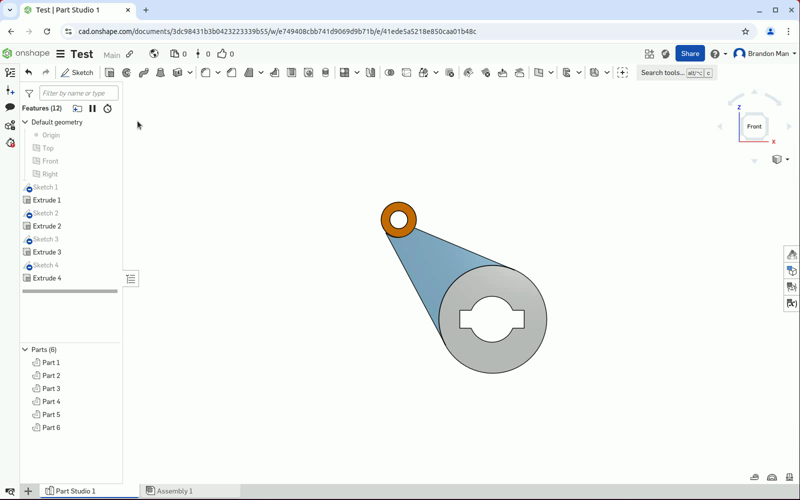
mouse_move(73, 189)
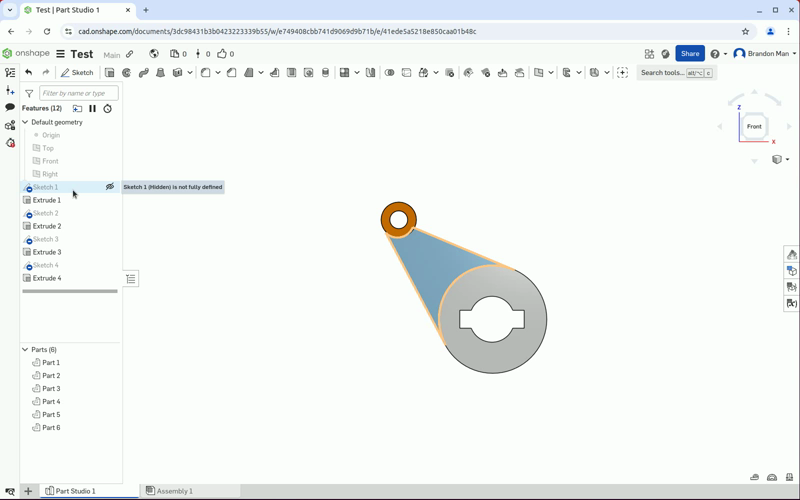
click(73, 189)
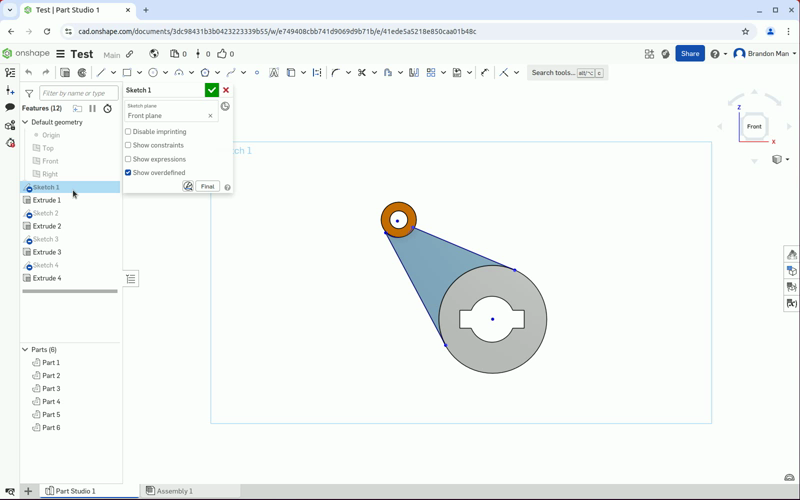
mouse_move(229, 92)
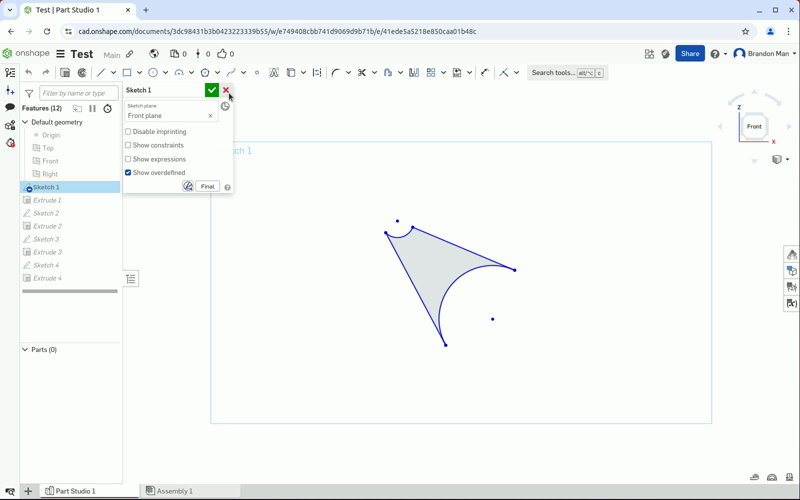
click(229, 92)
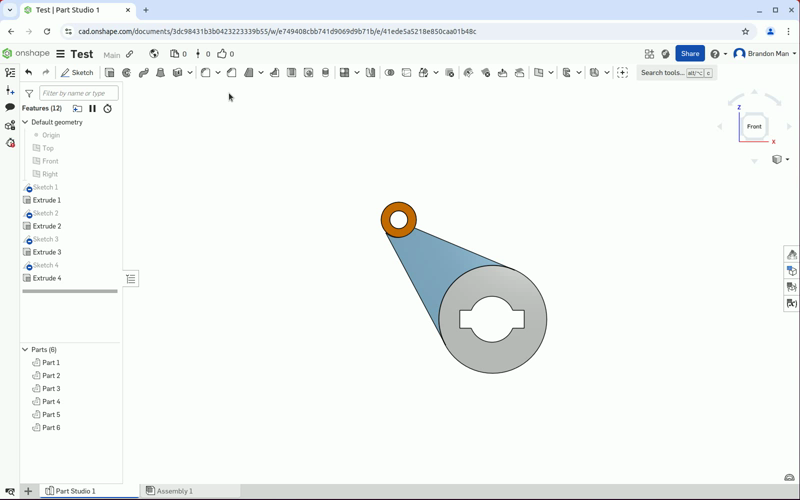
mouse_move(541, 75)
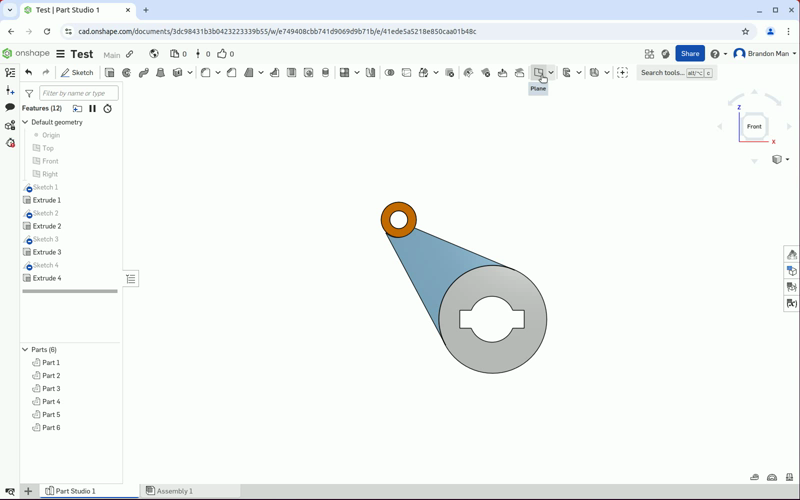
click(541, 75)
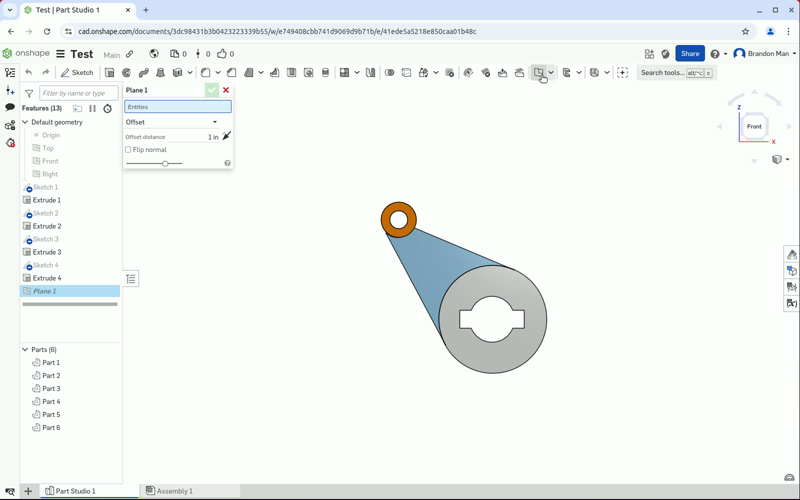
mouse_move(73, 163)
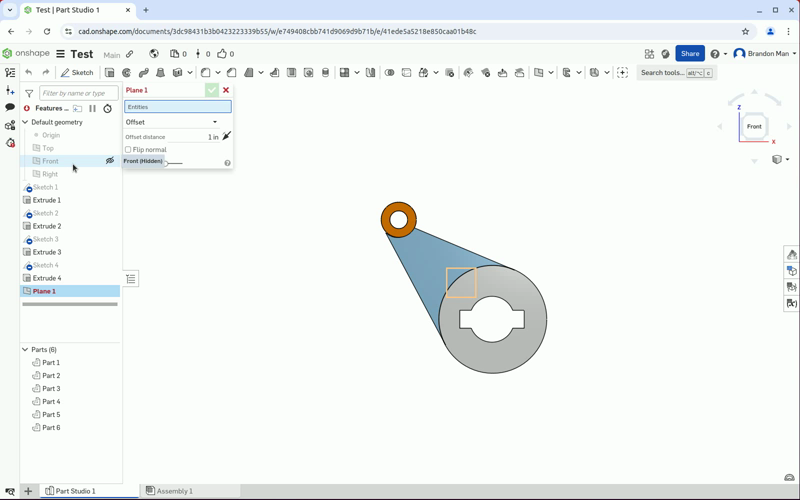
click(73, 163)
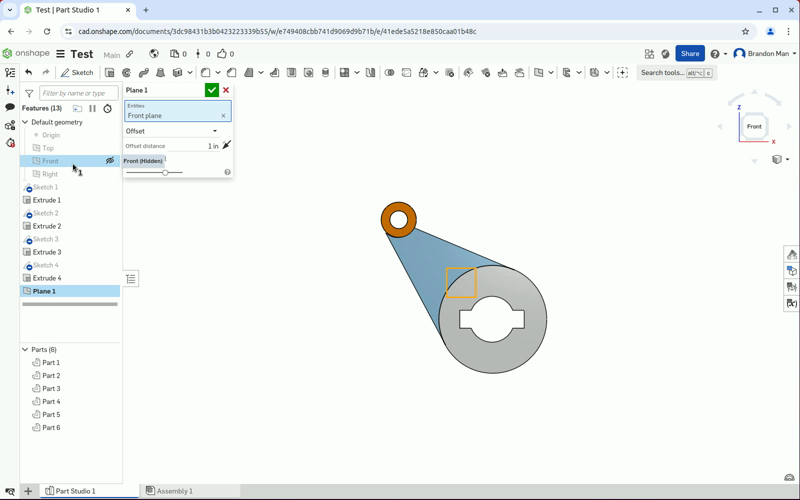
key(tab, 2)
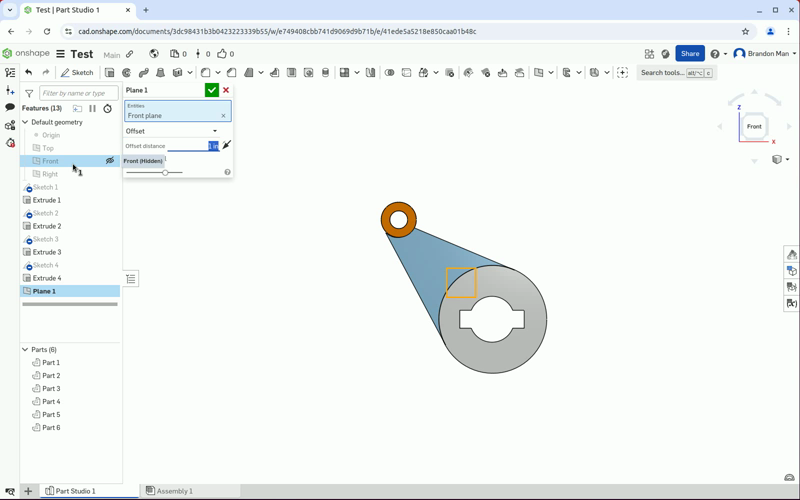
text(6.994)
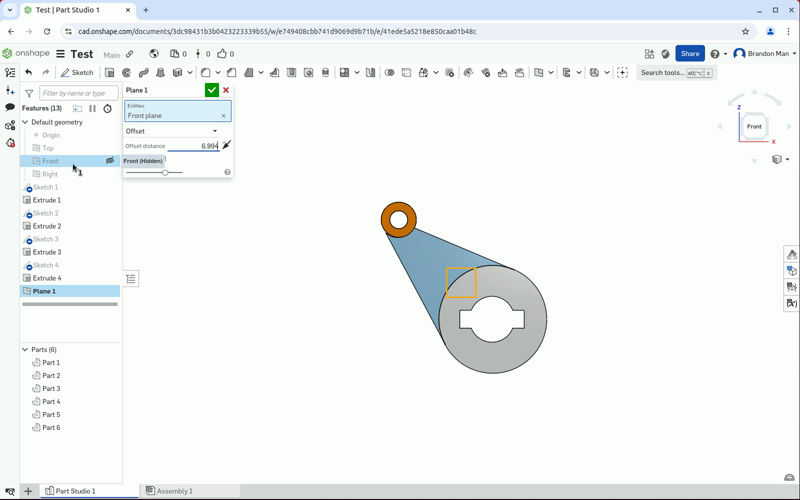
key(enter, 2)
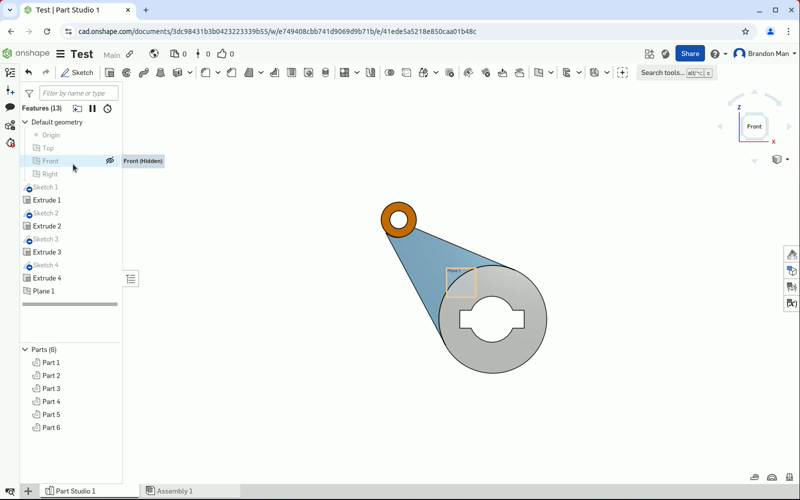
key(shift+s)
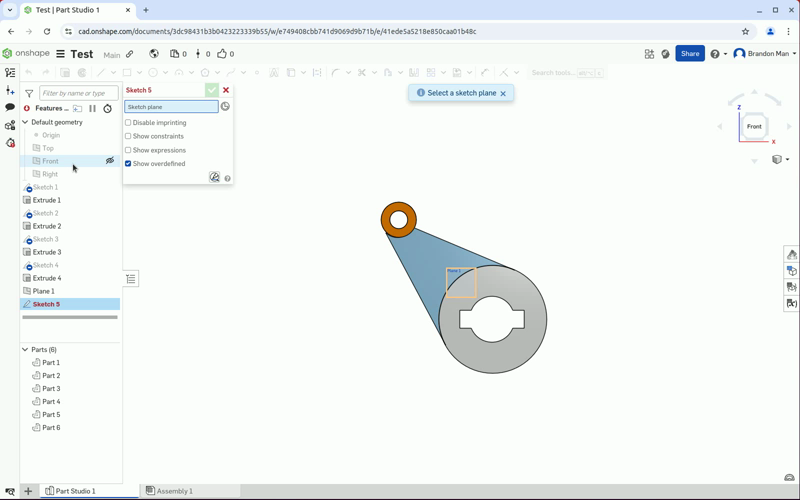
mouse_move(73, 293)
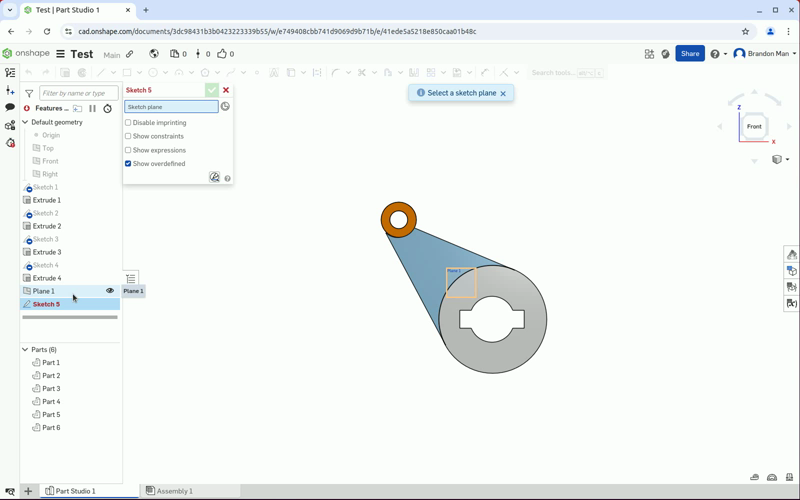
click(73, 293)
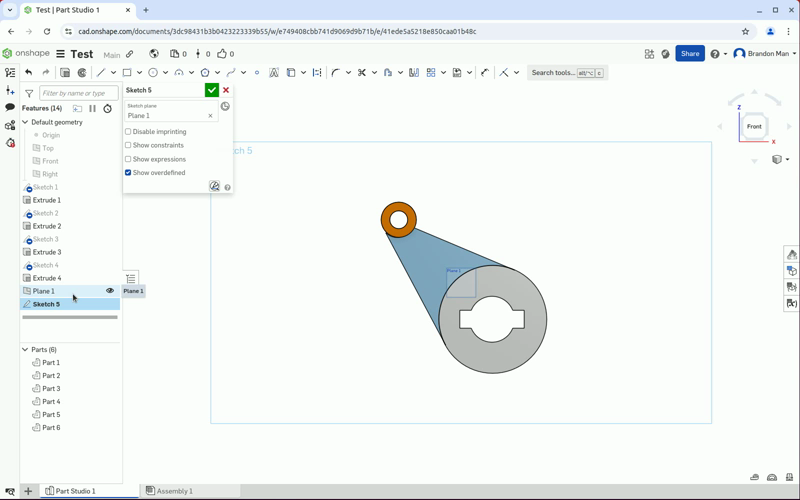
mouse_move(73, 352)
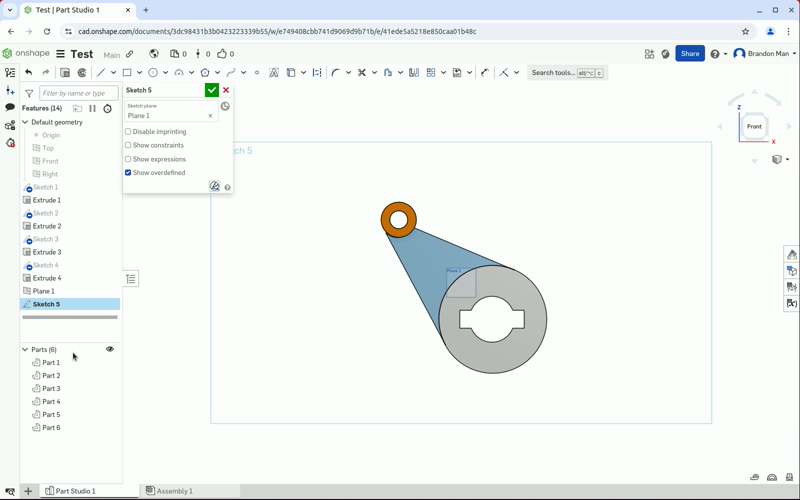
key(y)
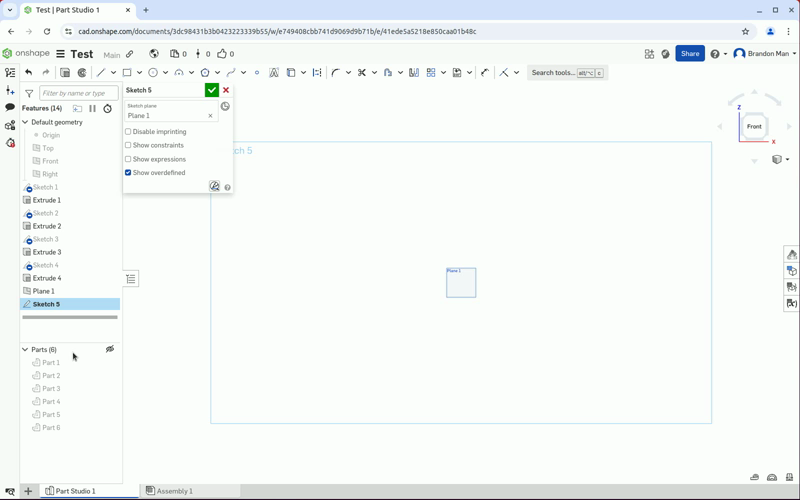
key(c)
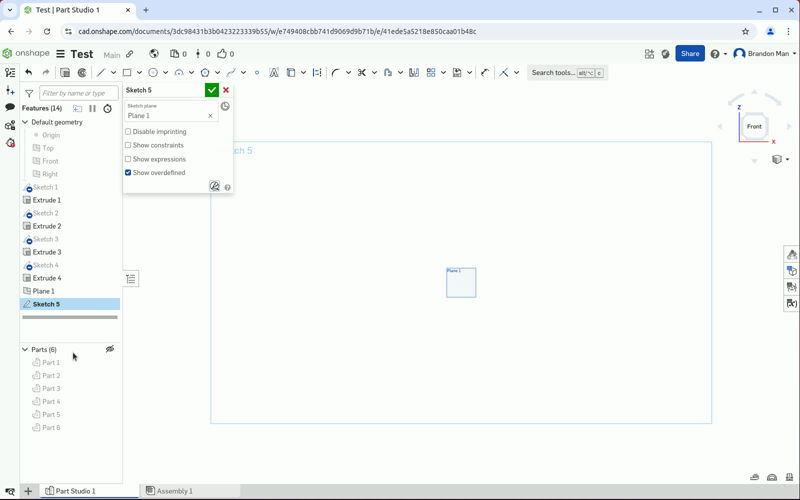
key_down(shift)
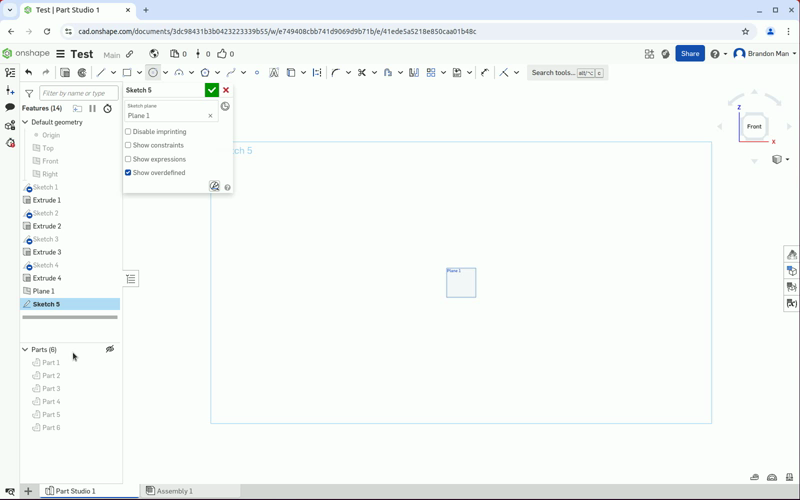
mouse_move(398, 219)
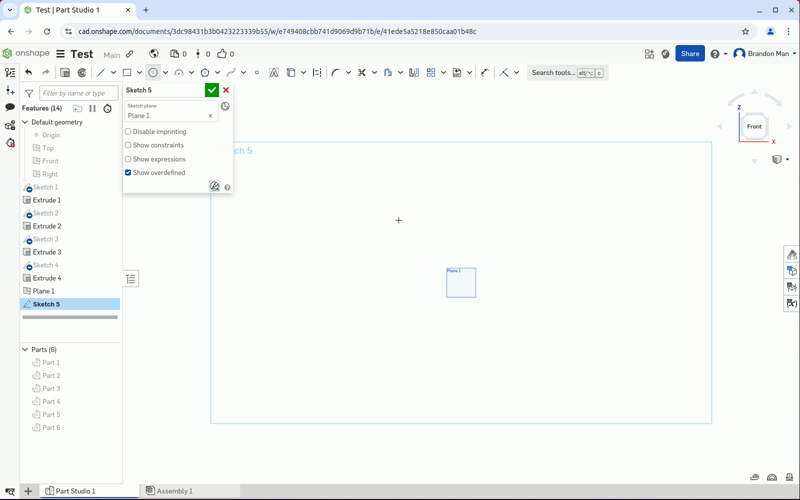
click(398, 219)
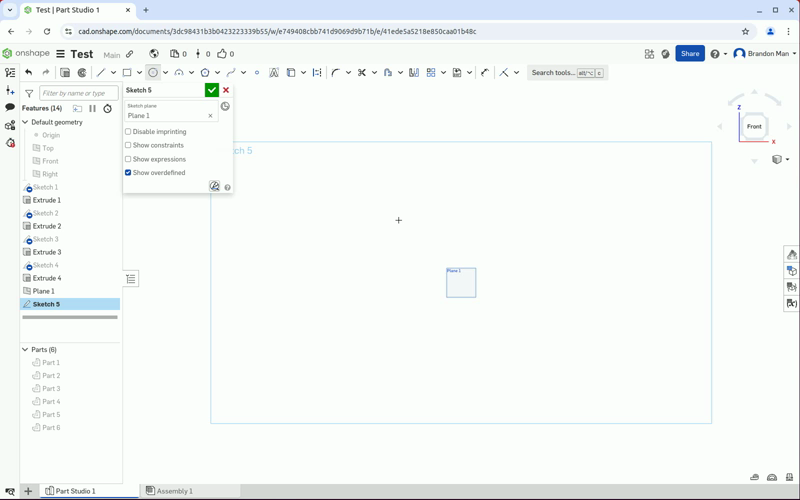
key_up(shift)
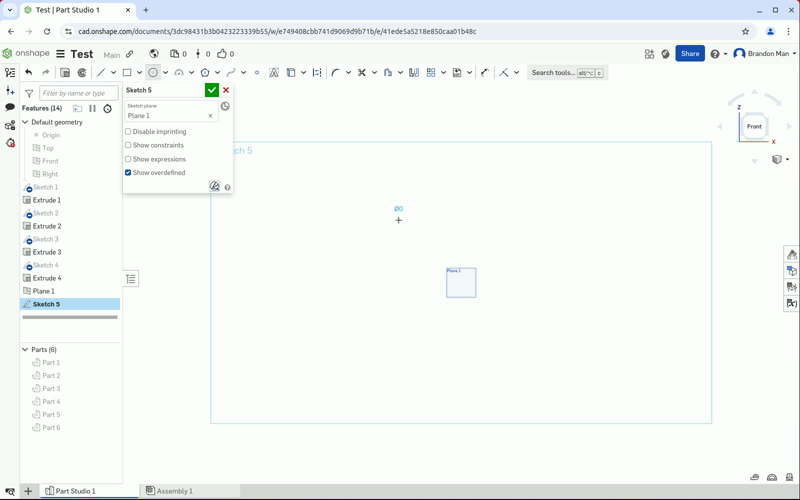
mouse_move(407, 219)
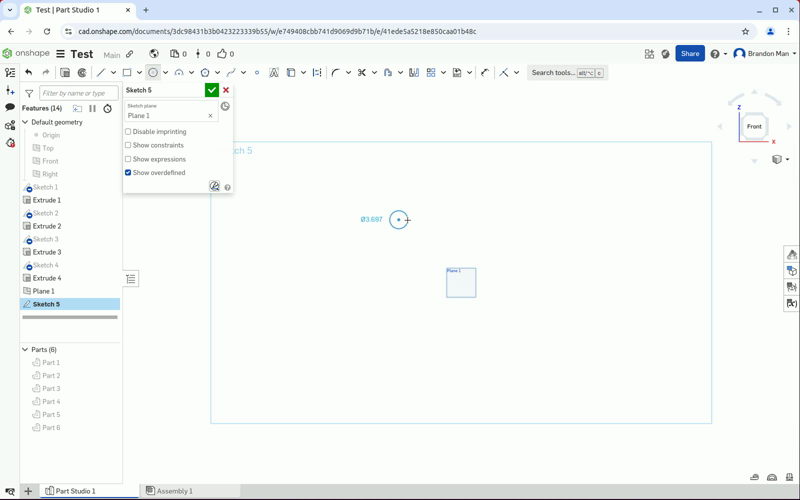
click(407, 219)
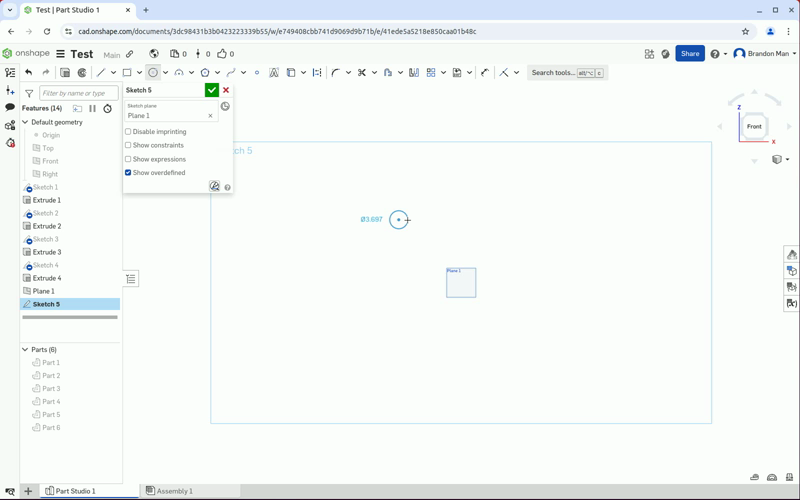
key(esc)
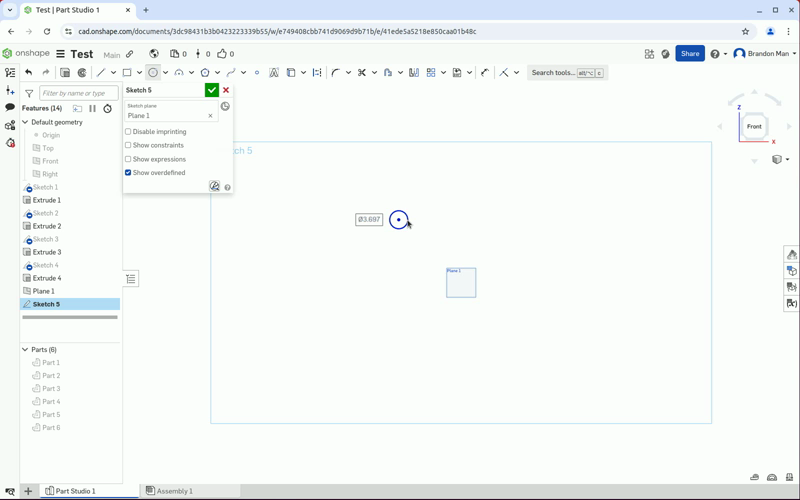
mouse_move(403, 213)
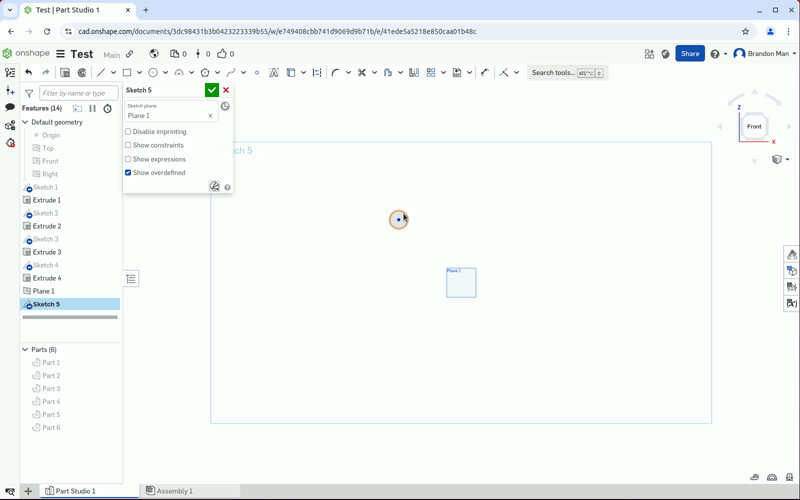
scroll(6)
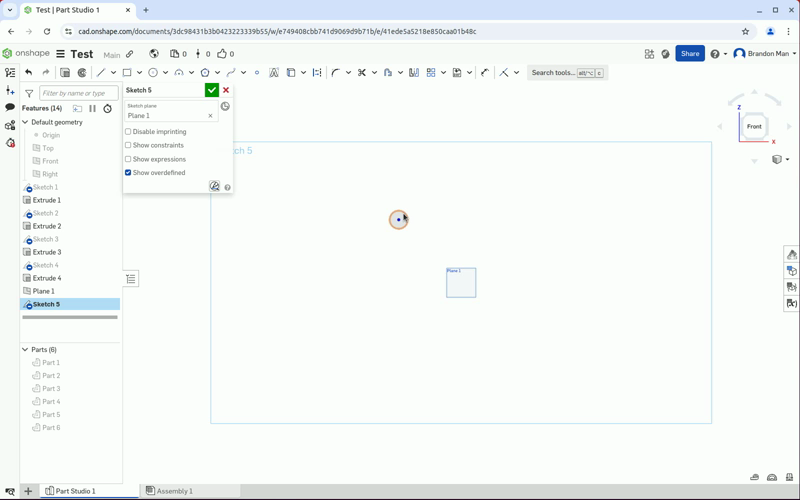
scroll(6)
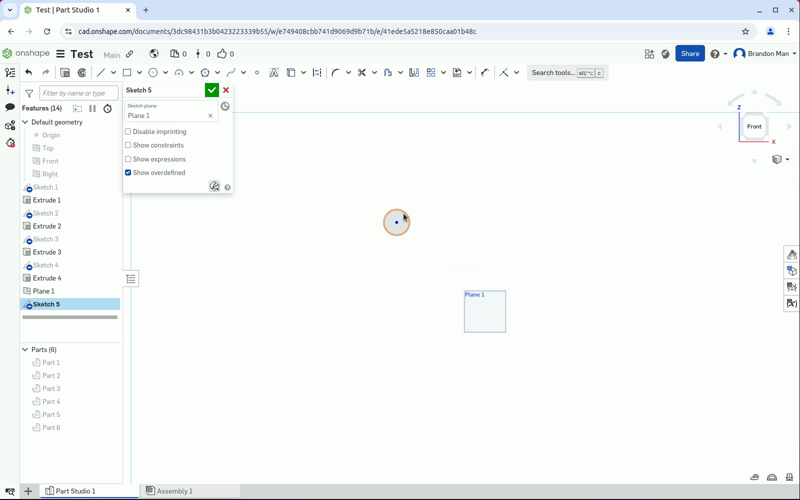
scroll(6)
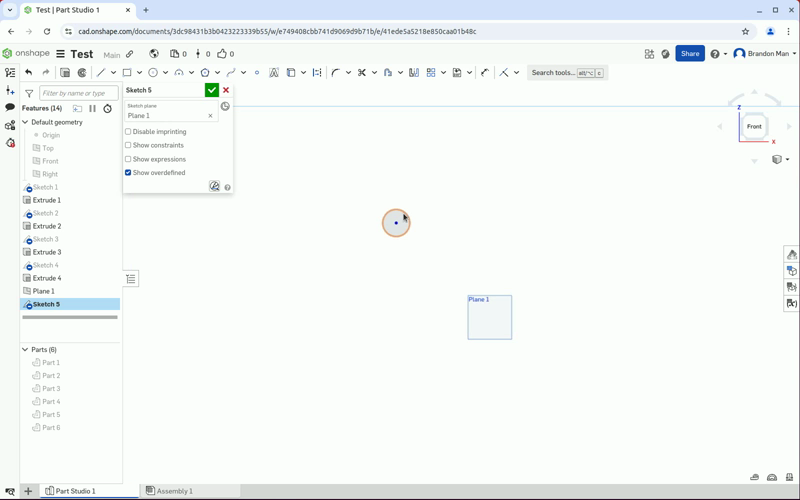
scroll(6)
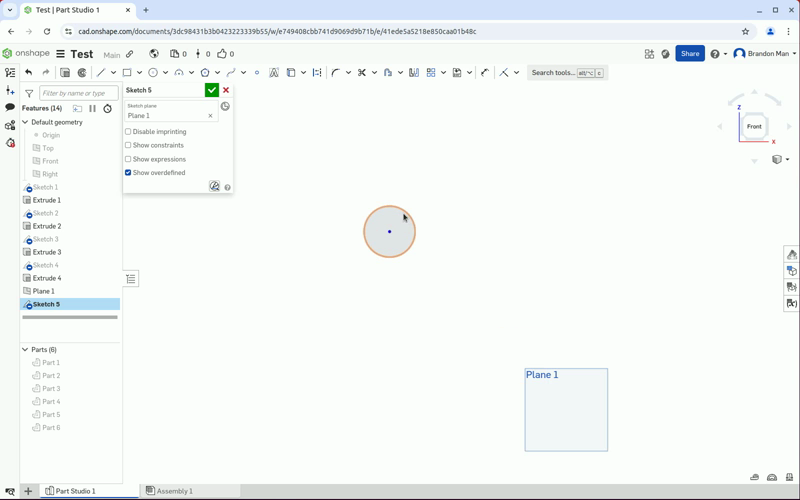
scroll(6)
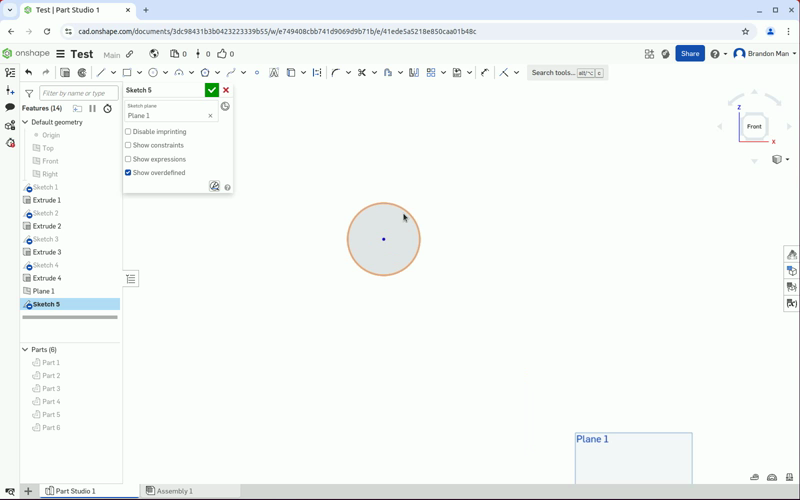
scroll(6)
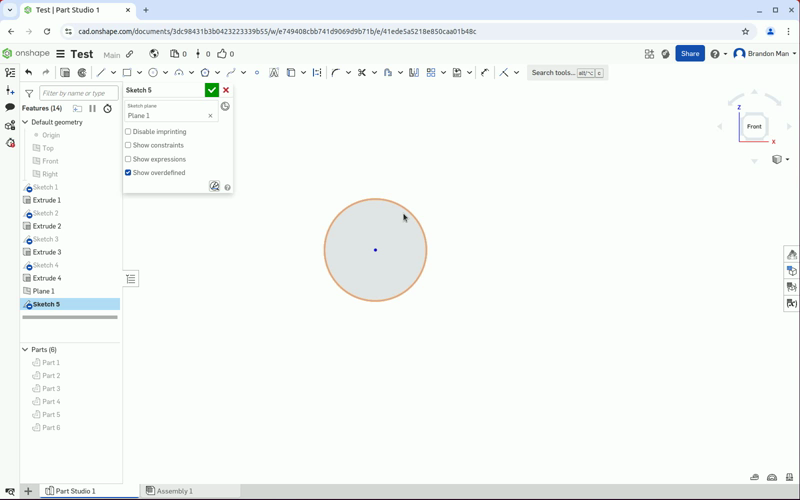
scroll(6)
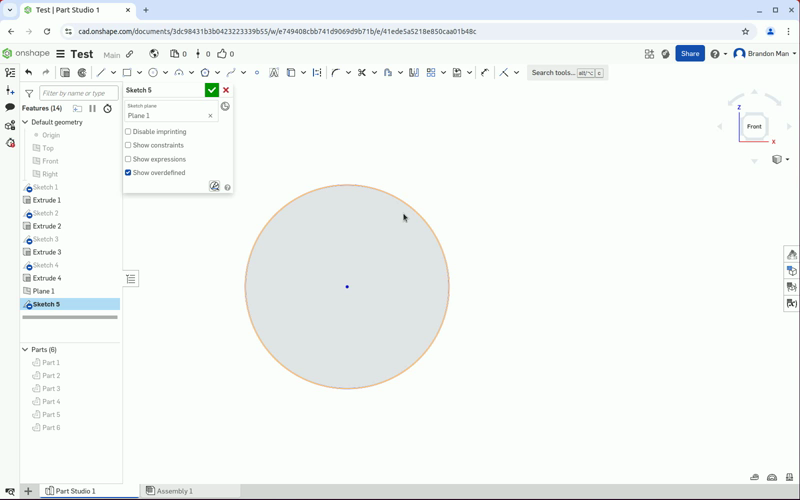
click(403, 213)
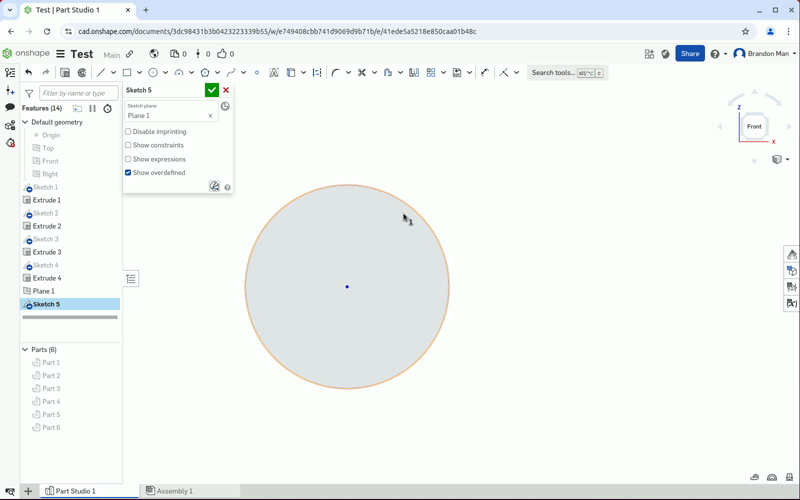
scroll(-6)
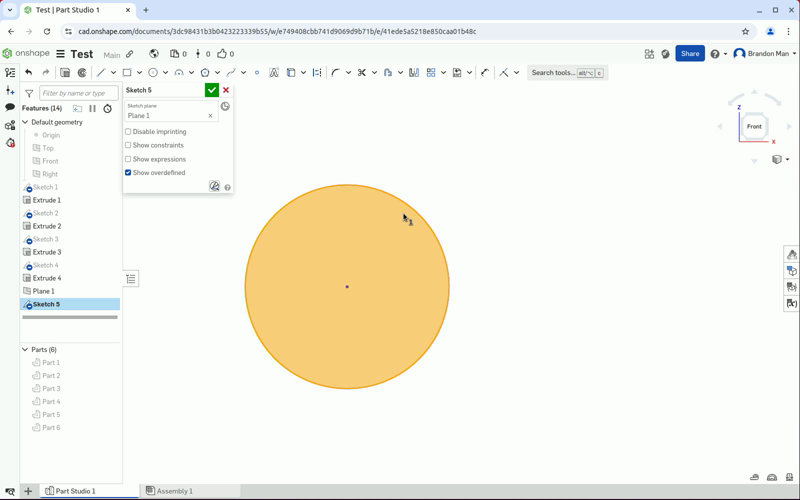
scroll(-6)
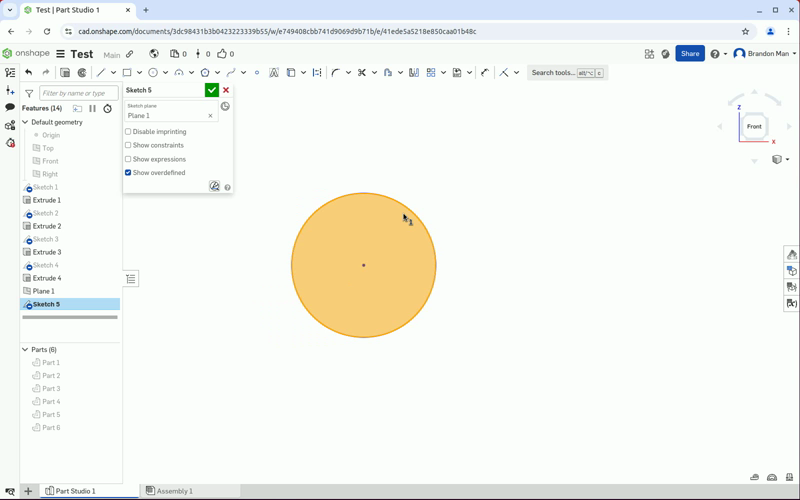
scroll(-6)
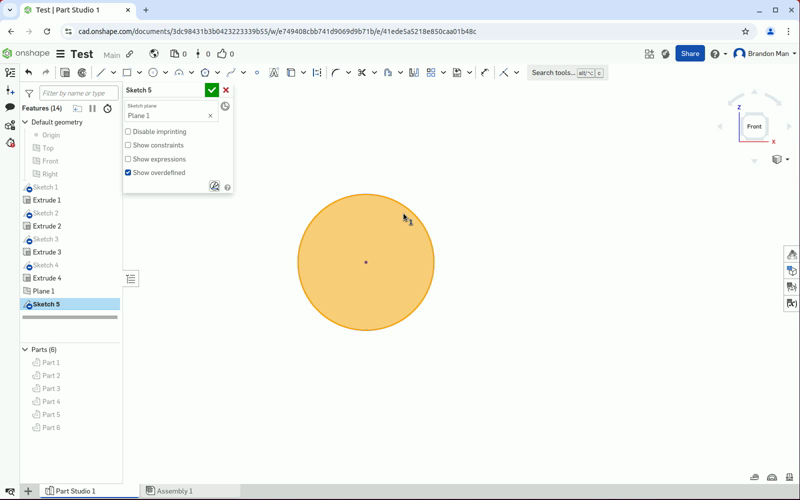
scroll(-6)
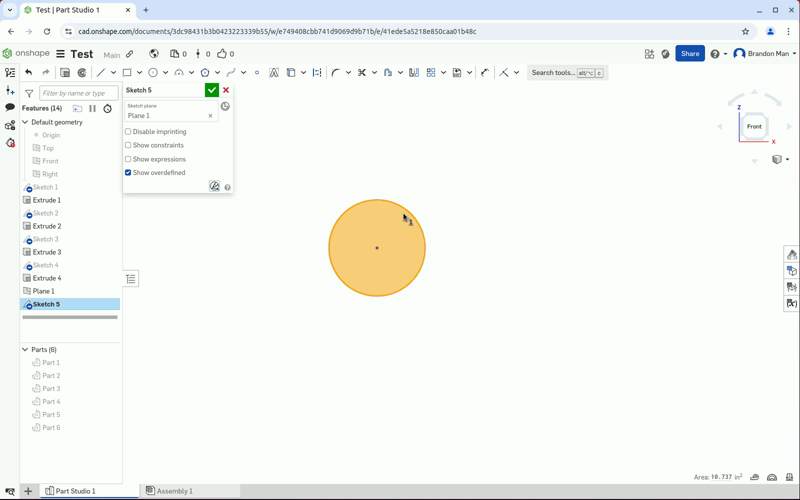
scroll(-6)
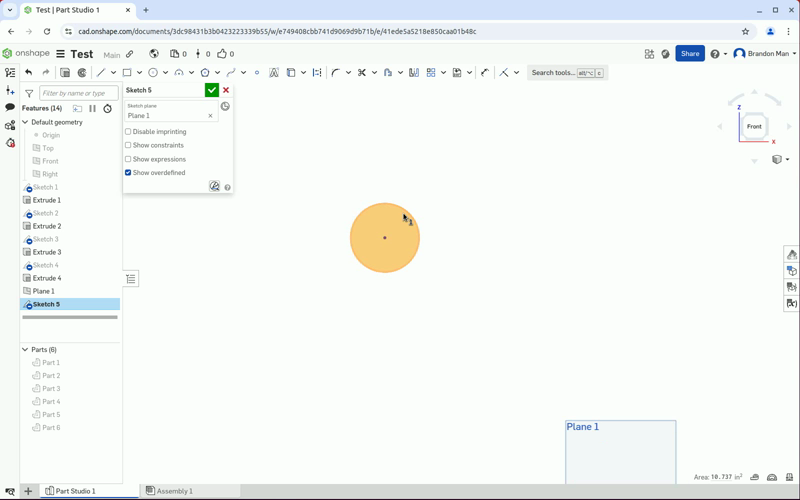
scroll(-6)
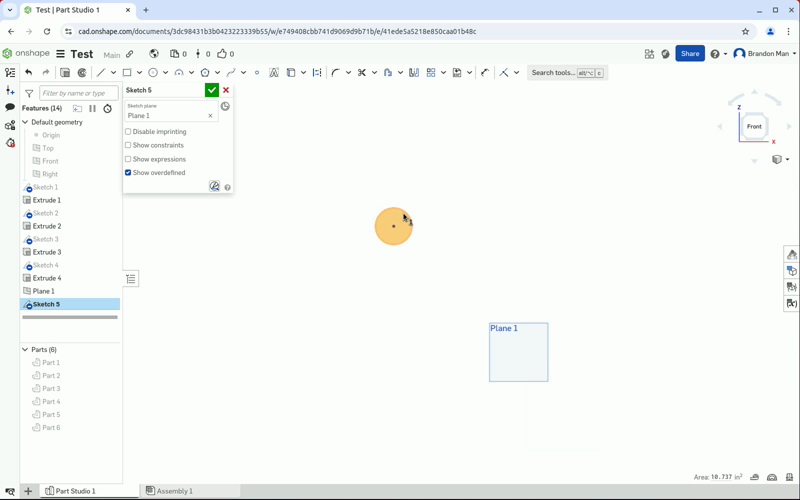
scroll(-6)
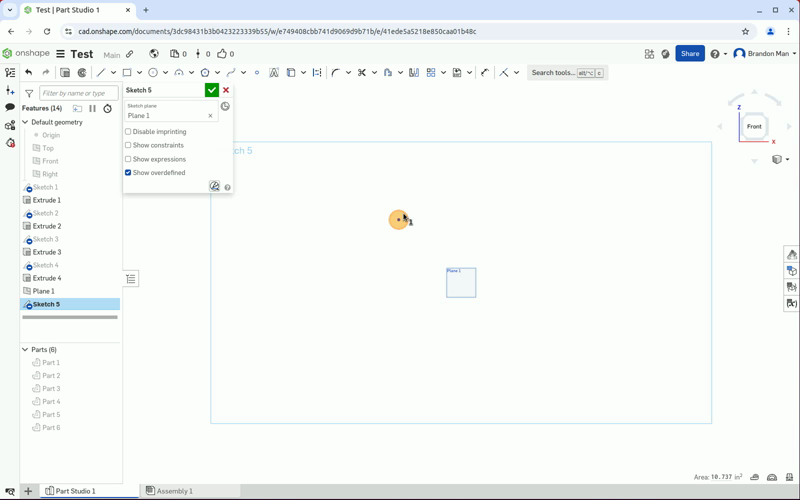
mouse_move(73, 352)
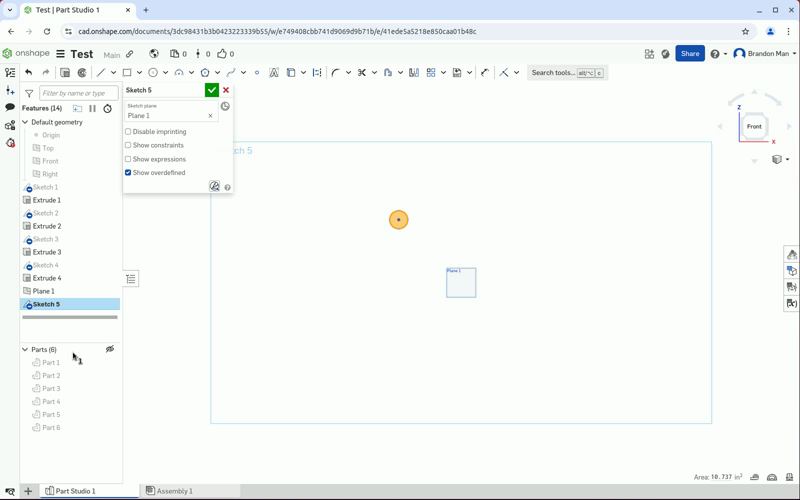
key(shift+y)
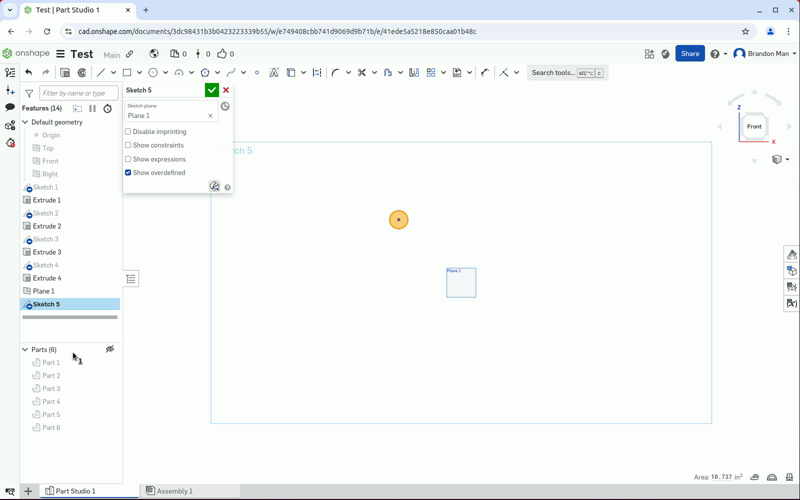
key(shift+e)
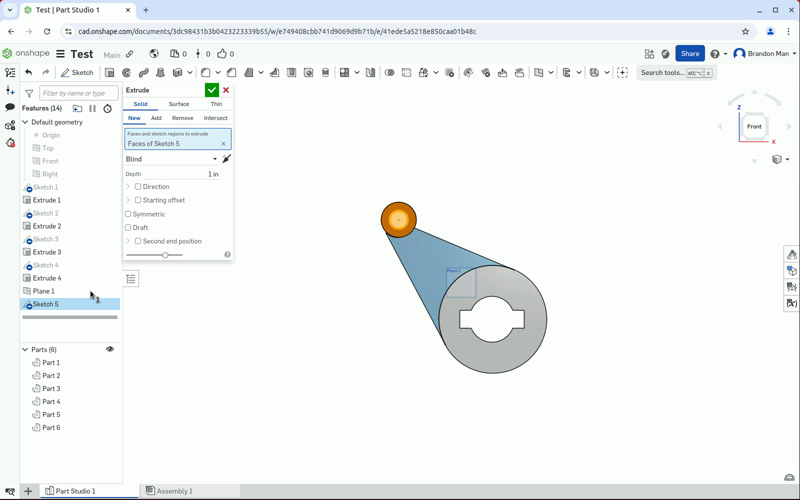
mouse_move(143, 106)
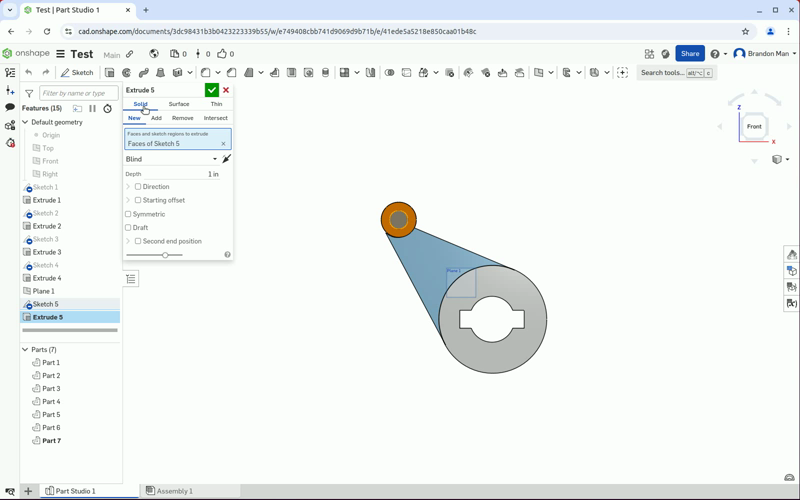
click(143, 106)
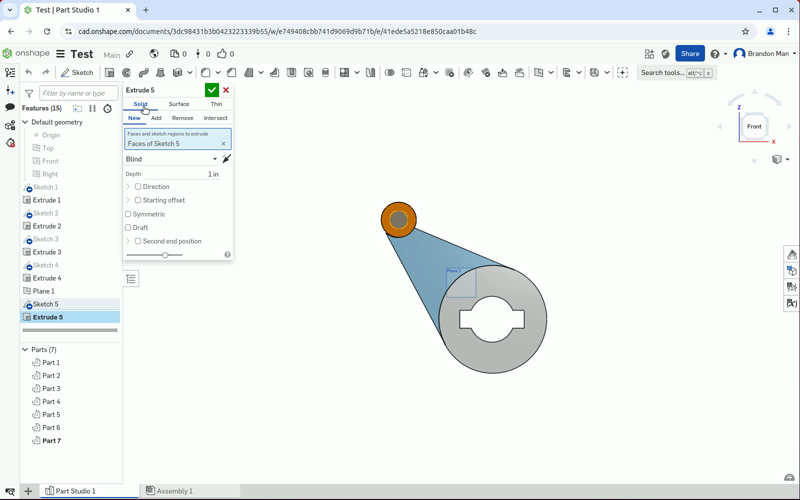
mouse_move(137, 120)
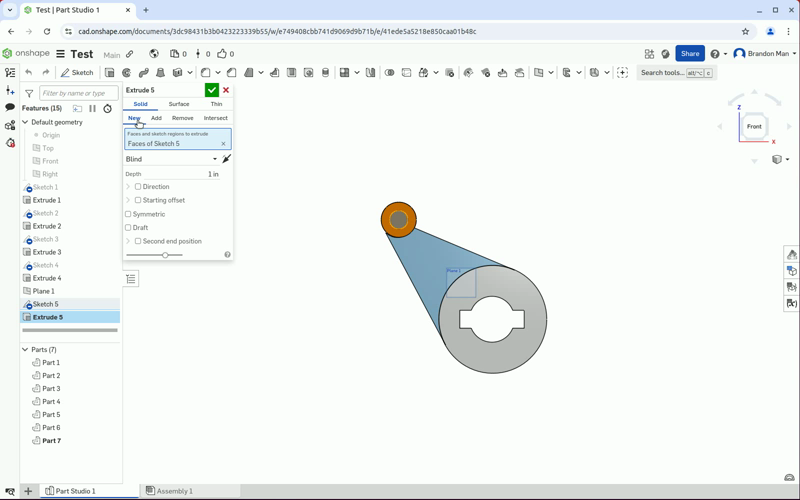
click(137, 120)
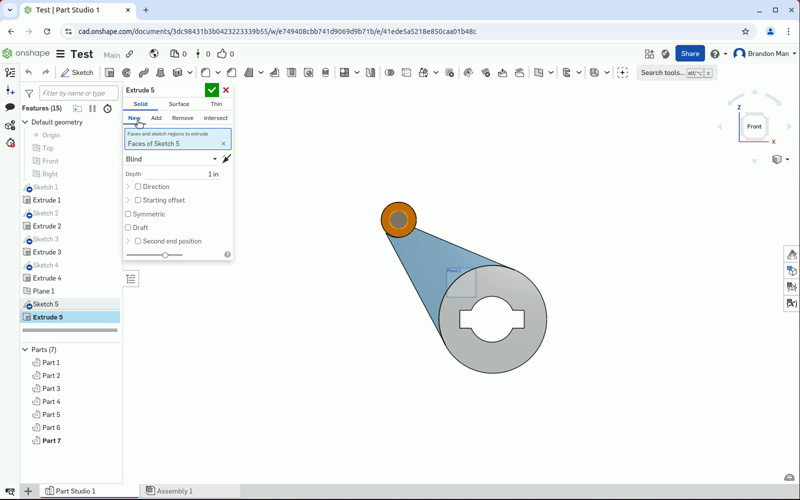
key(tab, 4)
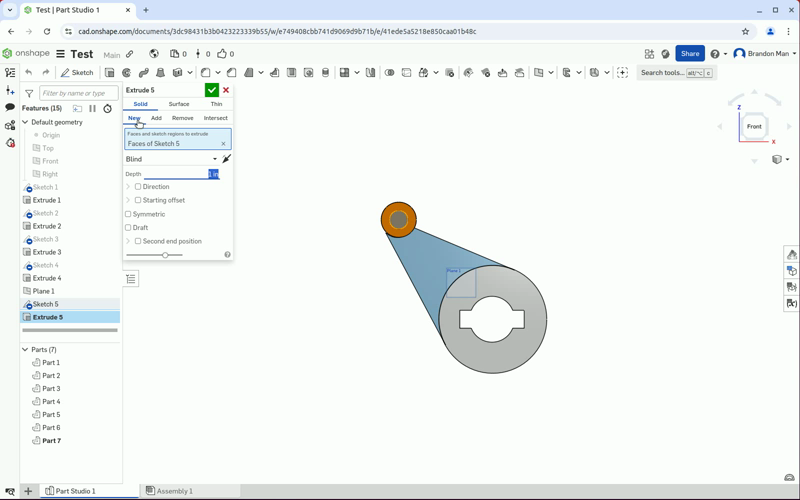
text(16.128)
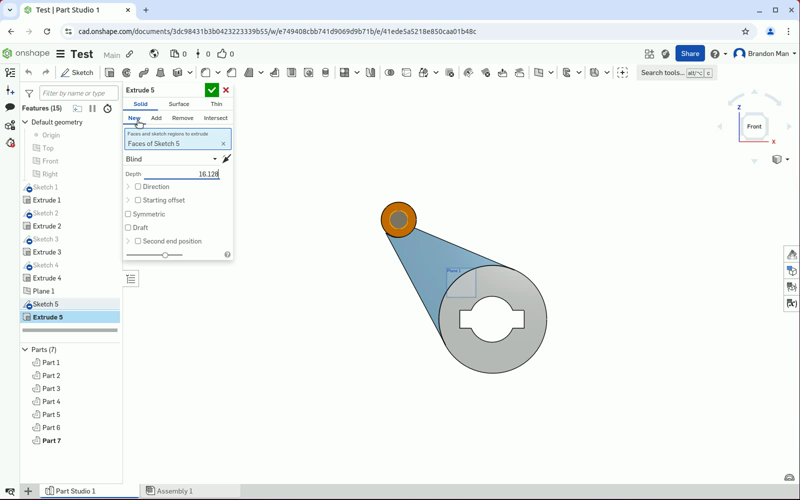
key(enter)
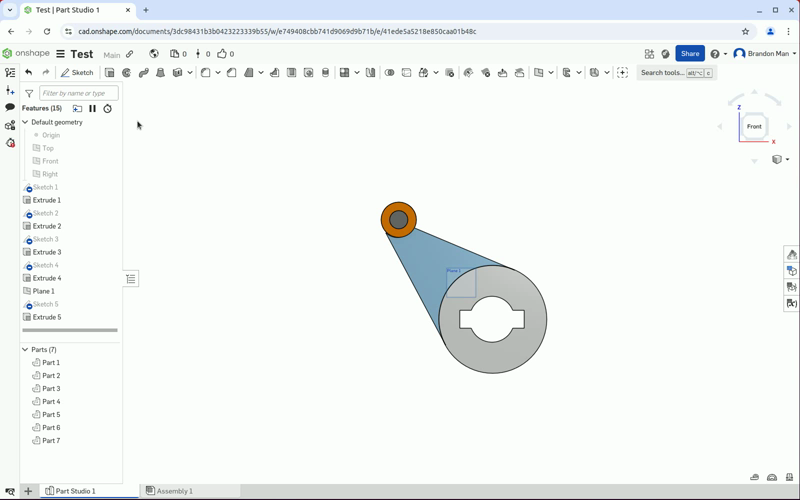
key(shift+h)
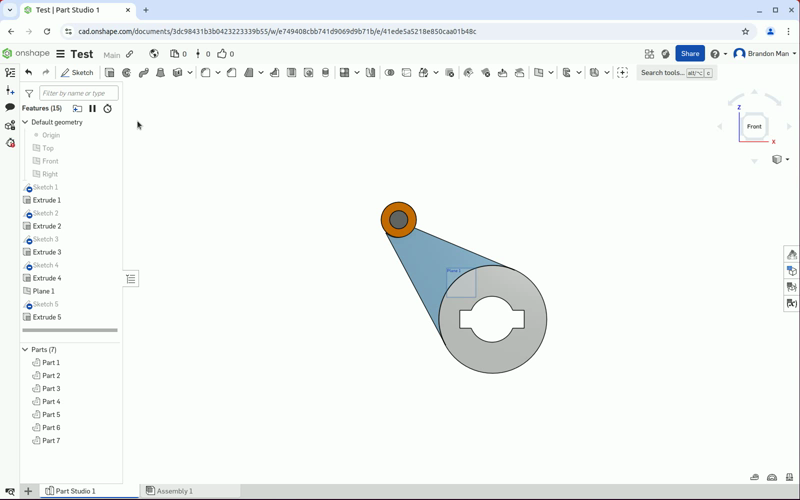
key(shift+h)
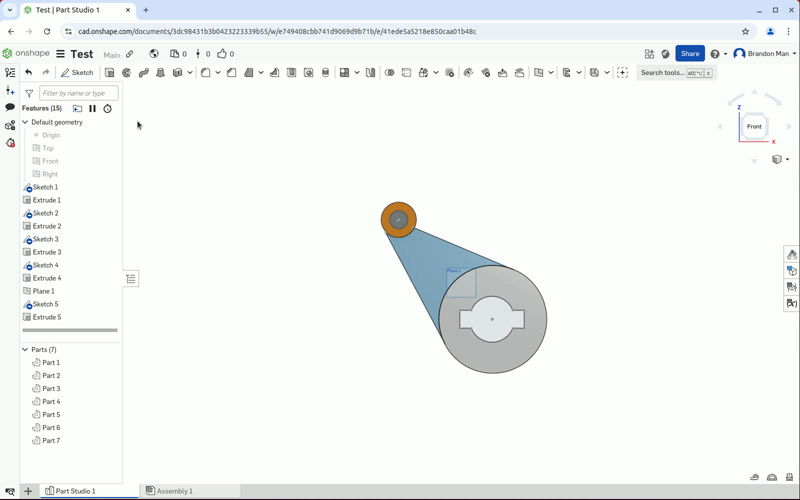
key(shift+7)
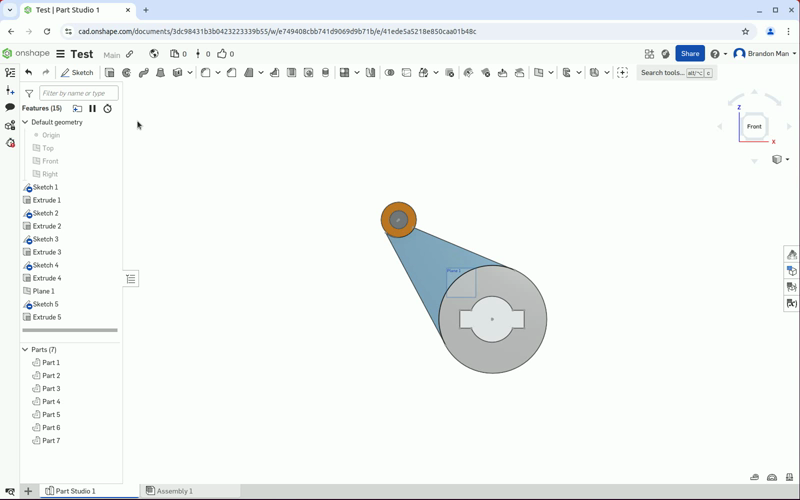
key(left, 2)
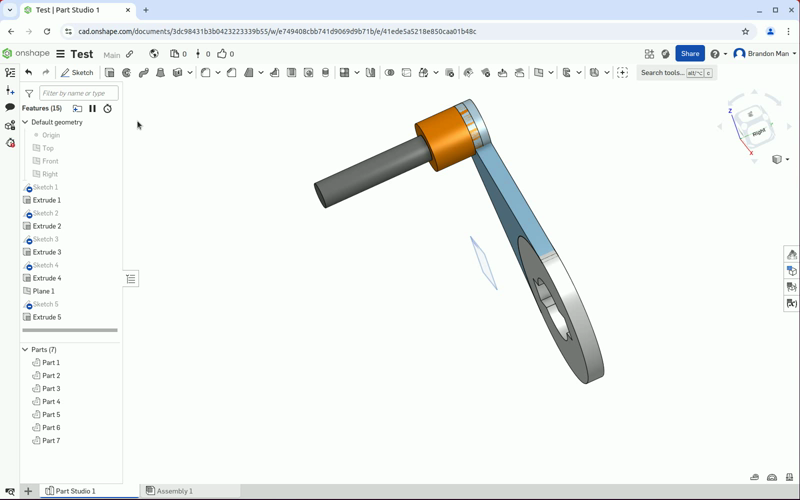
key(down, 2)
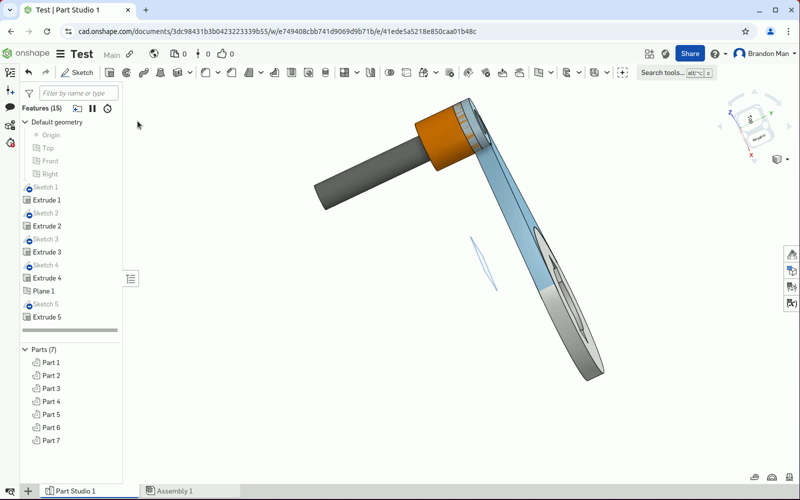
key(up, 2)
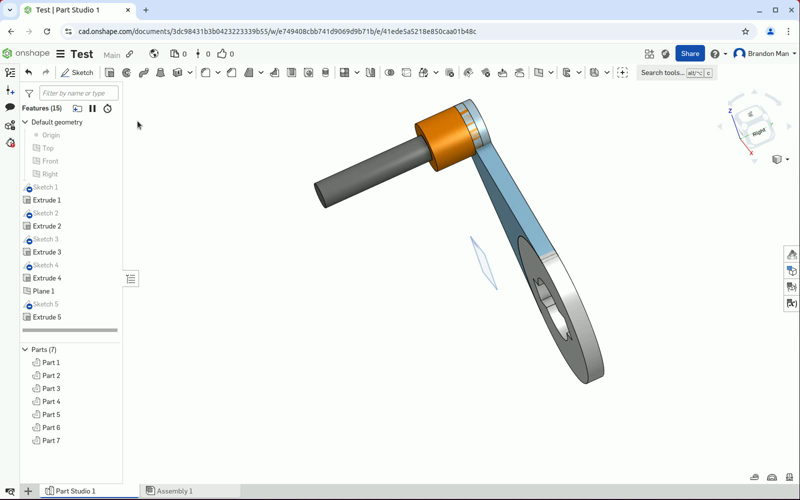
key(right, 2)
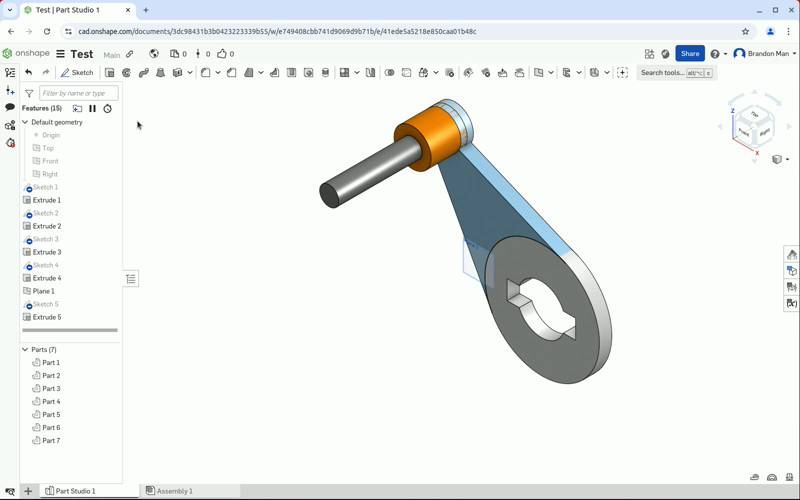
mouse_move(73, 189)
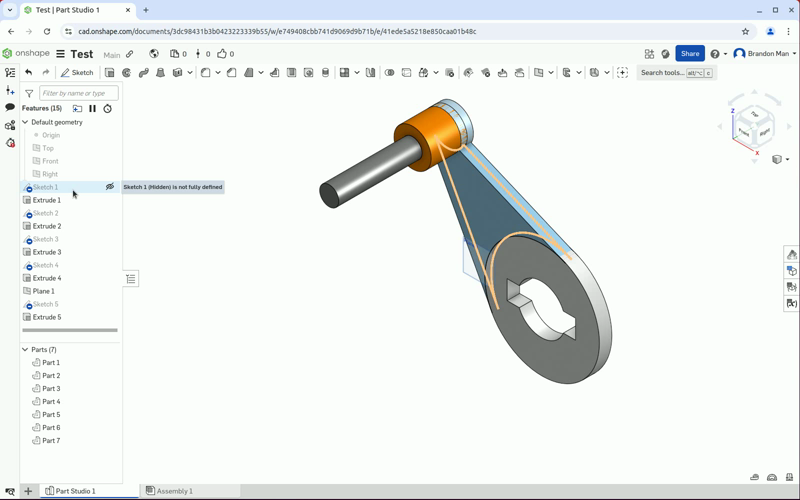
click(73, 189)